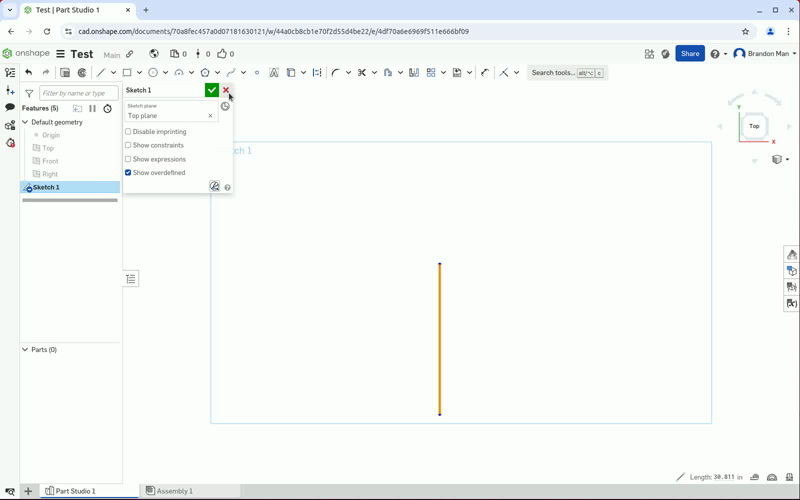
key(shift+h)
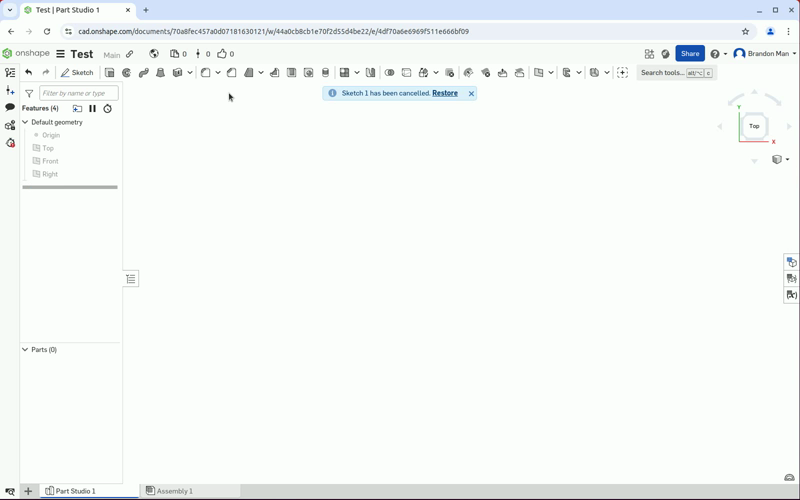
mouse_move(73, 352)
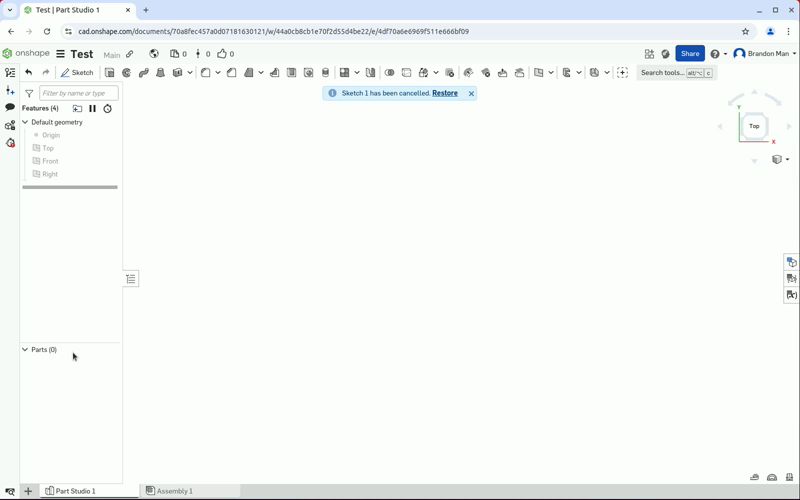
key(y)
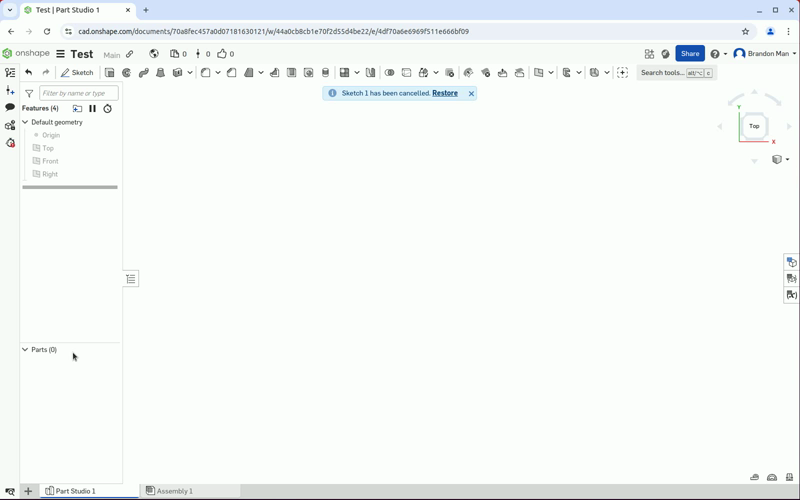
key(shift+p)
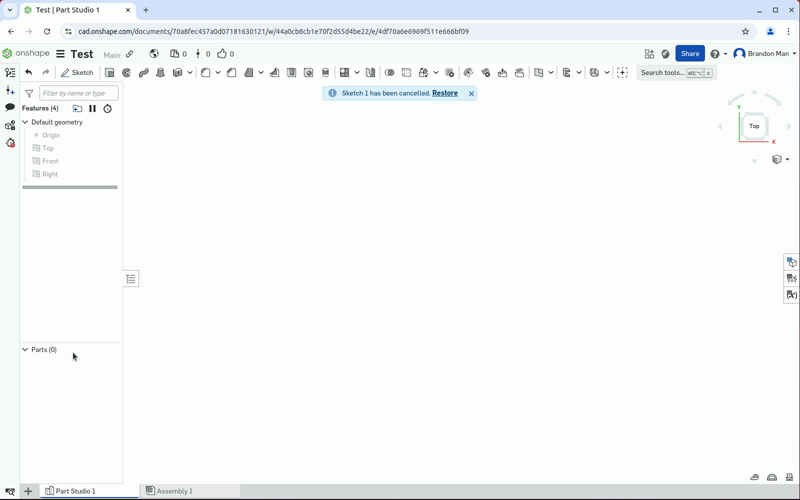
key(space)
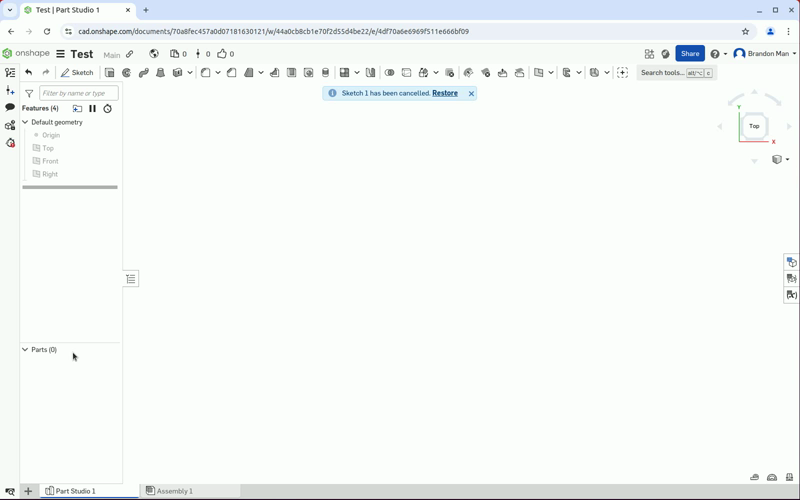
key_down(shift)
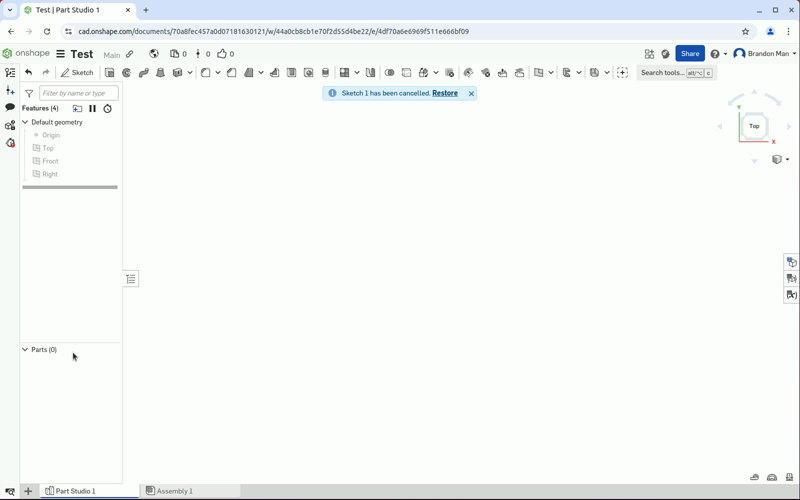
key(up)
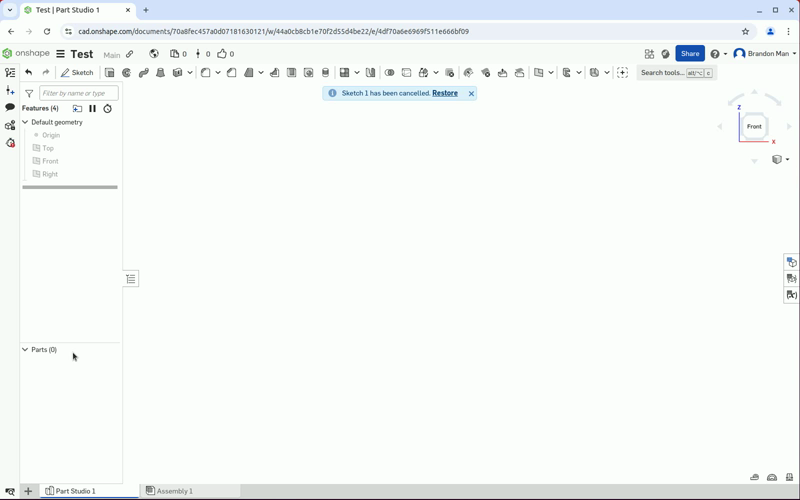
key_up(shift)
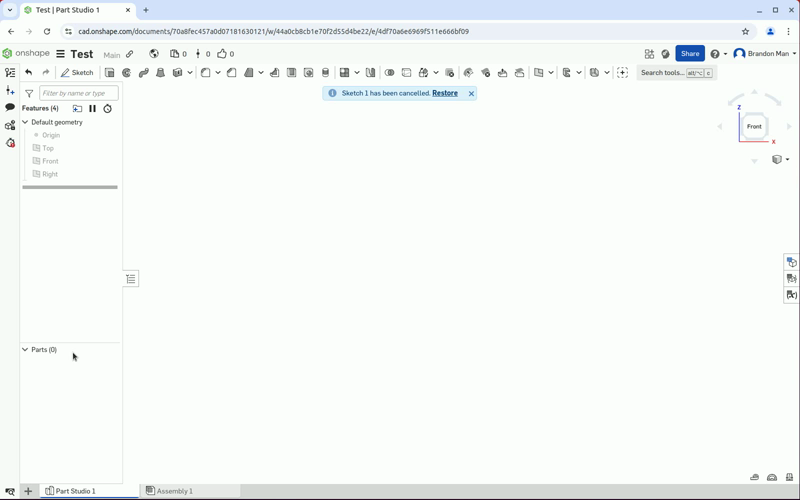
mouse_move(73, 352)
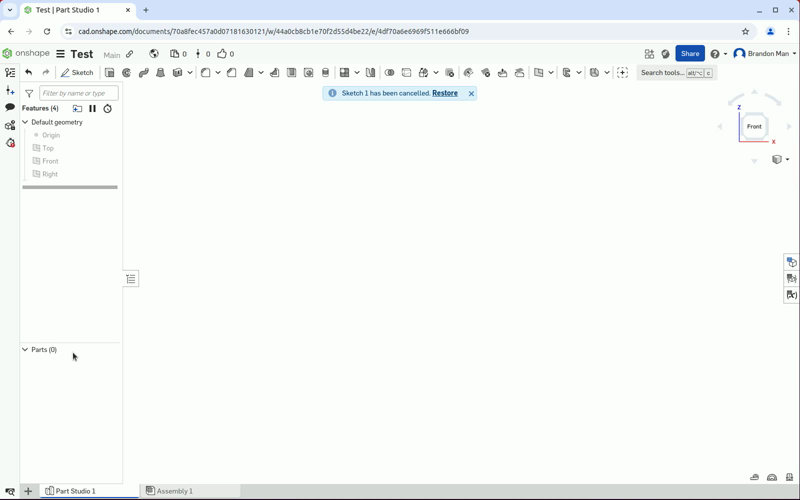
key(shift+y)
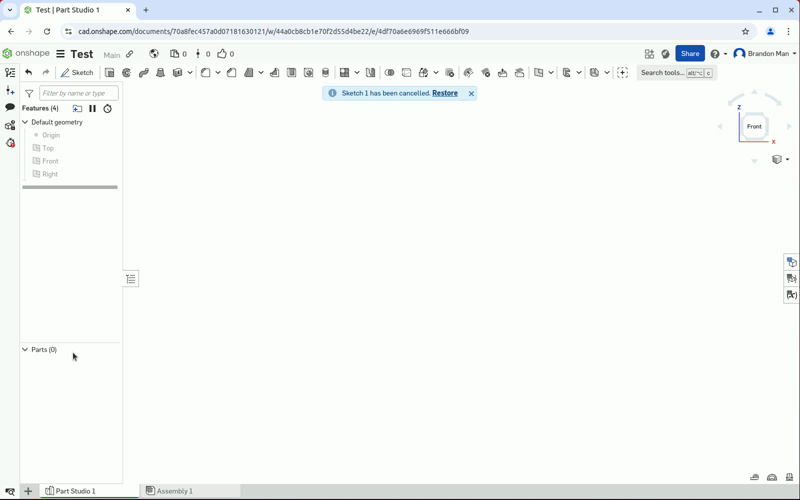
key(shift+s)
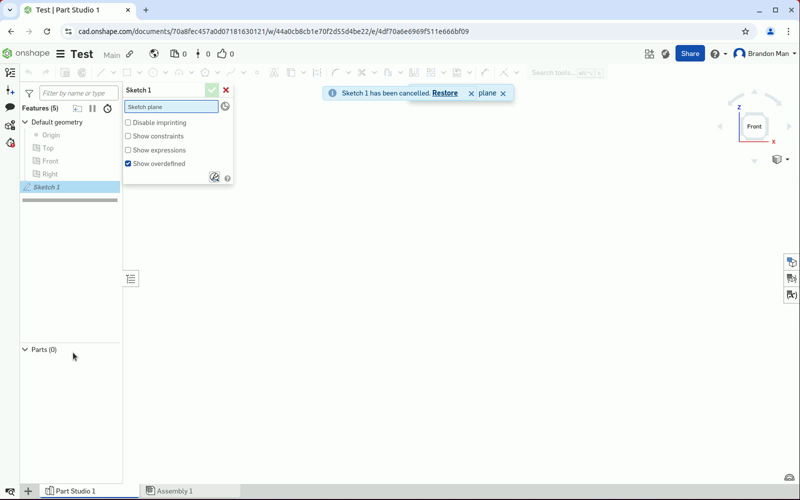
mouse_move(73, 163)
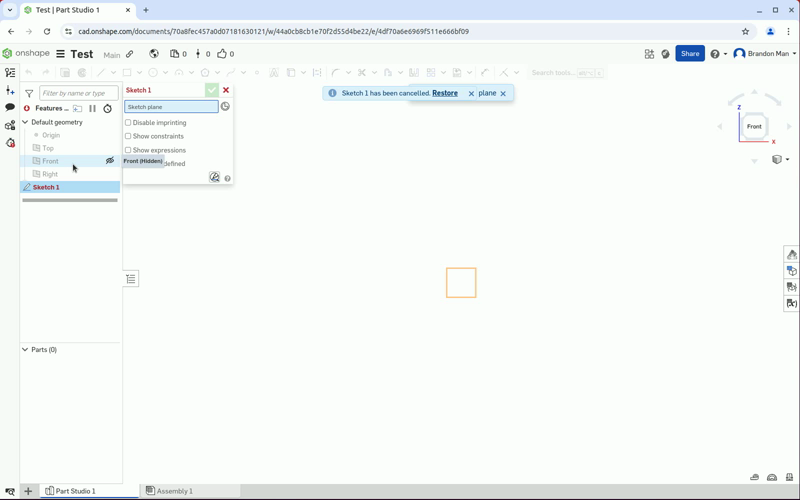
click(73, 163)
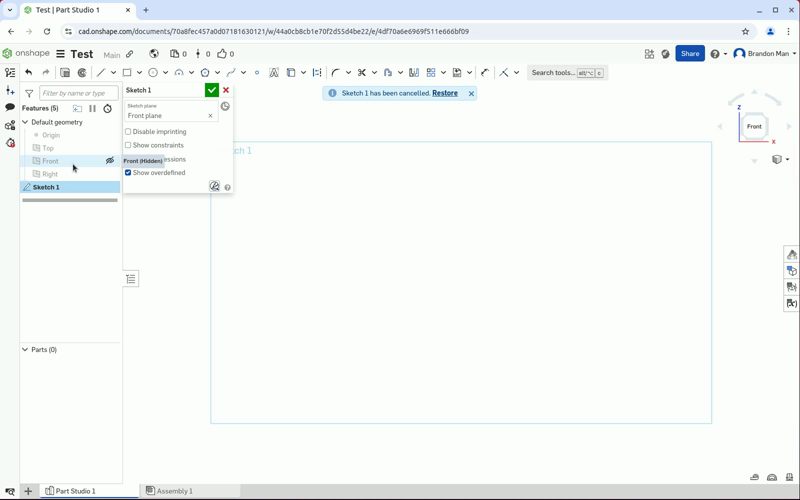
mouse_move(73, 352)
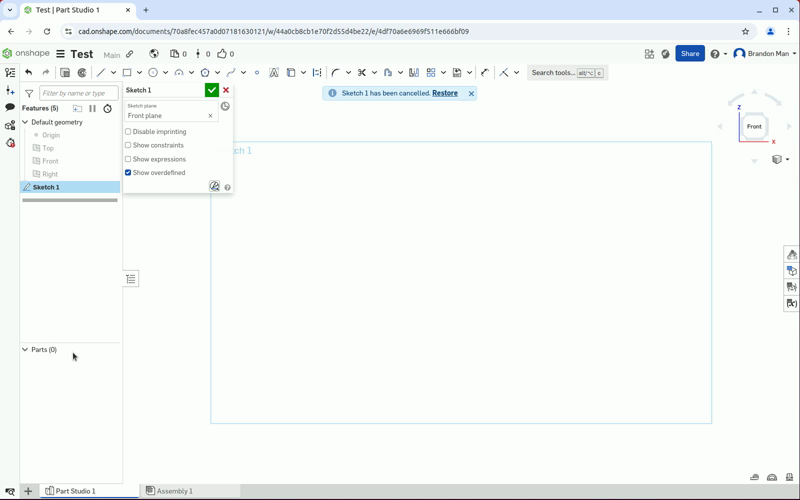
key(y)
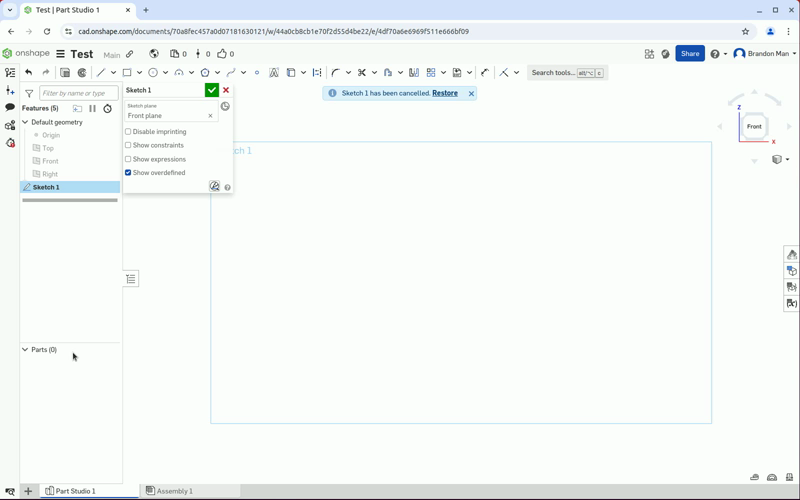
key(l)
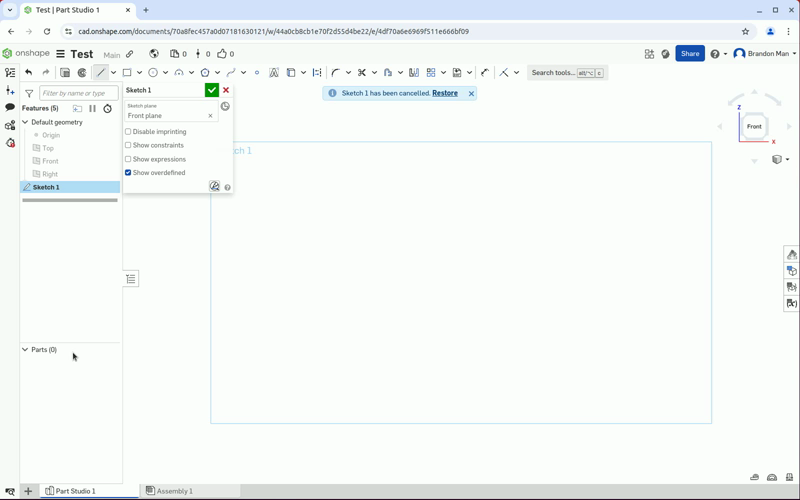
key_down(shift)
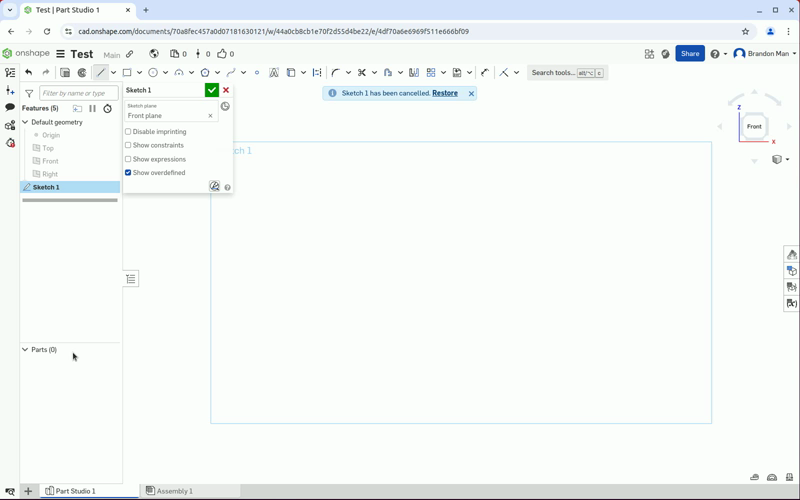
mouse_move(460, 282)
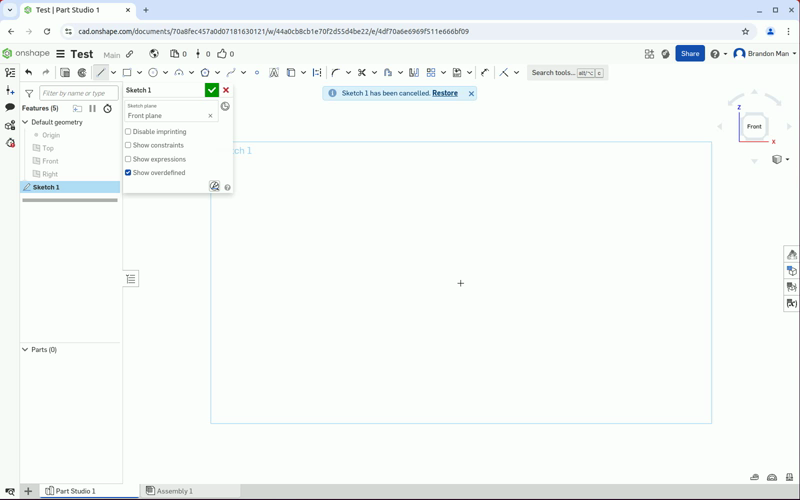
click(460, 282)
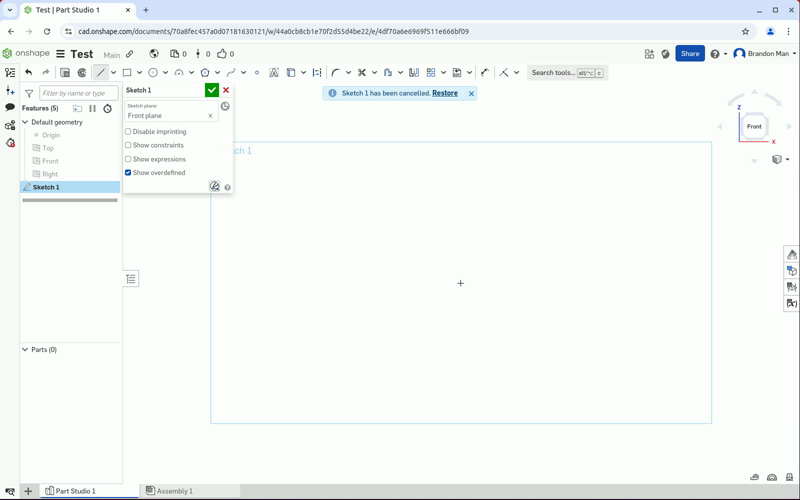
key_up(shift)
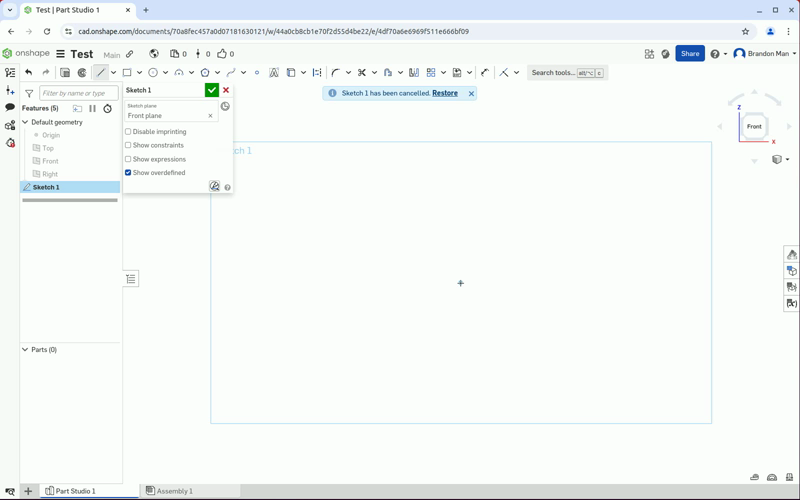
key_down(shift)
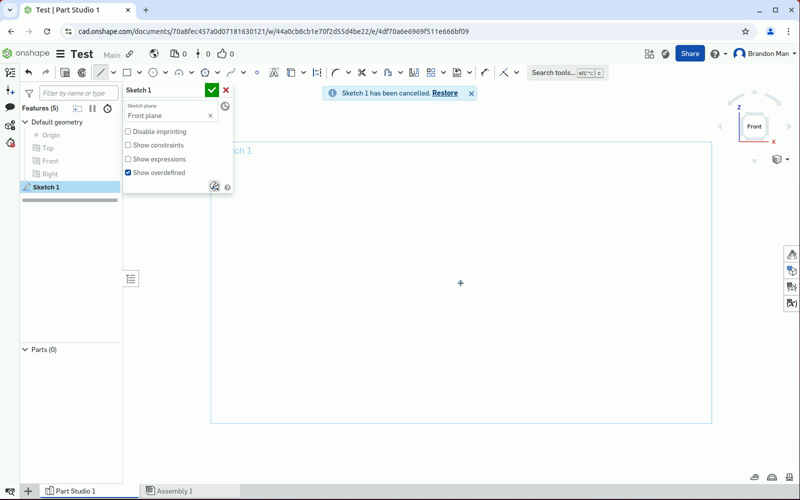
mouse_move(490, 282)
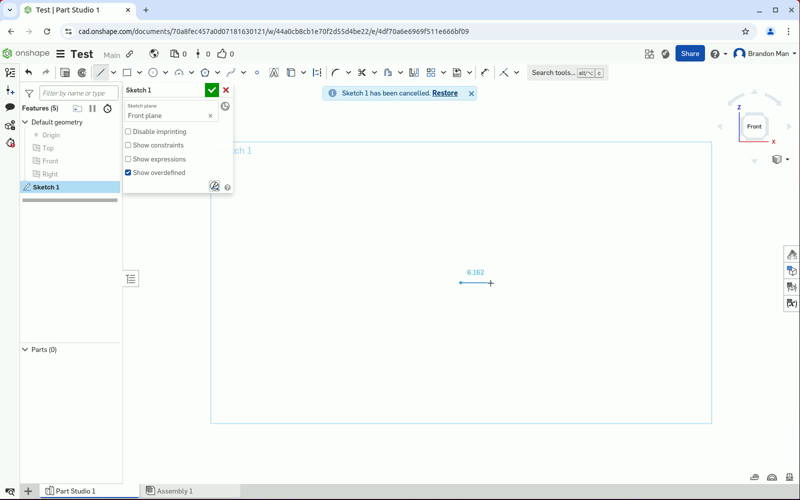
mouse_move(479, 282)
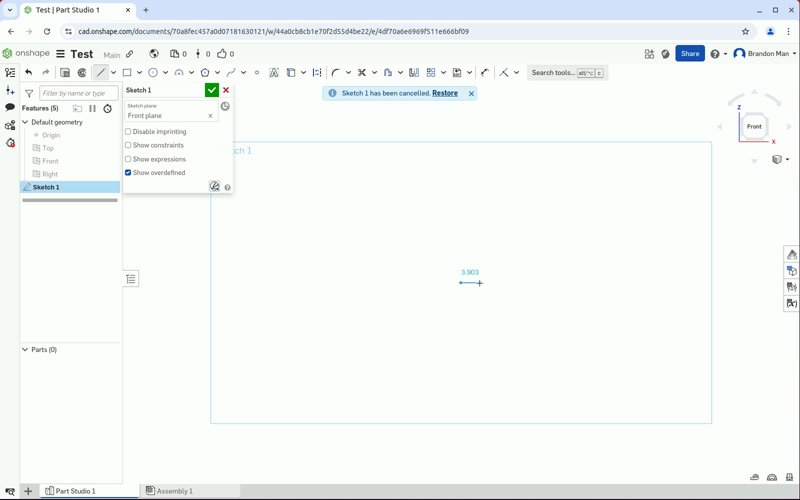
click(479, 282)
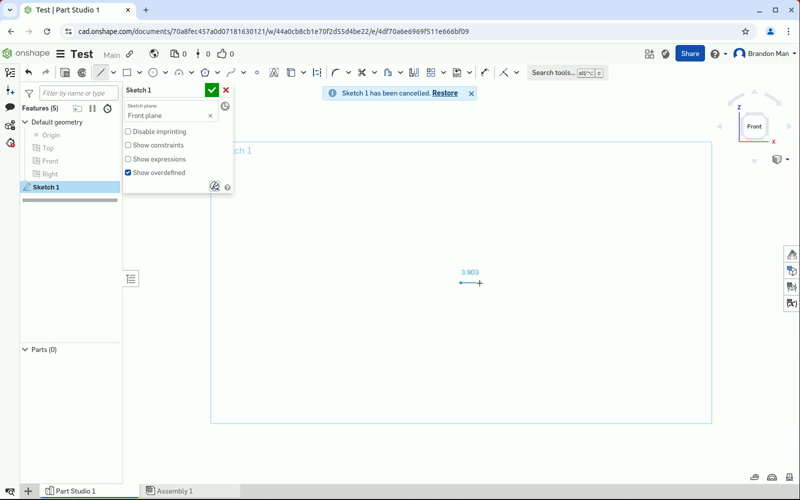
key_up(shift)
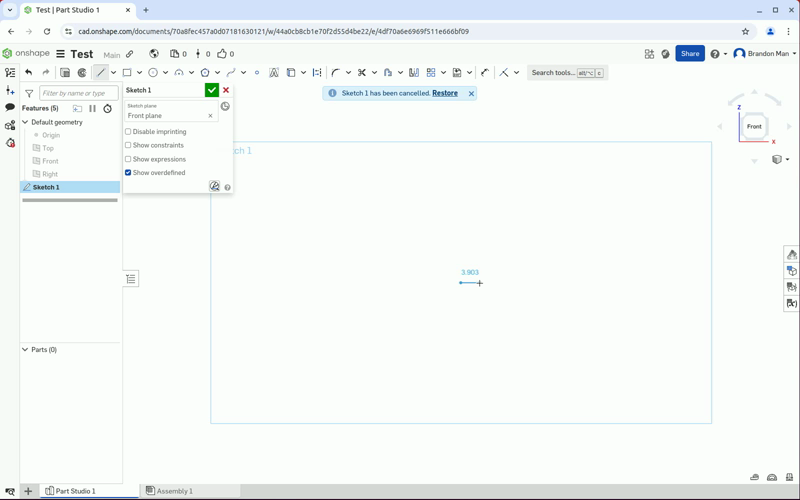
key_down(shift)
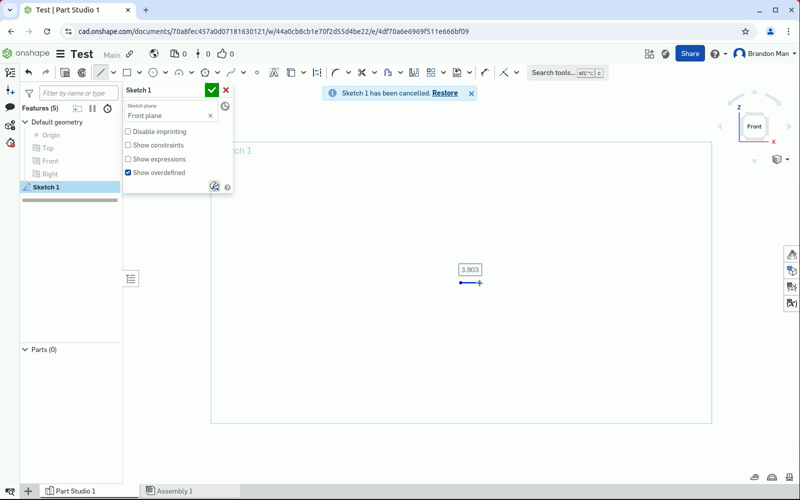
mouse_move(509, 282)
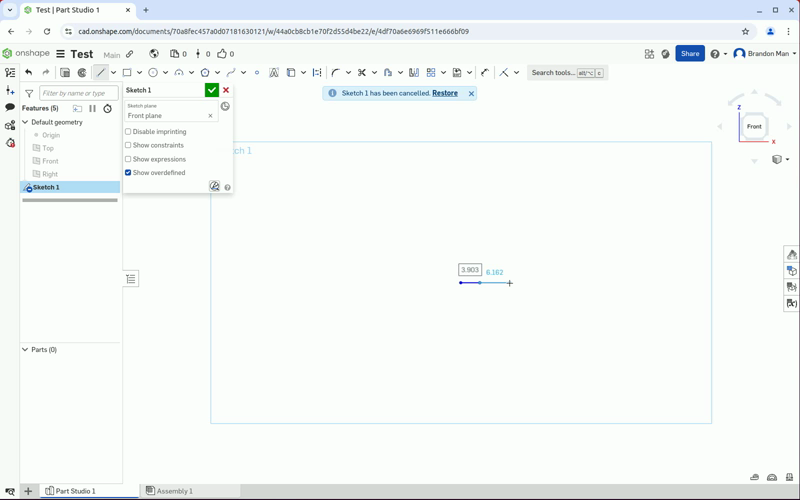
mouse_move(479, 264)
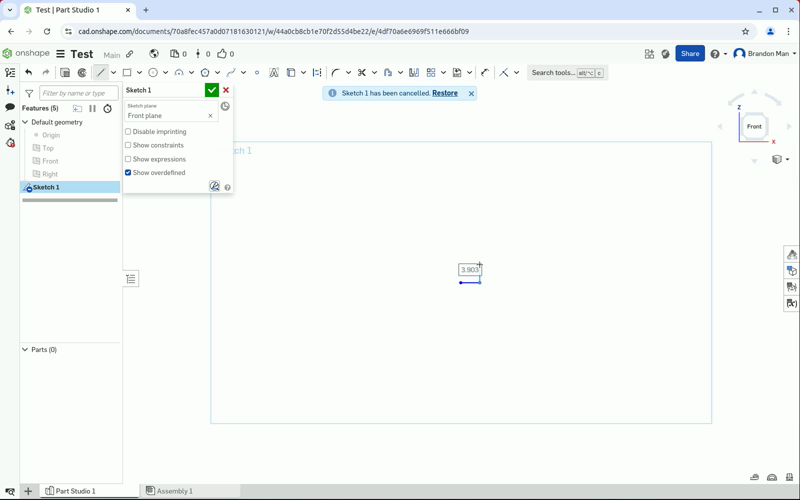
click(479, 264)
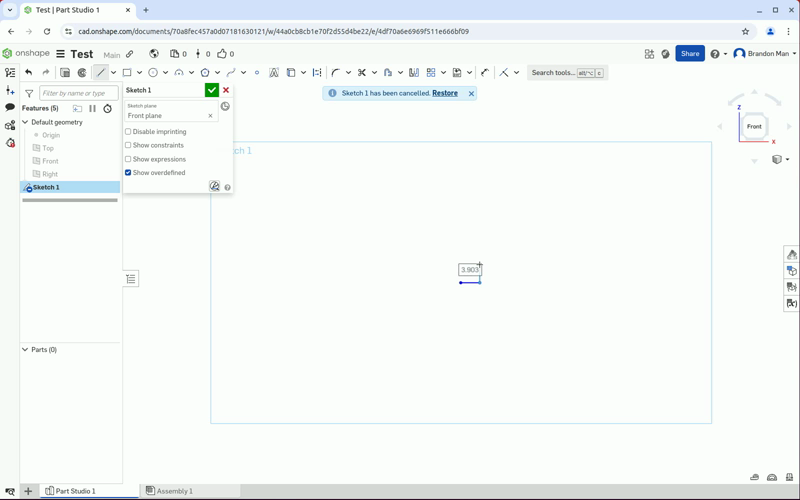
key_up(shift)
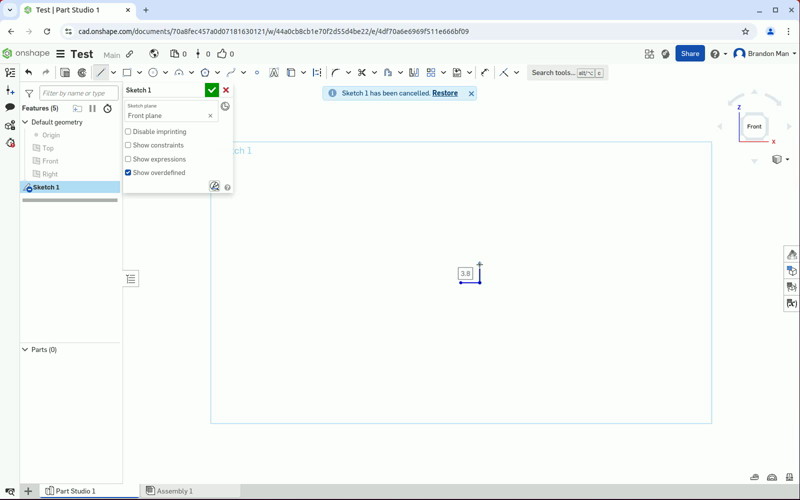
key_down(shift)
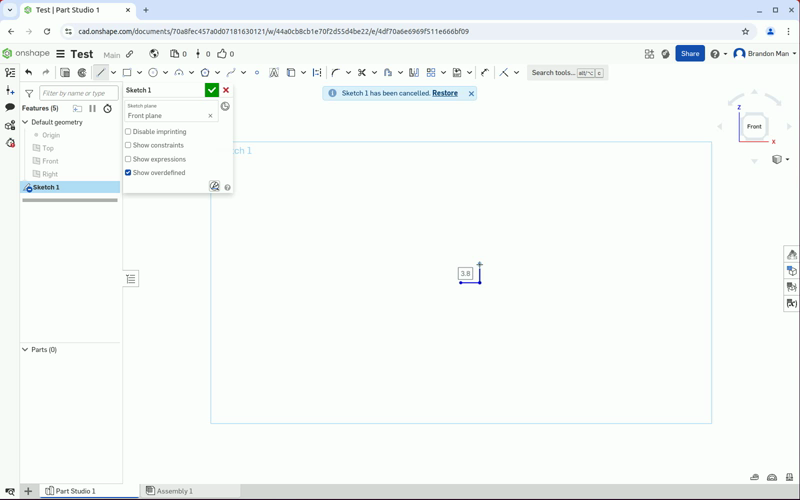
mouse_move(573, 264)
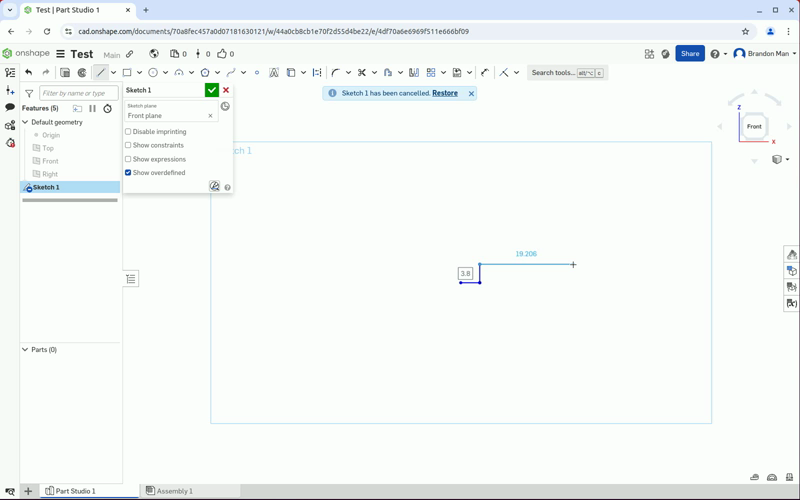
click(573, 264)
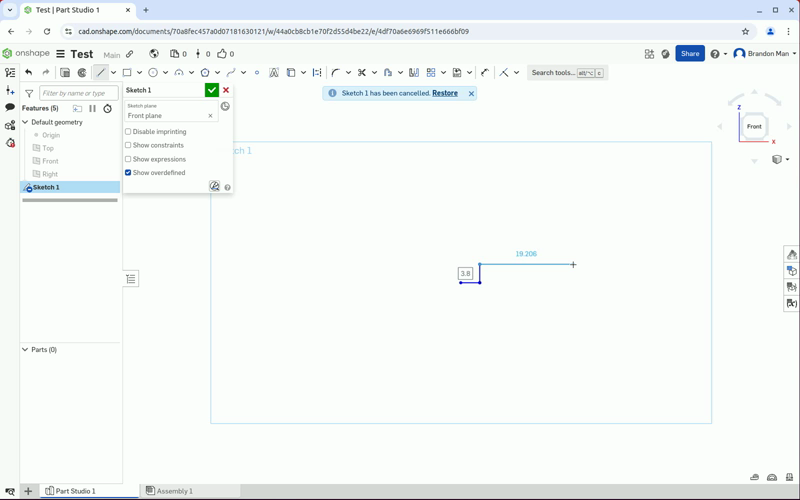
key_up(shift)
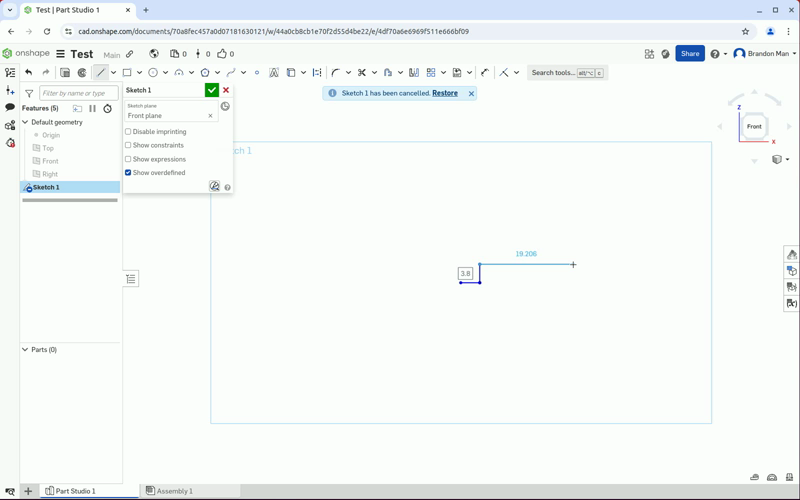
key_down(shift)
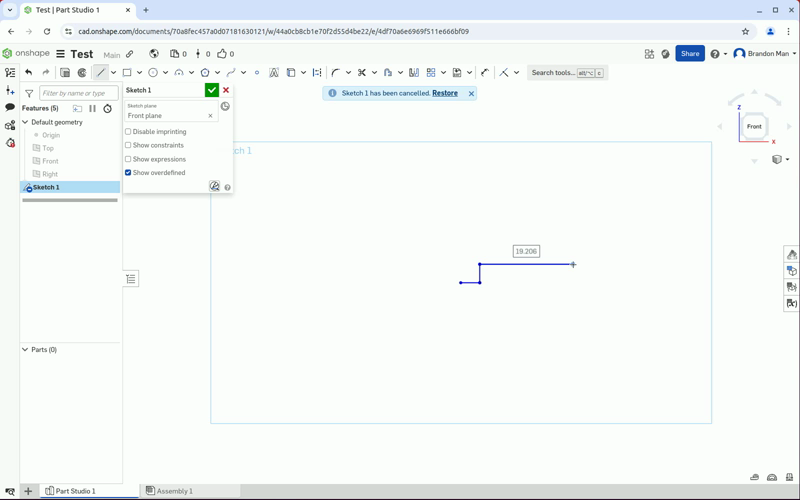
mouse_move(589, 264)
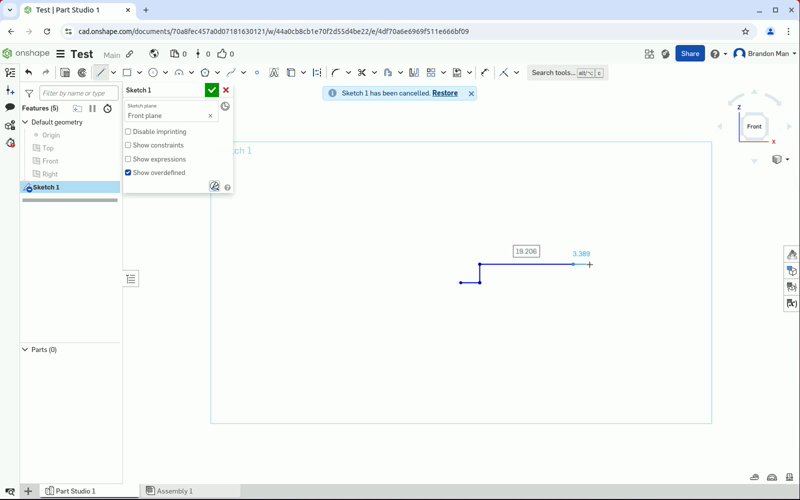
mouse_move(573, 226)
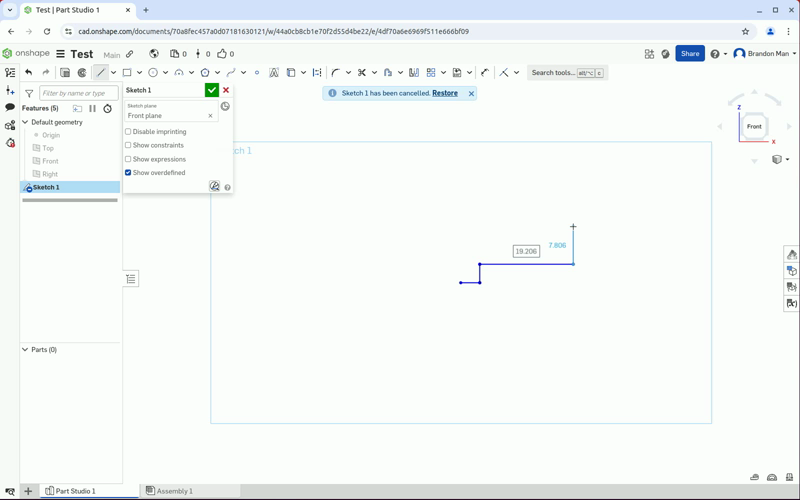
click(573, 226)
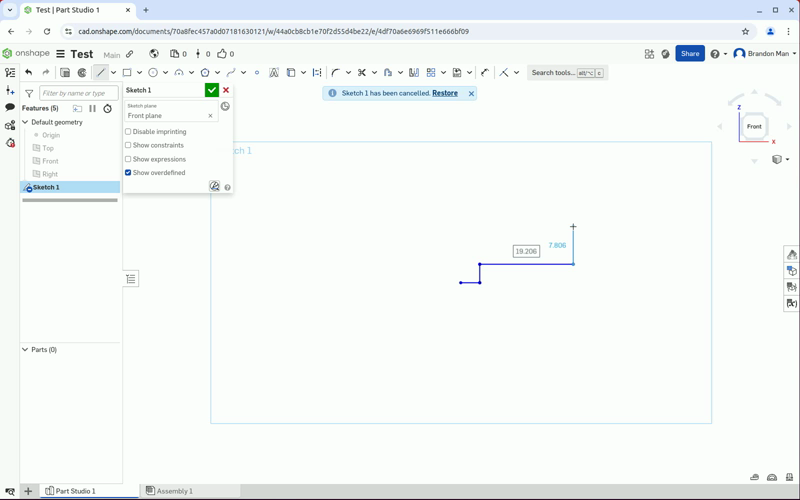
key_up(shift)
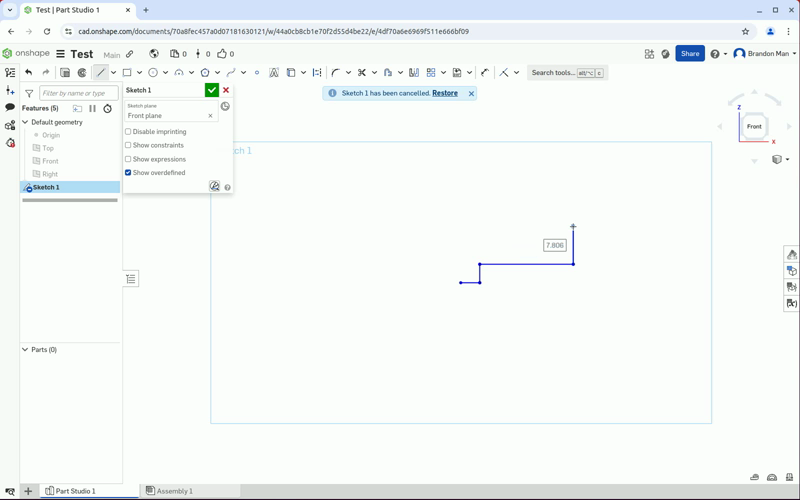
key_down(shift)
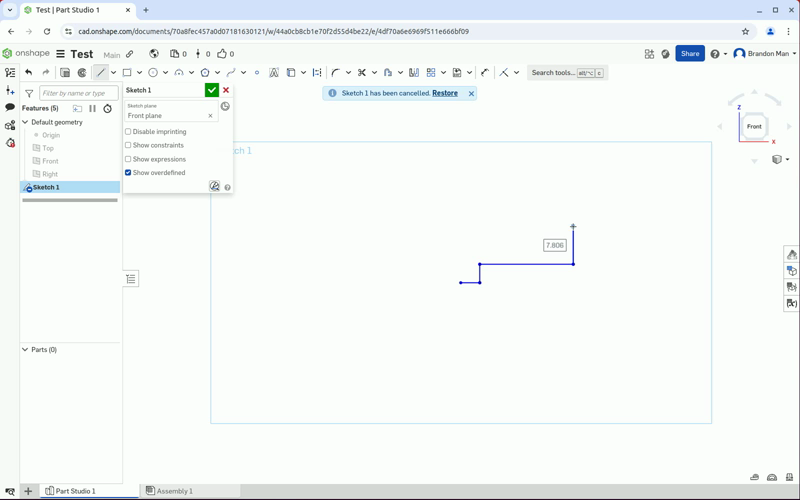
mouse_move(589, 226)
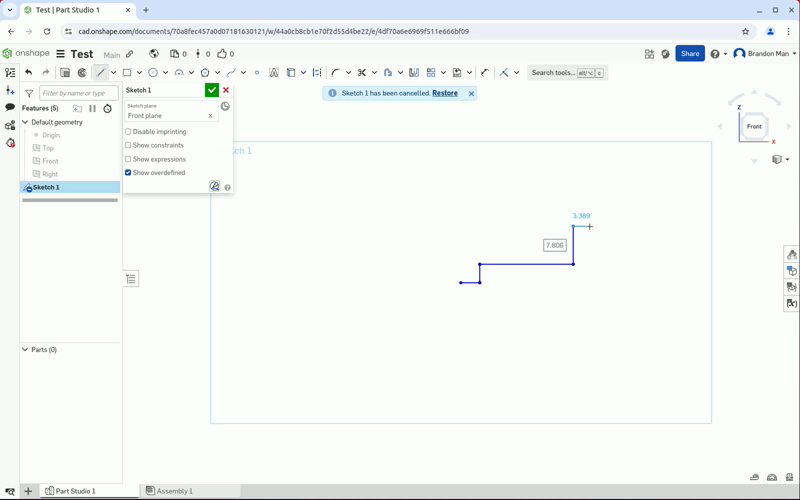
mouse_move(517, 226)
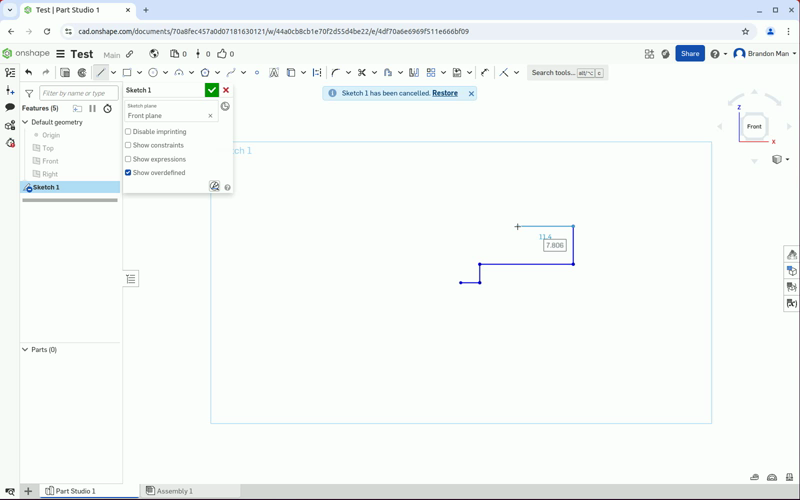
click(517, 226)
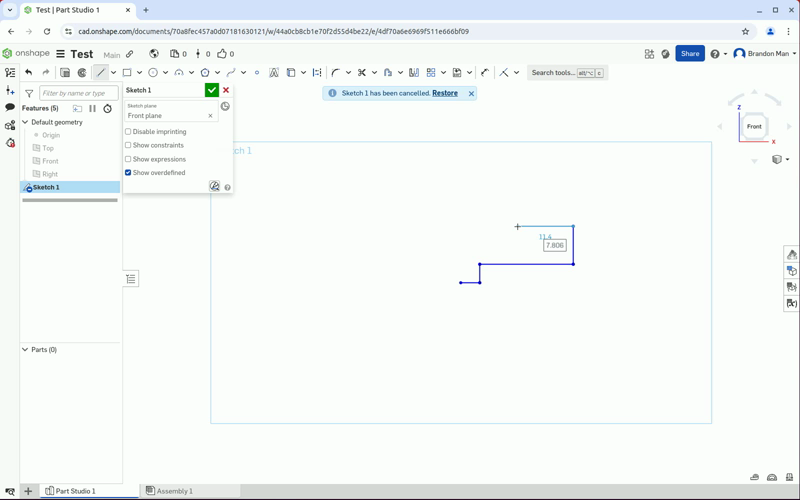
key_up(shift)
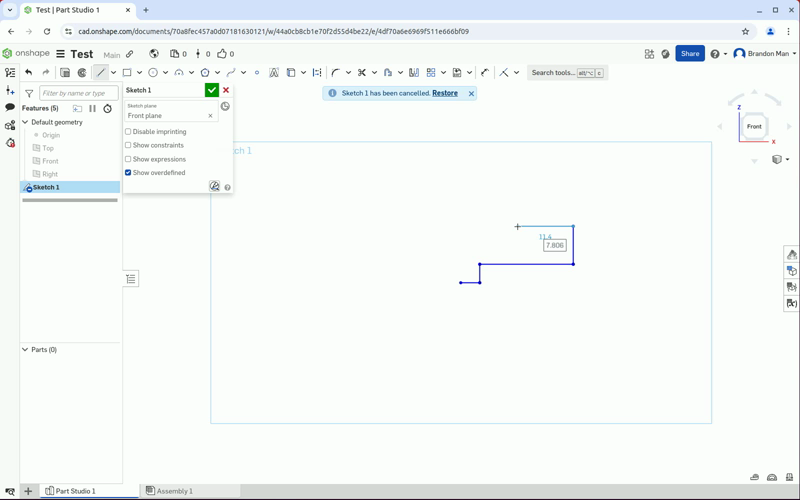
key_down(shift)
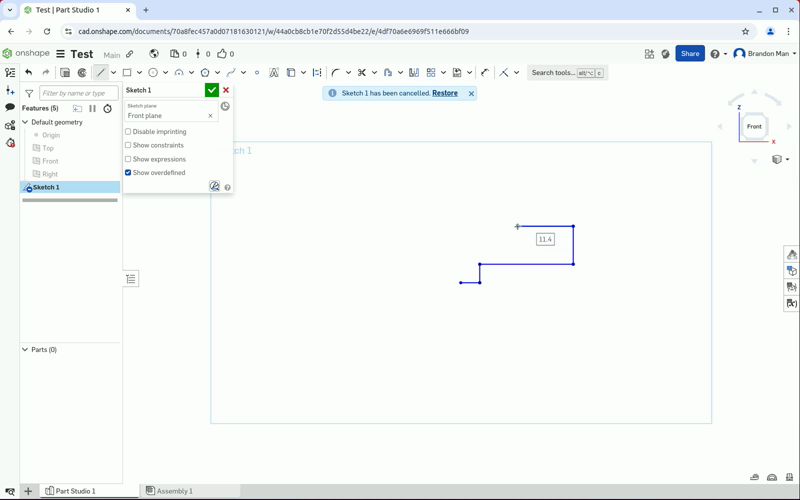
mouse_move(547, 226)
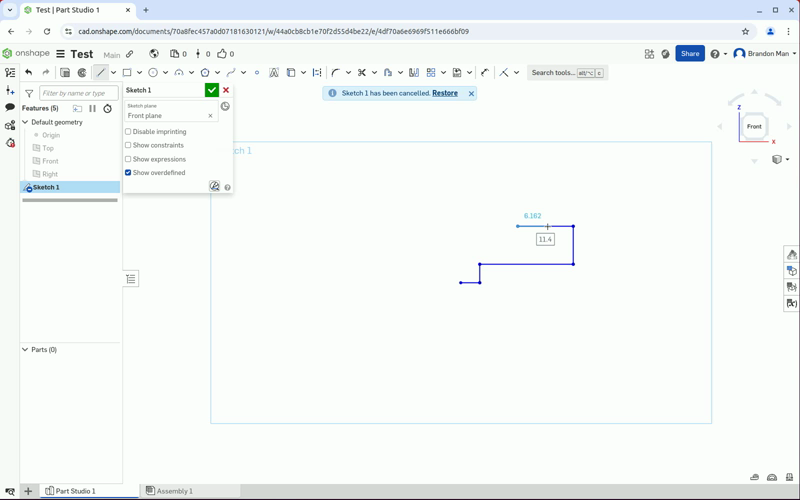
mouse_move(517, 245)
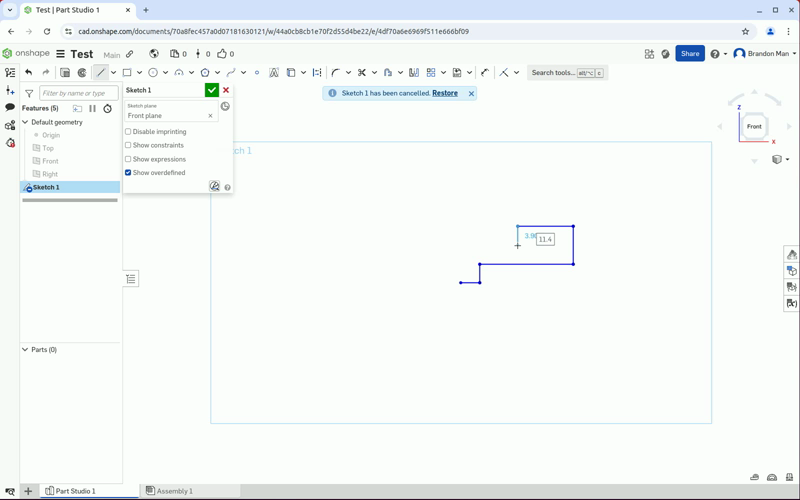
click(517, 245)
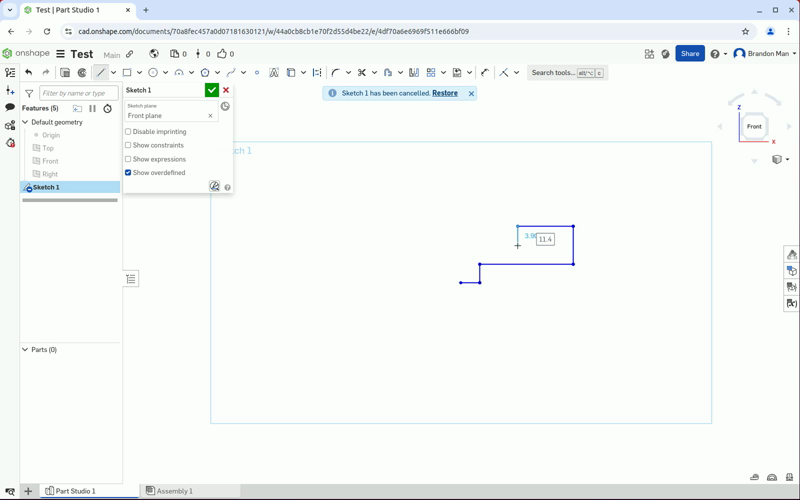
key_up(shift)
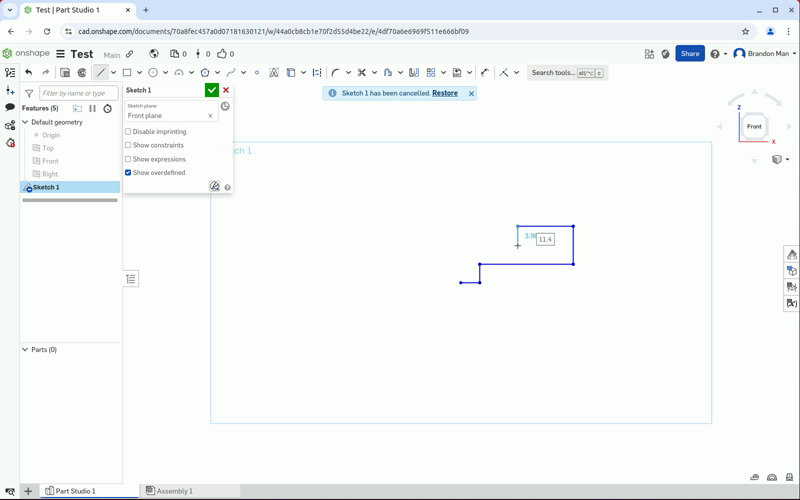
key_down(shift)
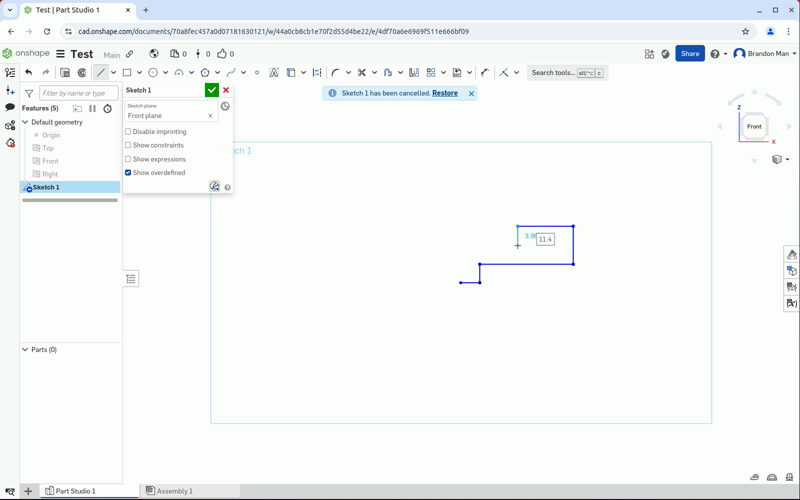
mouse_move(547, 245)
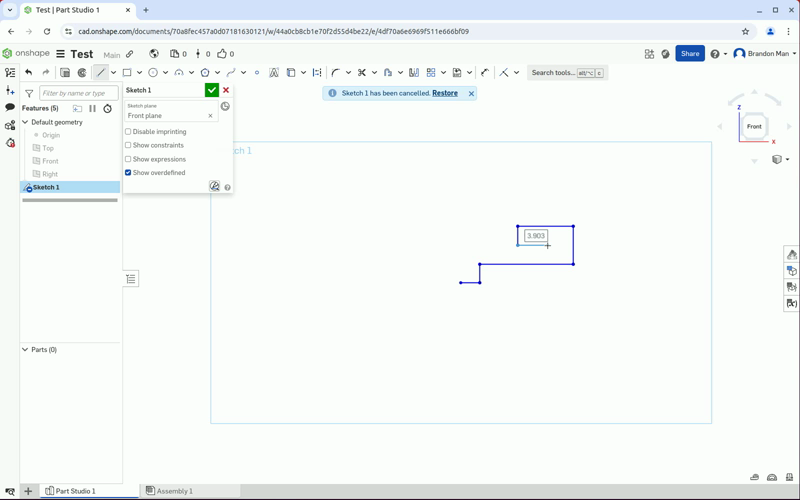
mouse_move(460, 245)
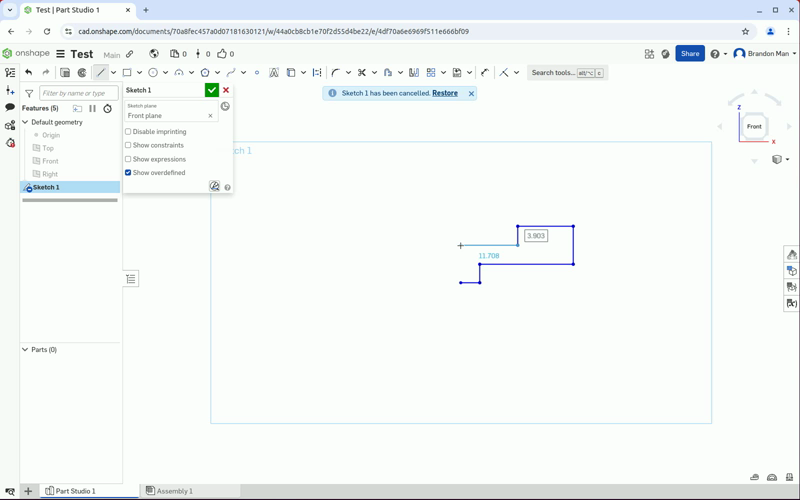
click(460, 245)
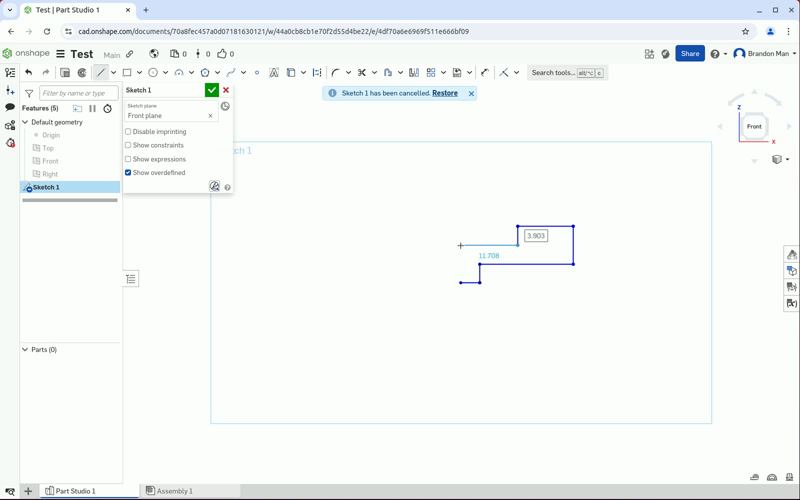
key_up(shift)
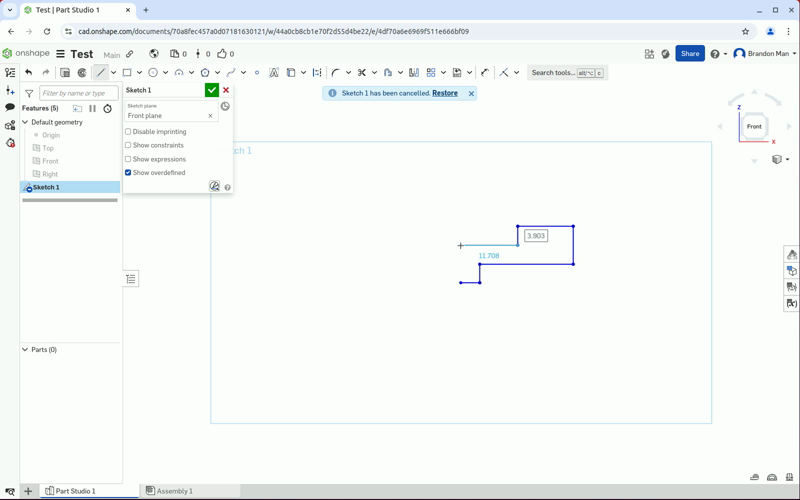
mouse_move(490, 245)
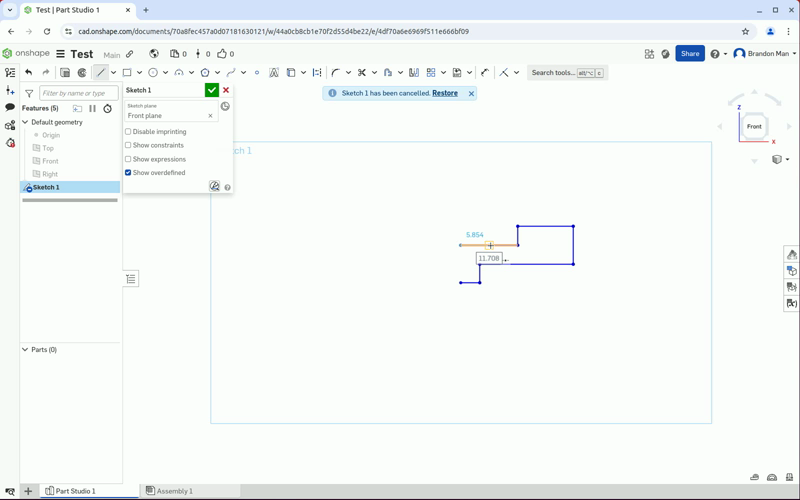
key_down(shift)
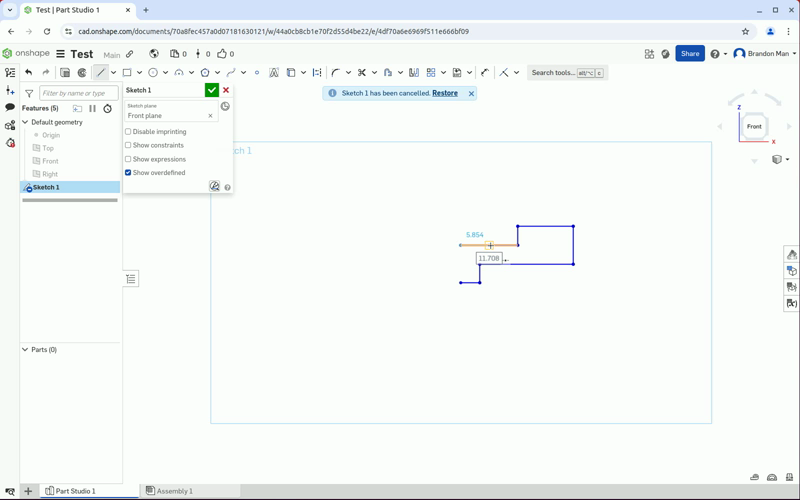
mouse_move(460, 282)
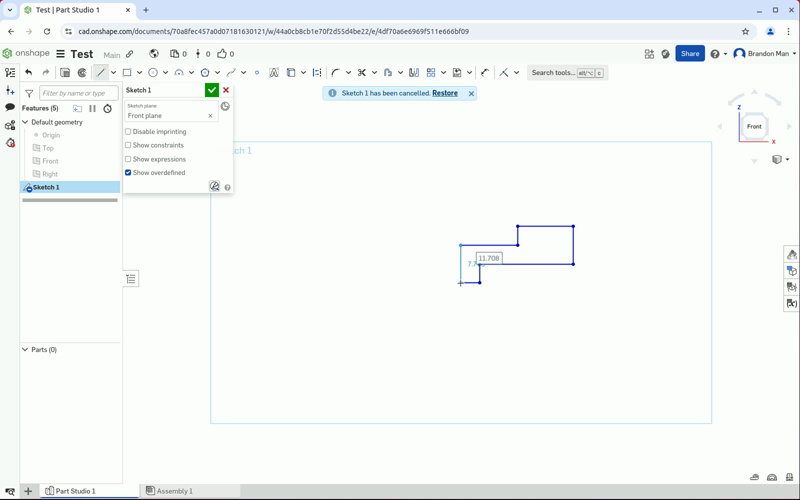
key_up(shift)
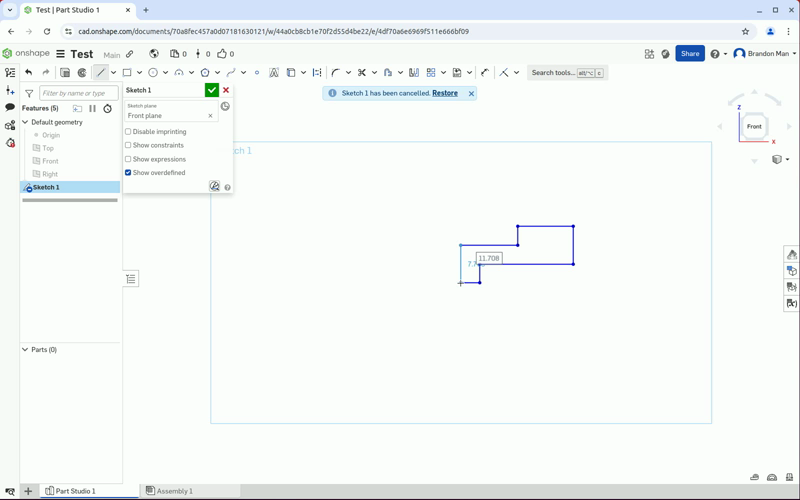
click(460, 282)
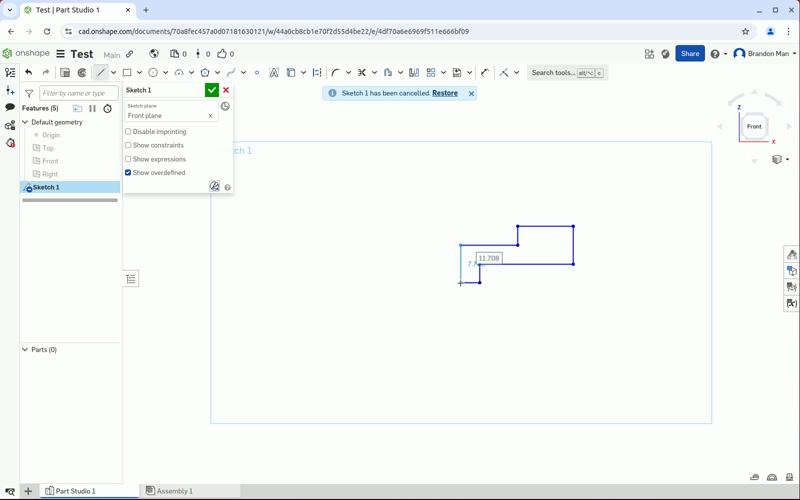
key(esc)
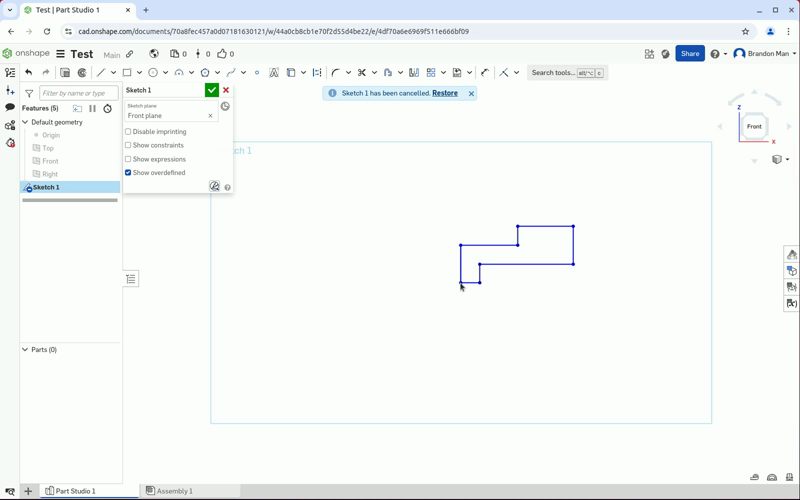
mouse_move(524, 251)
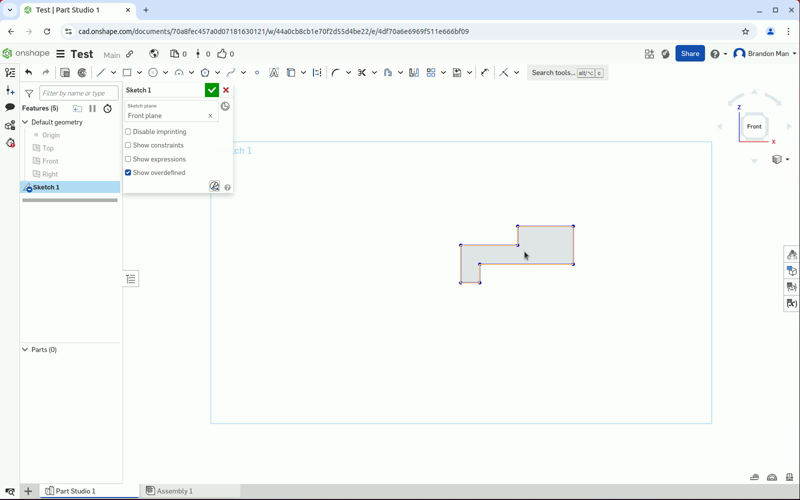
click(524, 251)
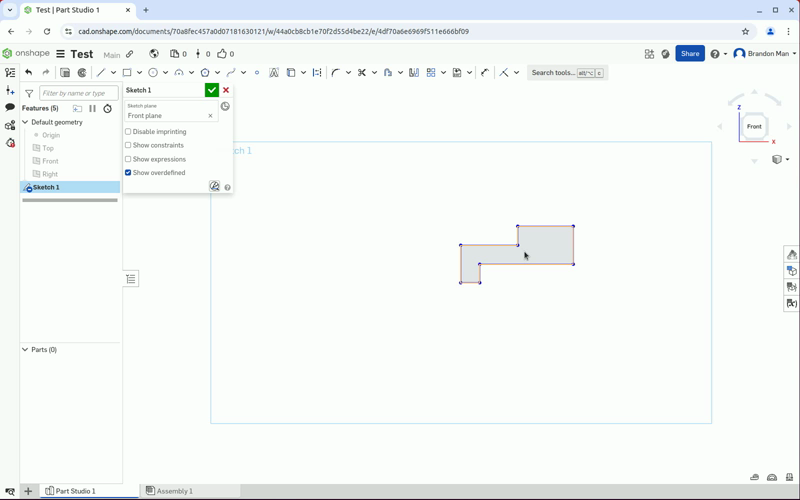
mouse_move(73, 352)
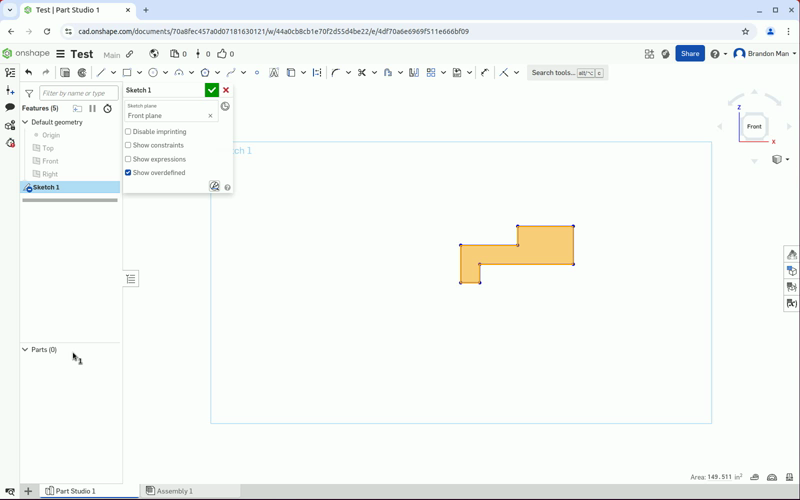
key(shift+y)
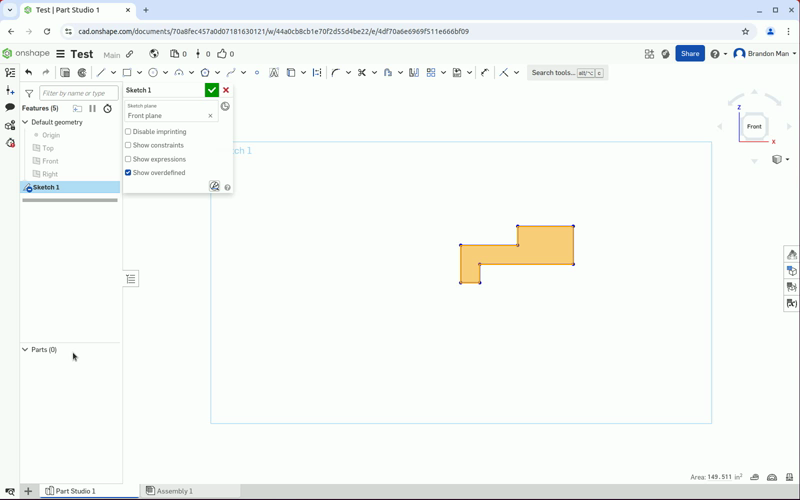
key(shift+e)
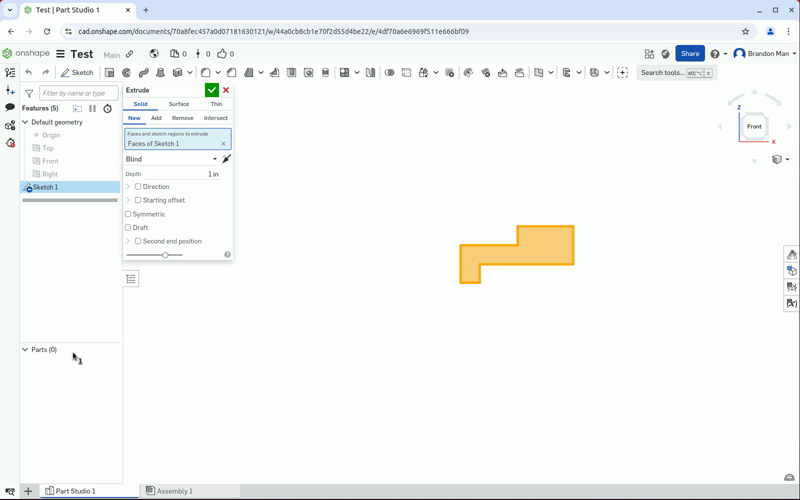
mouse_move(143, 106)
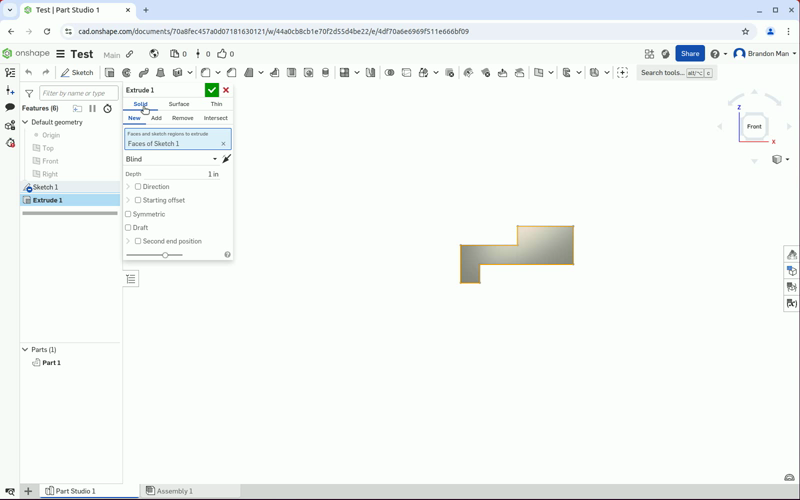
click(143, 106)
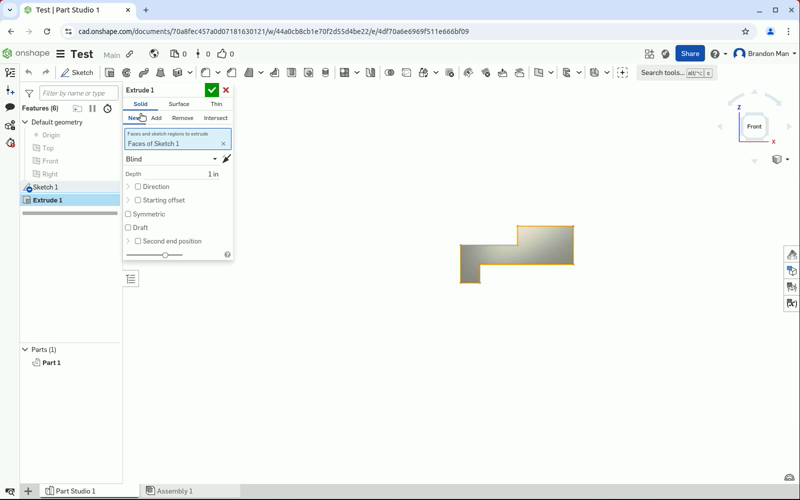
mouse_move(137, 120)
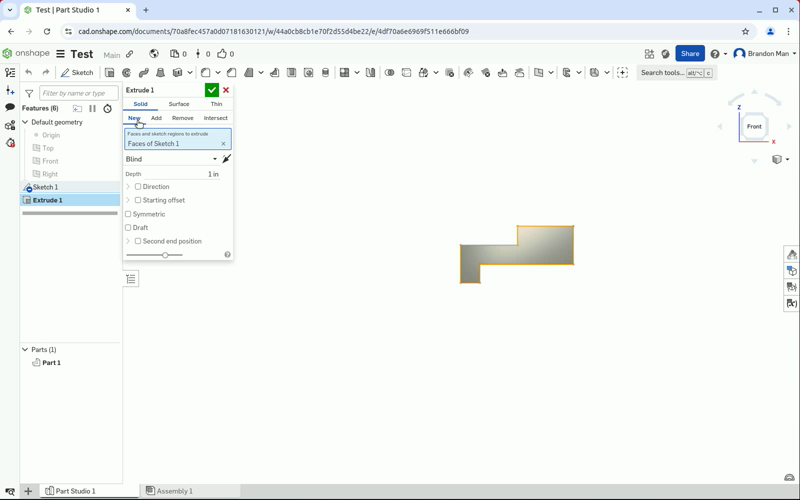
click(137, 120)
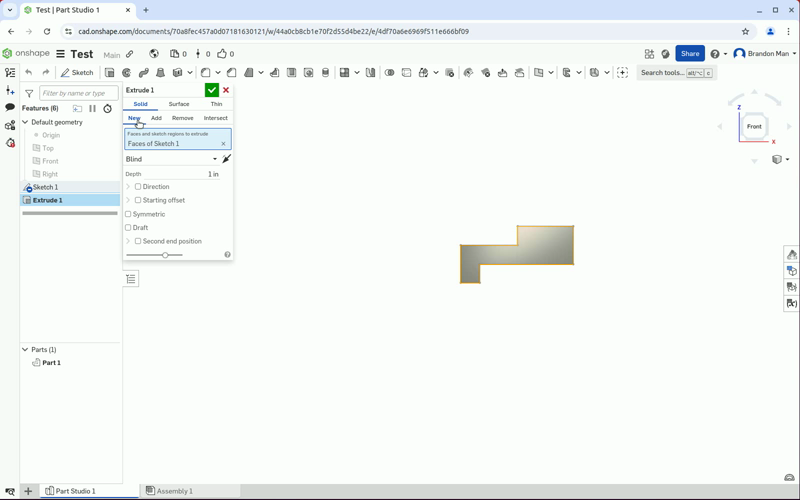
key(tab, 4)
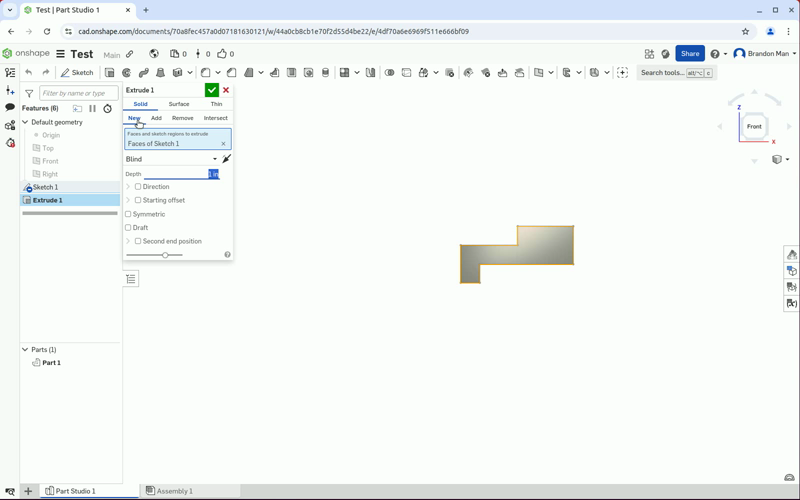
text(19.257)
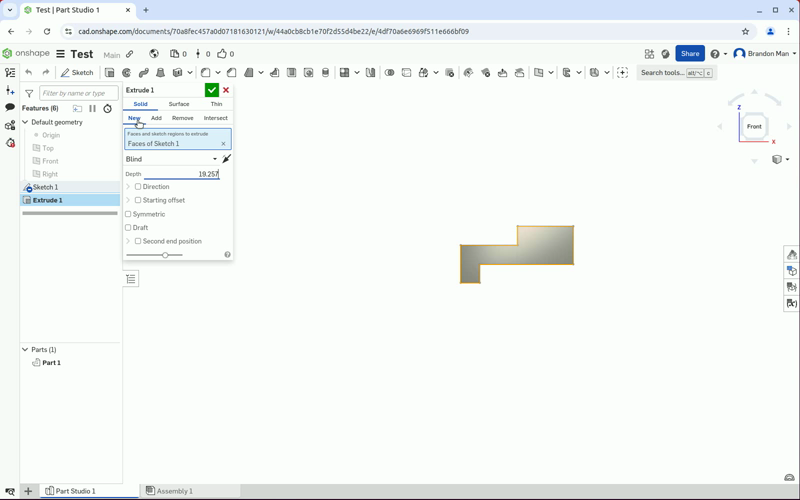
key(enter)
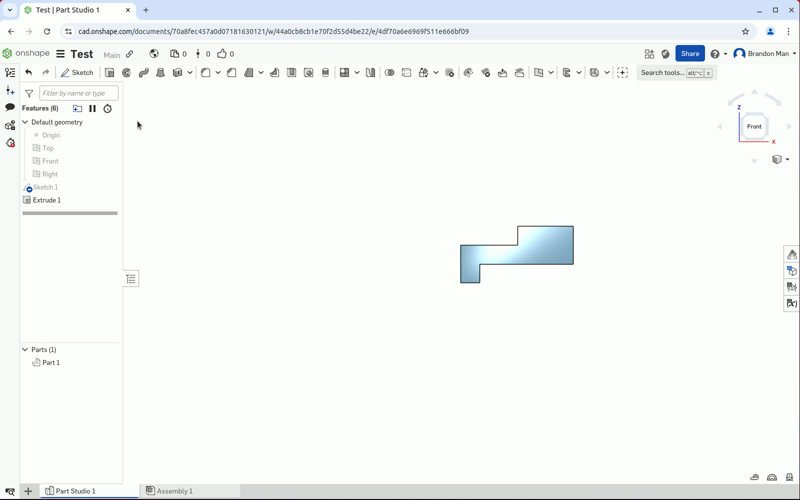
key(shift+h)
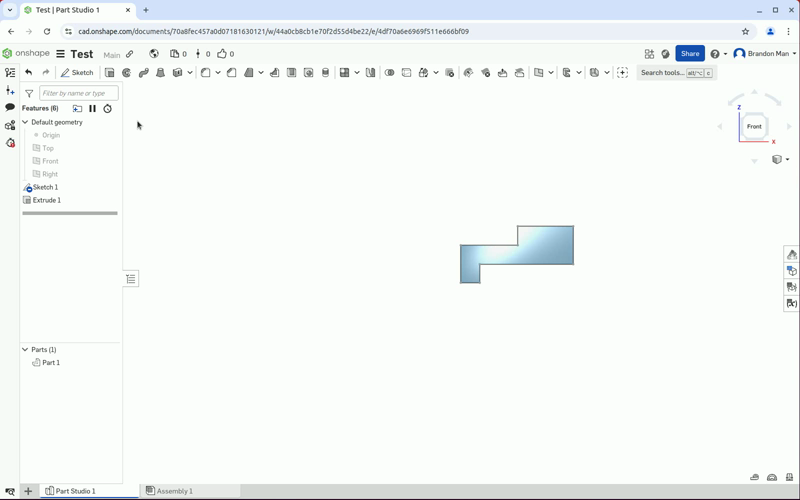
key(shift+h)
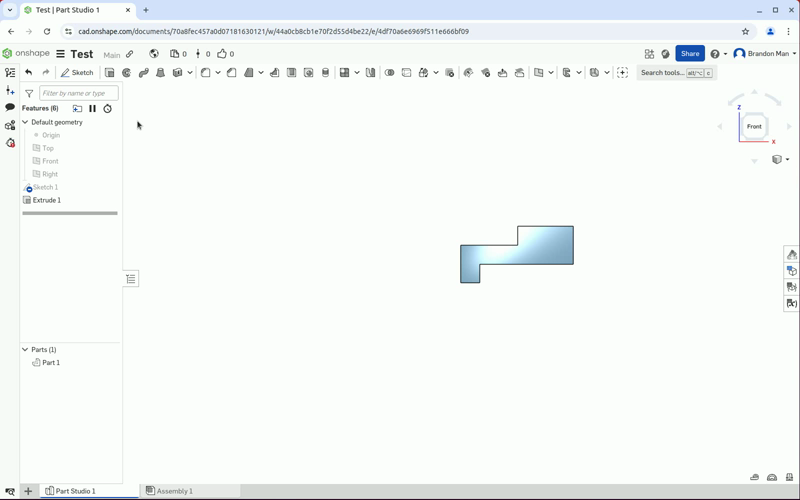
mouse_move(73, 189)
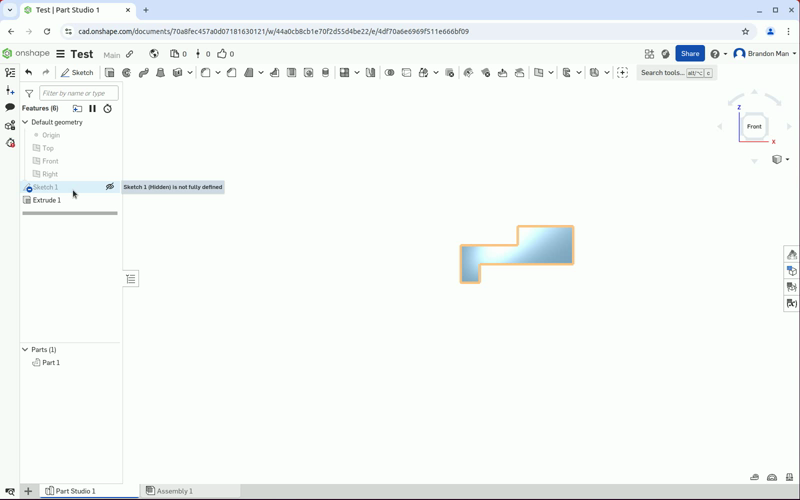
click(73, 189)
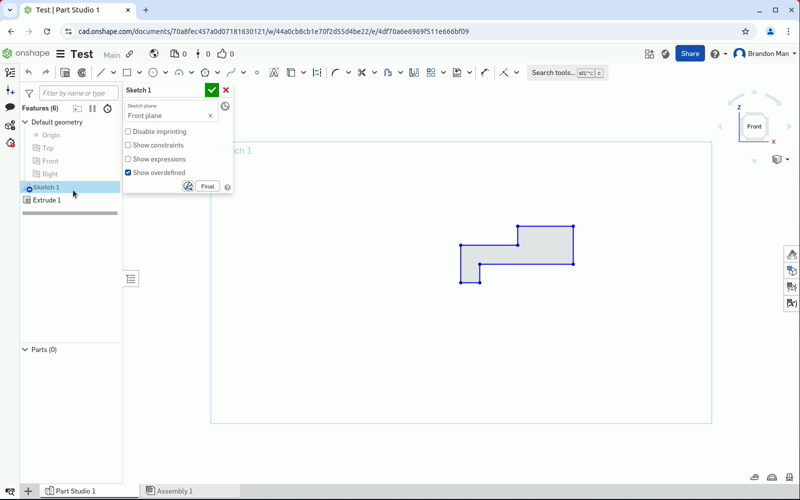
mouse_move(229, 92)
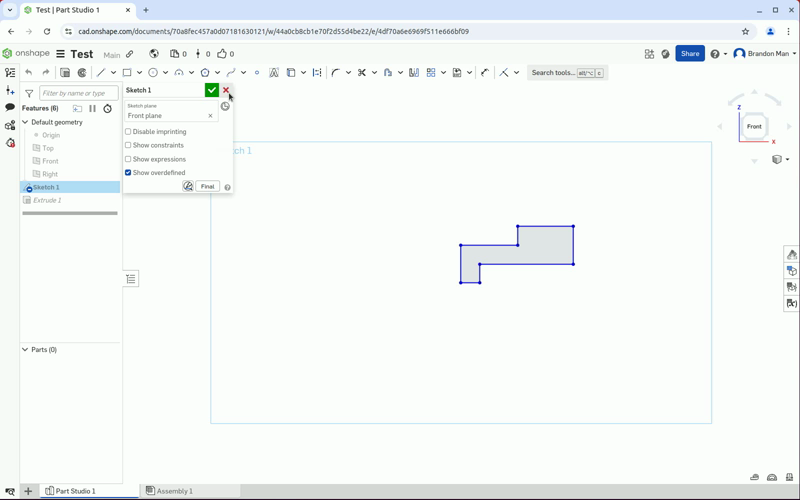
click(229, 92)
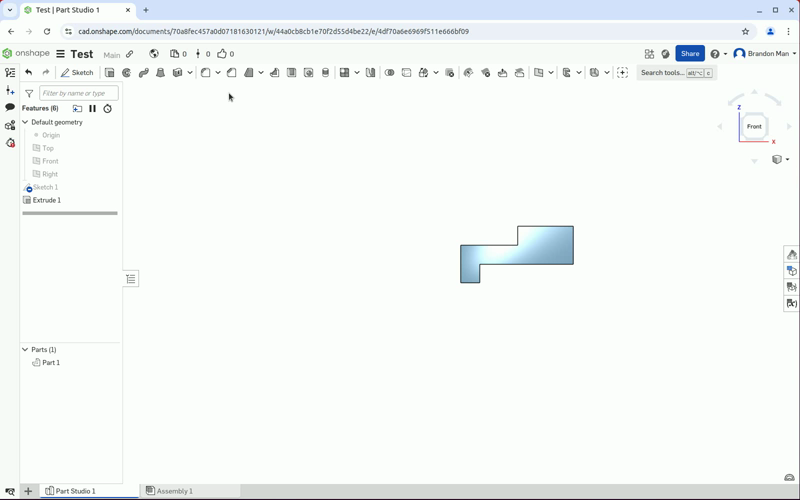
mouse_move(541, 75)
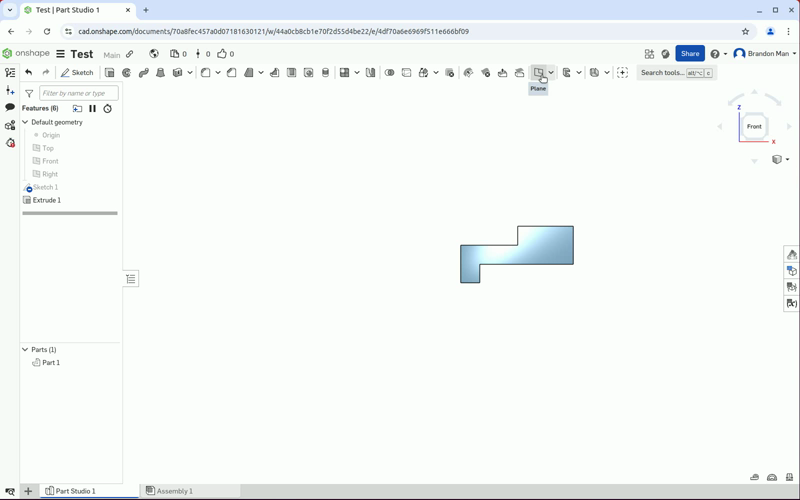
click(541, 75)
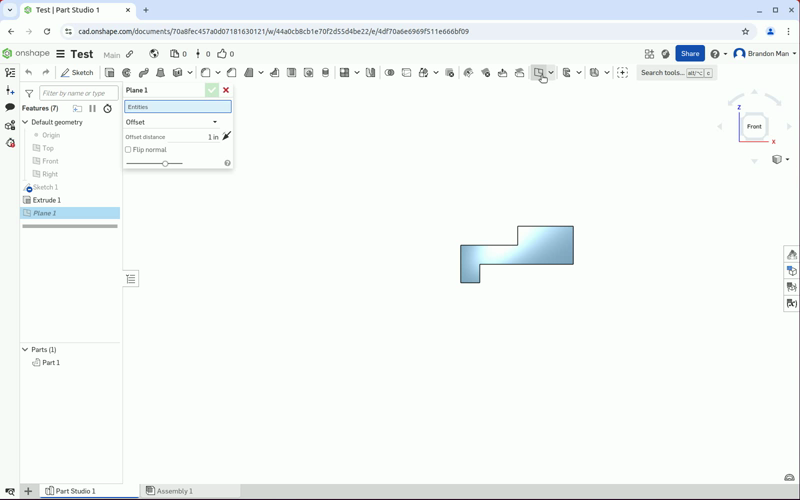
mouse_move(73, 163)
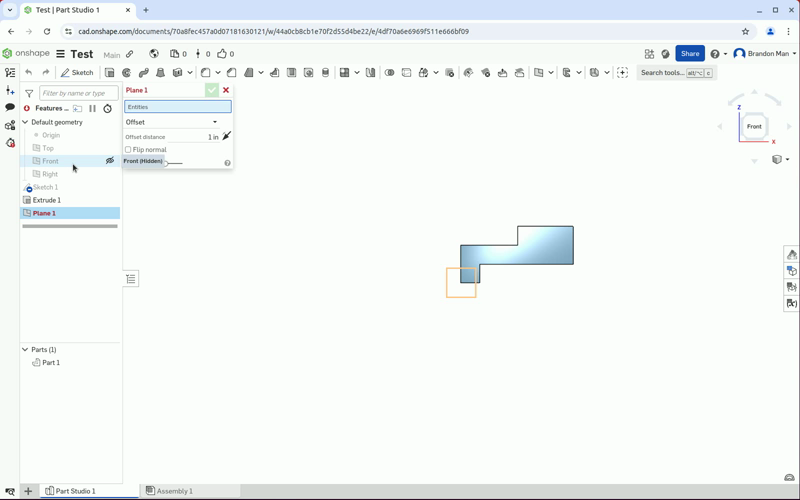
click(73, 163)
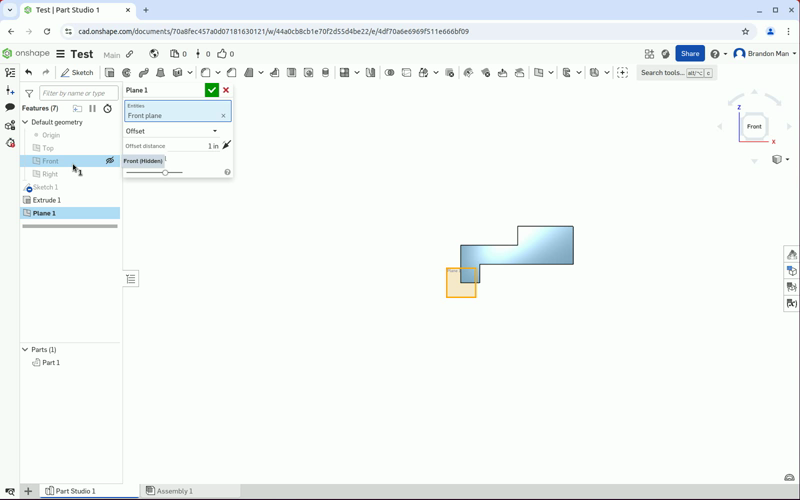
key(tab, 2)
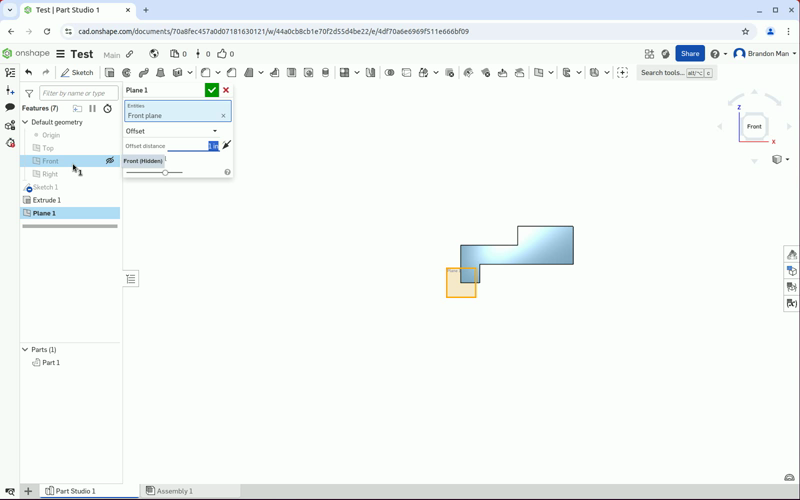
text(19.257)
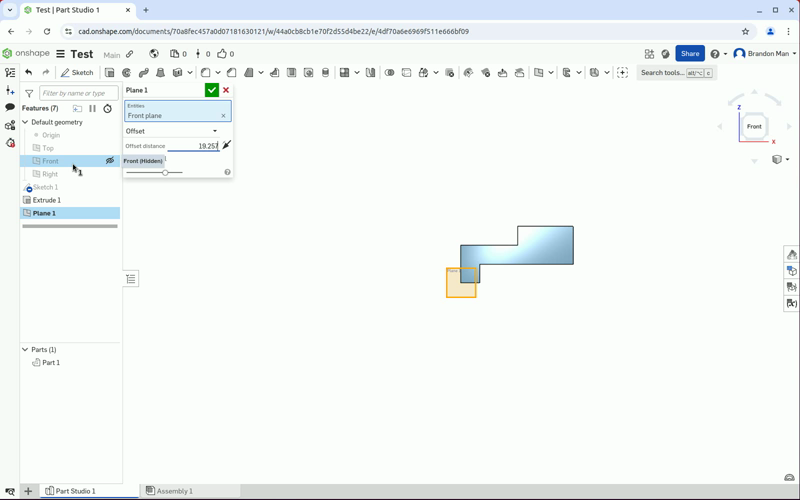
key(enter, 2)
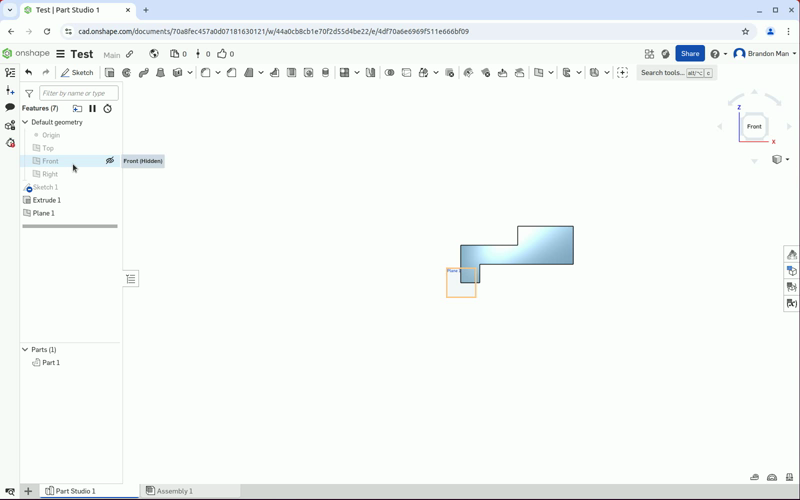
key(shift+s)
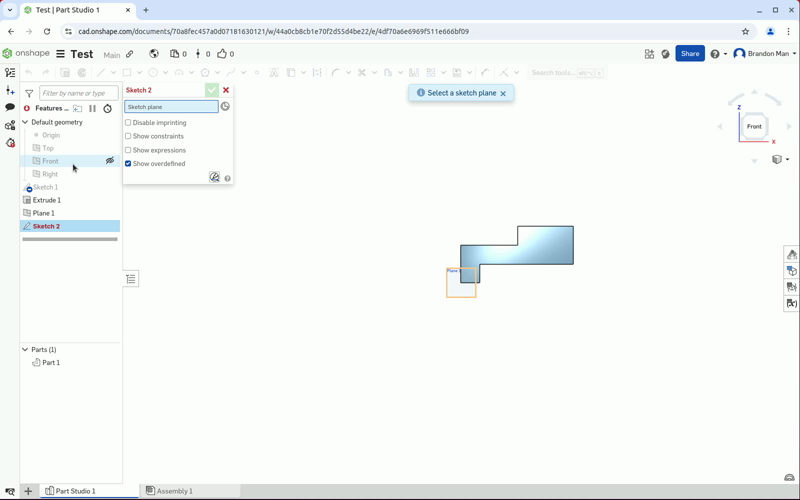
mouse_move(73, 215)
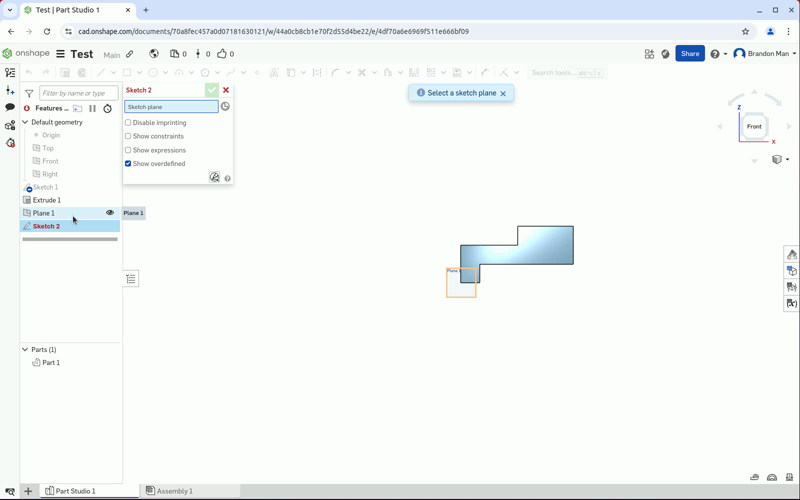
click(73, 215)
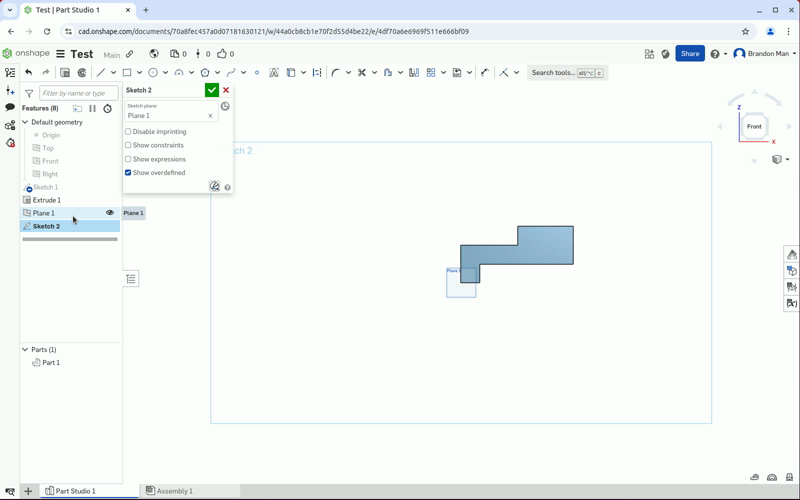
mouse_move(73, 352)
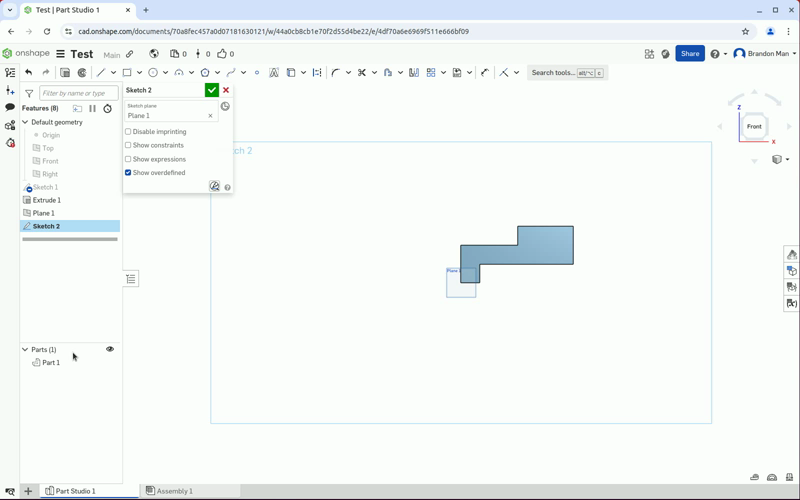
key(y)
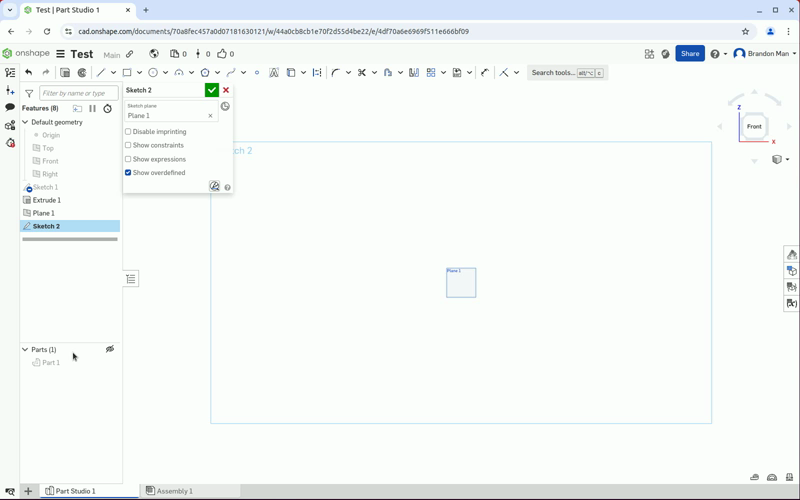
key(l)
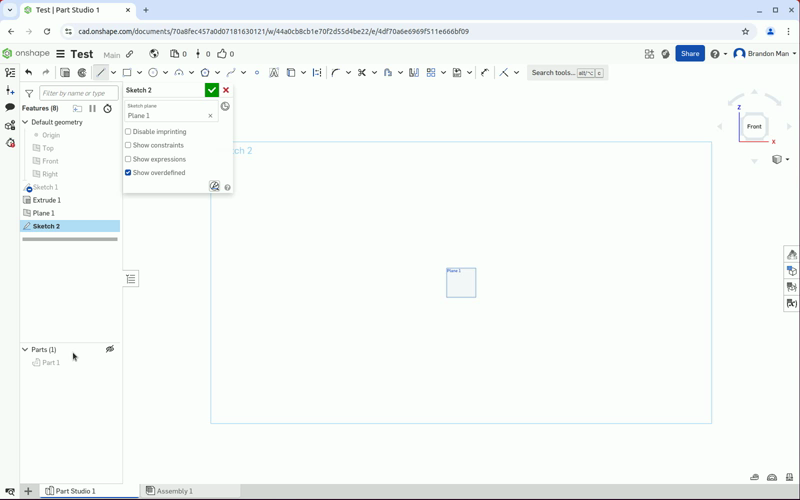
key_down(shift)
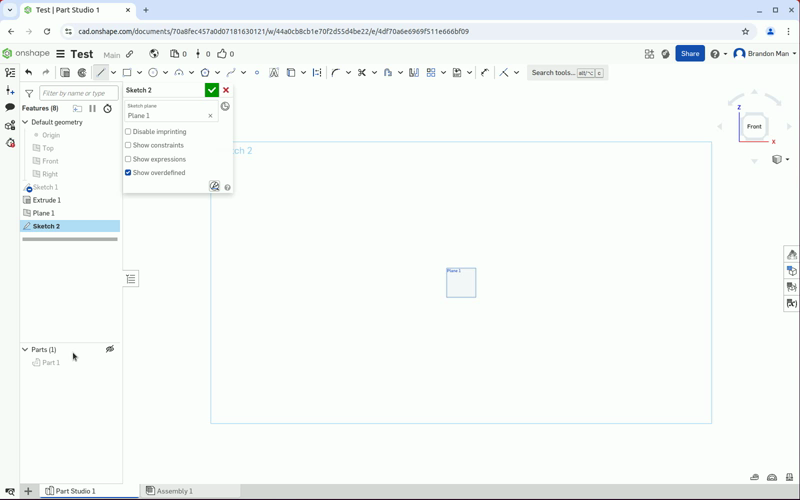
mouse_move(460, 282)
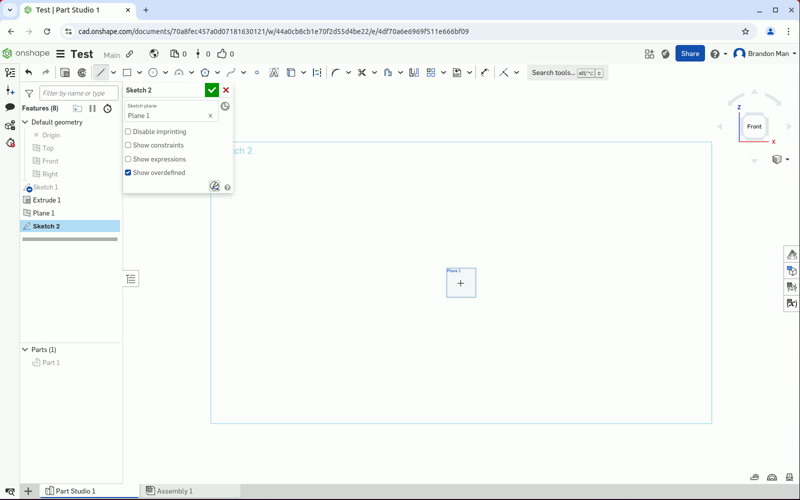
click(460, 282)
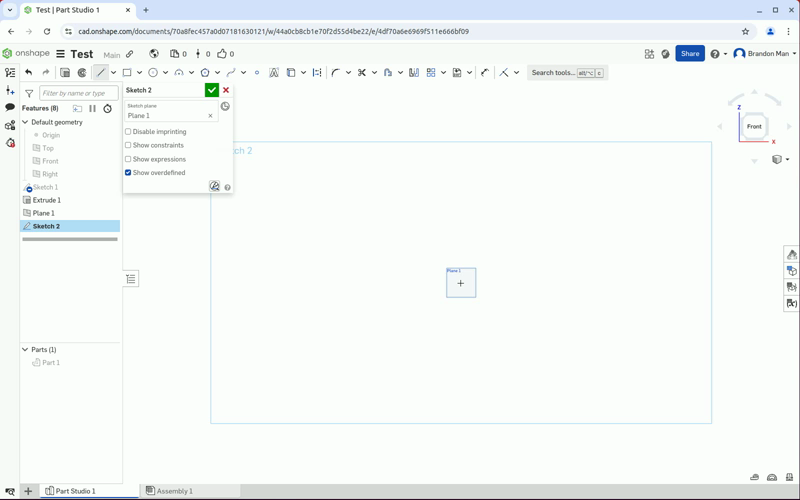
key_up(shift)
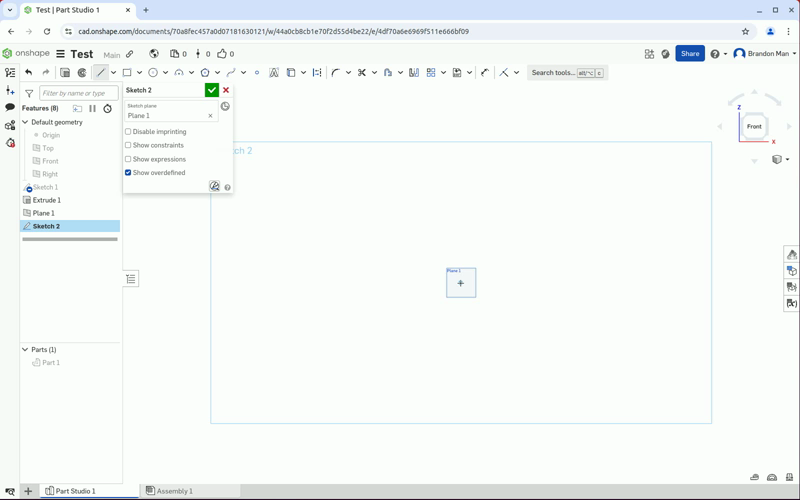
key_down(shift)
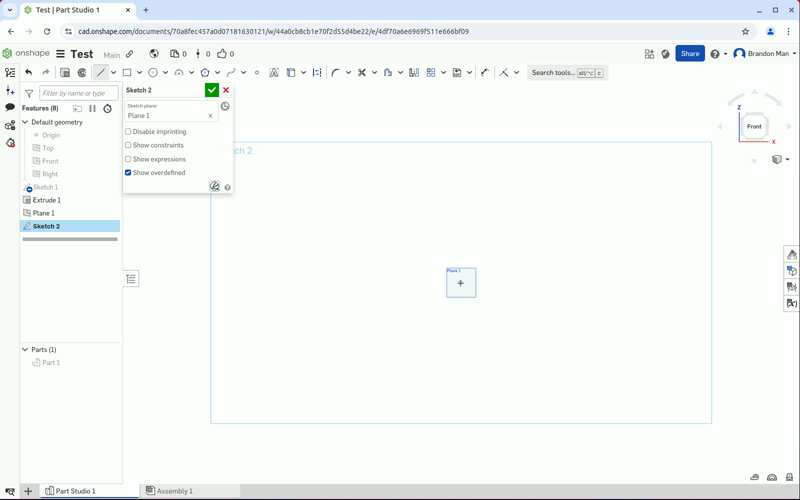
mouse_move(490, 282)
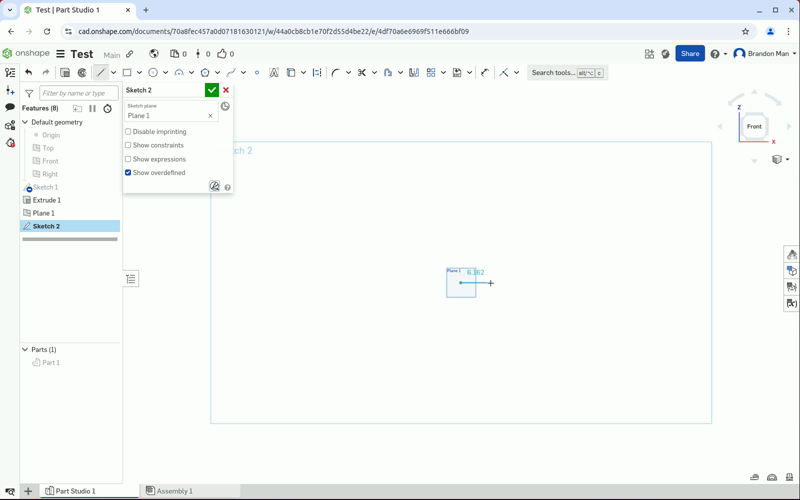
mouse_move(480, 282)
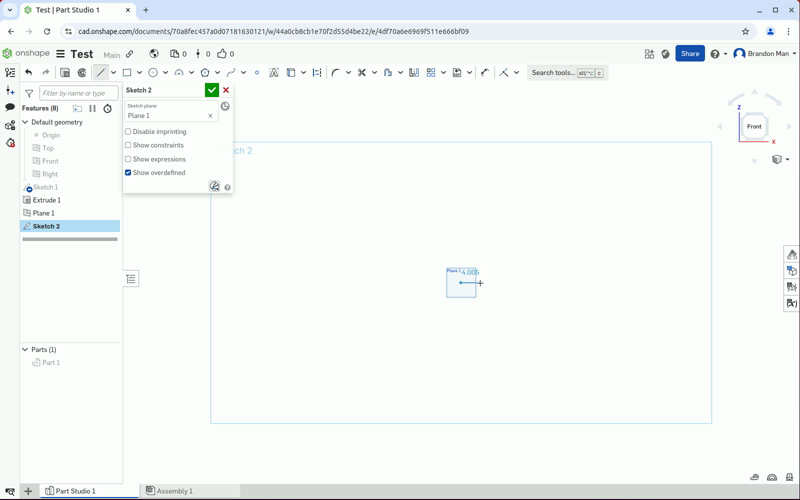
click(480, 282)
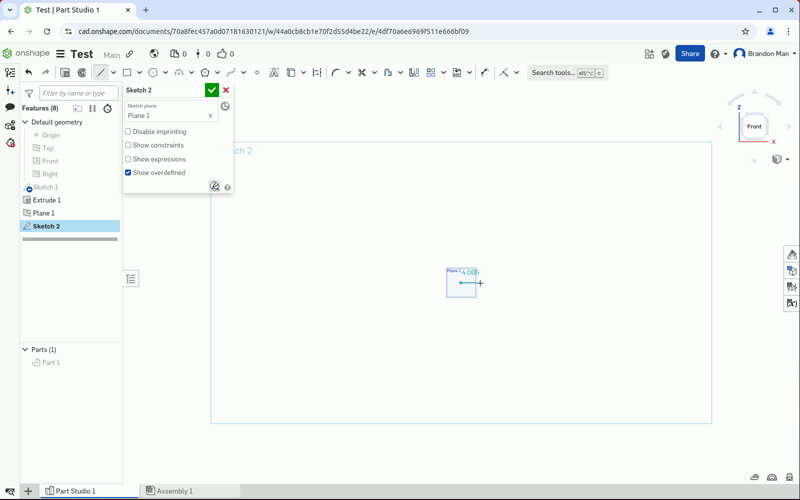
key_up(shift)
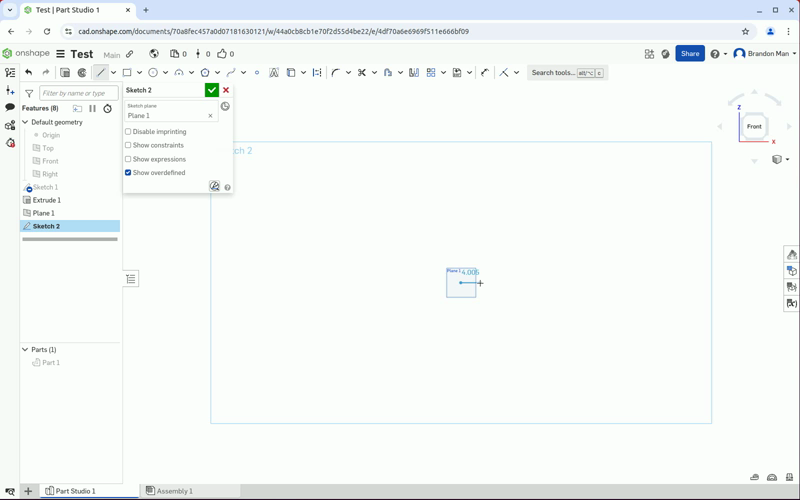
key_down(shift)
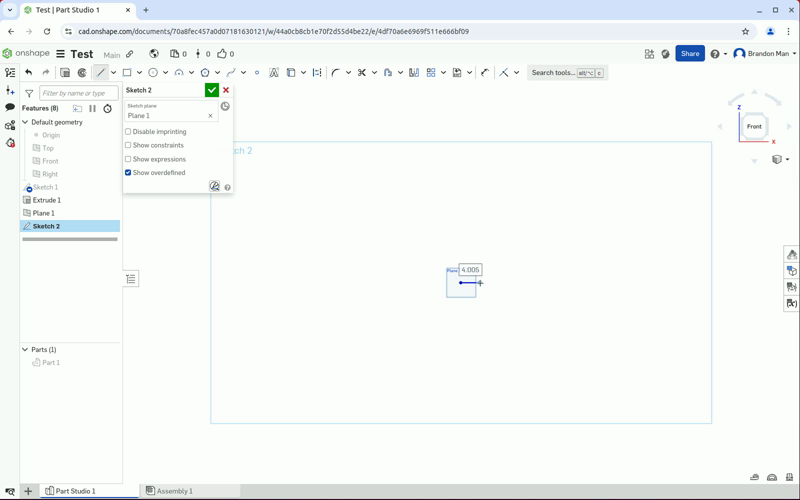
mouse_move(510, 282)
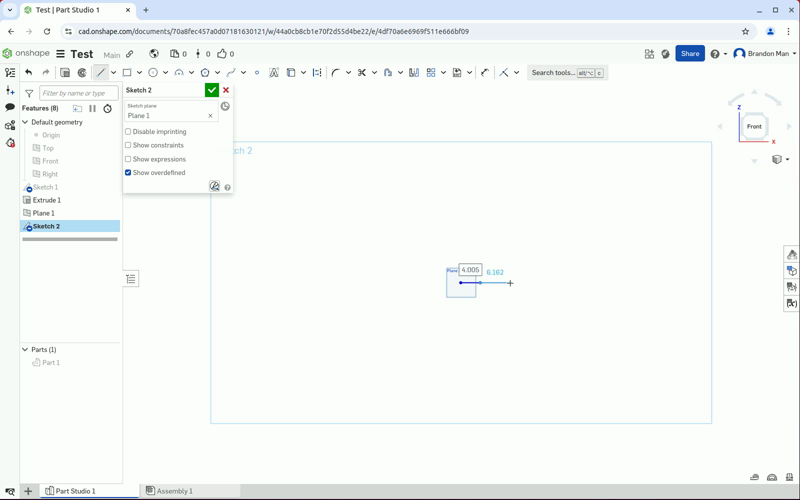
mouse_move(480, 263)
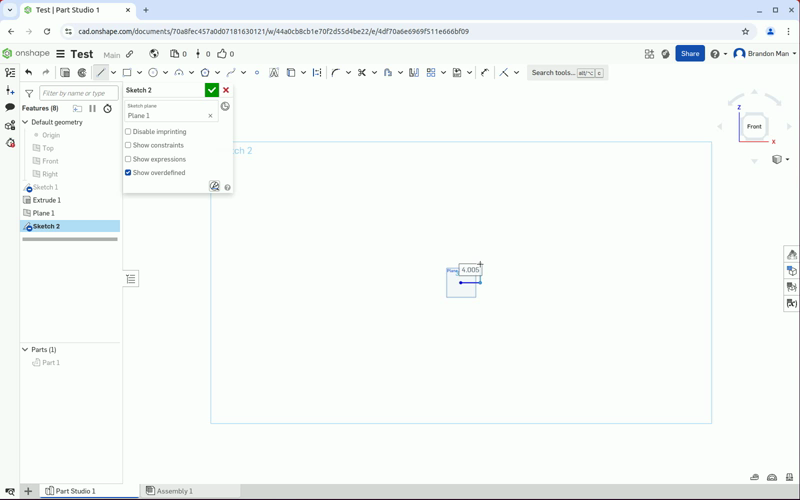
click(480, 263)
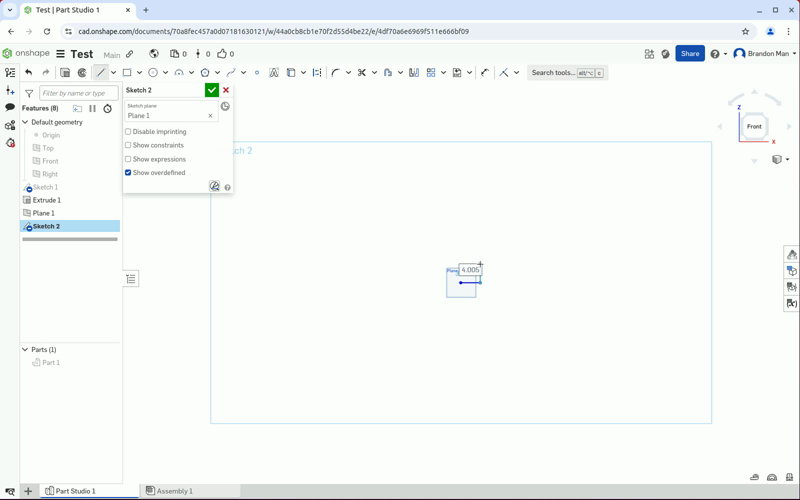
key_up(shift)
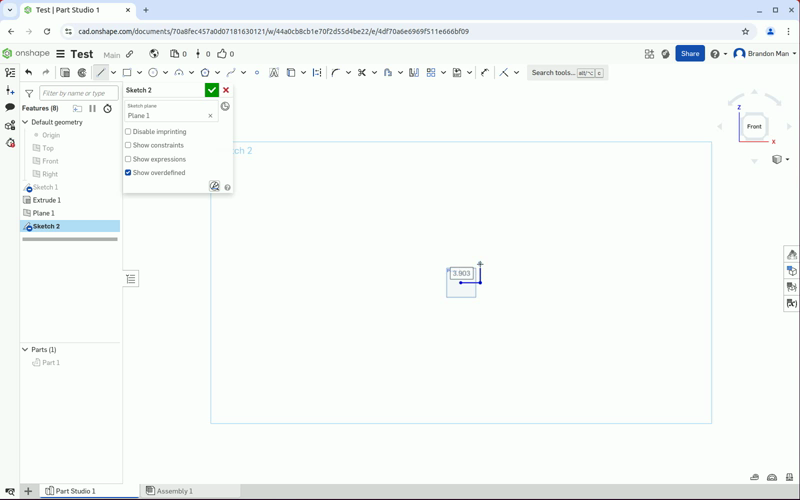
key_down(shift)
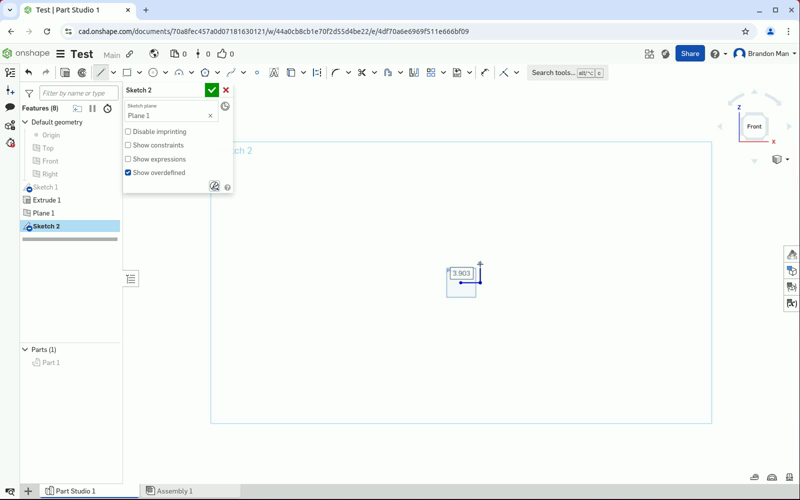
mouse_move(510, 263)
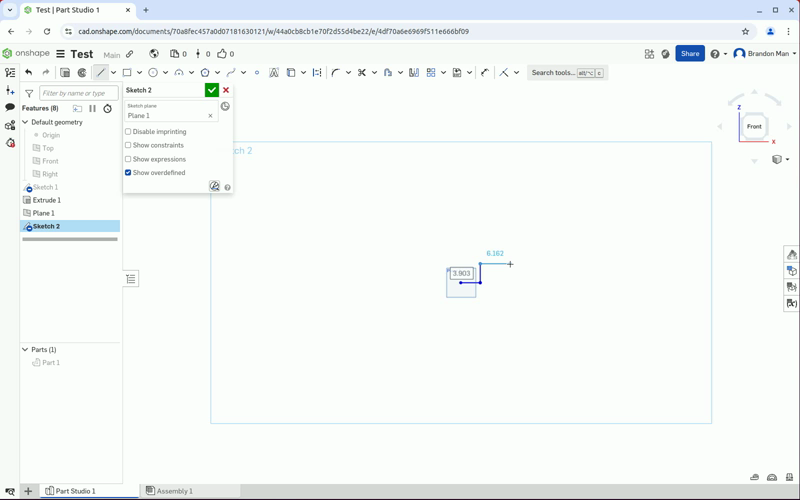
mouse_move(517, 263)
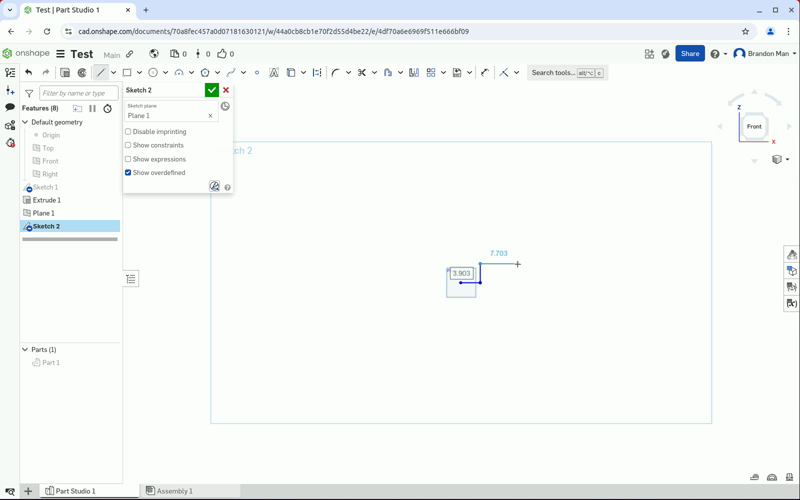
click(517, 263)
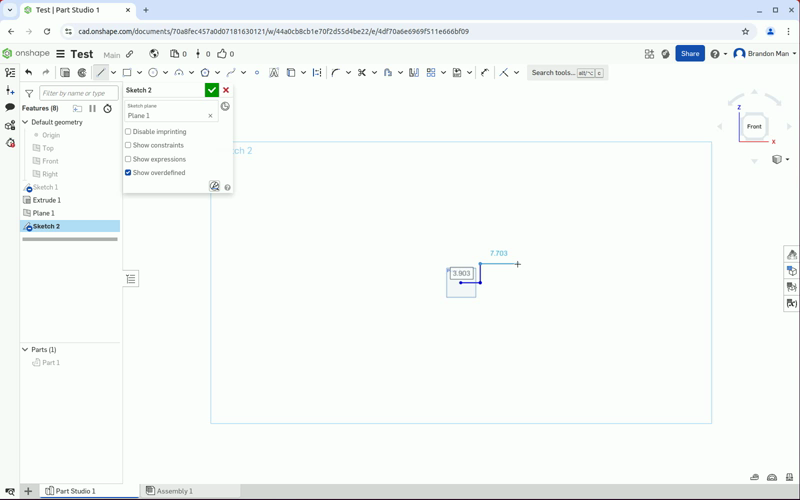
key_up(shift)
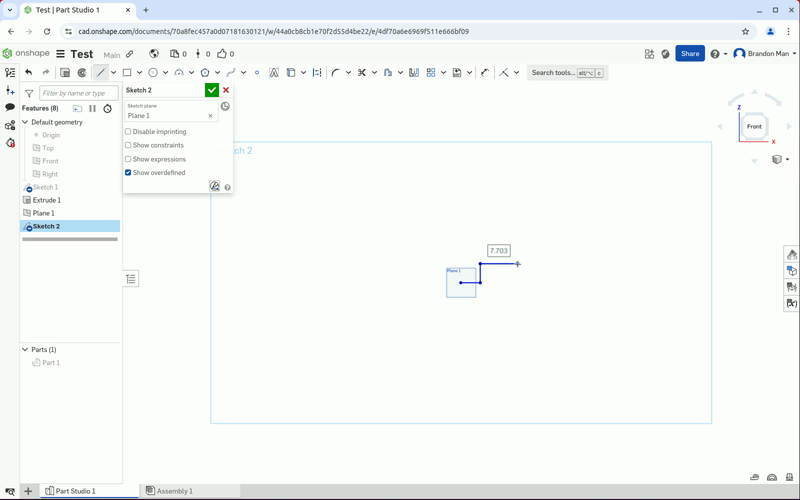
key_down(shift)
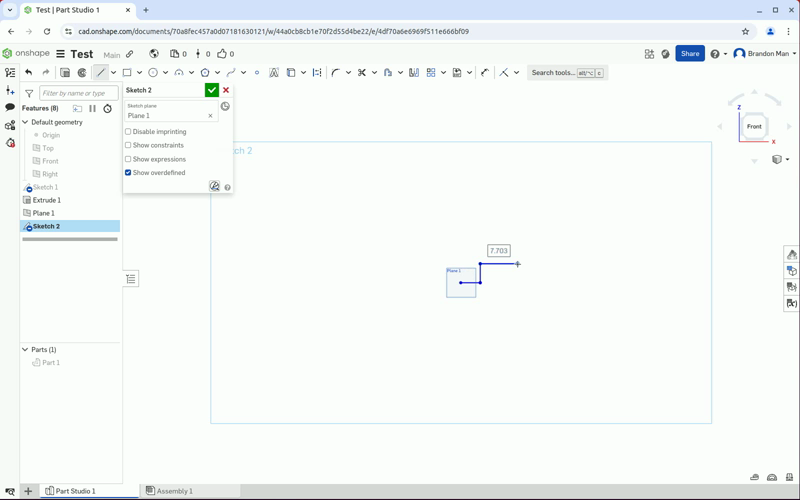
mouse_move(547, 263)
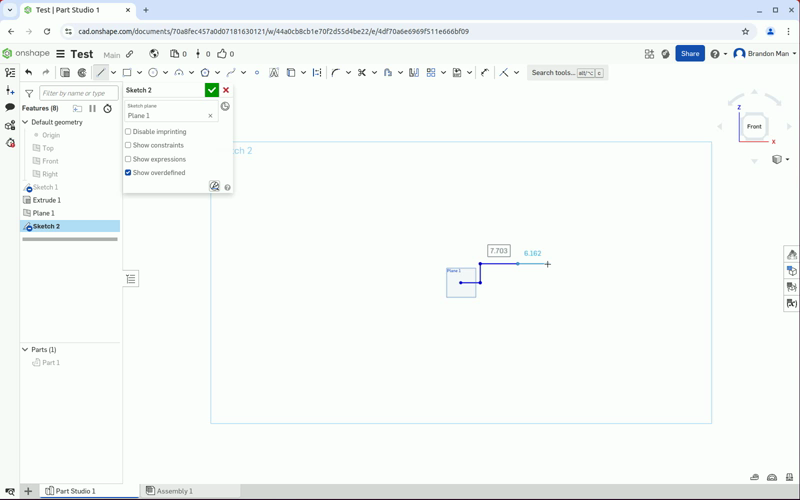
mouse_move(517, 245)
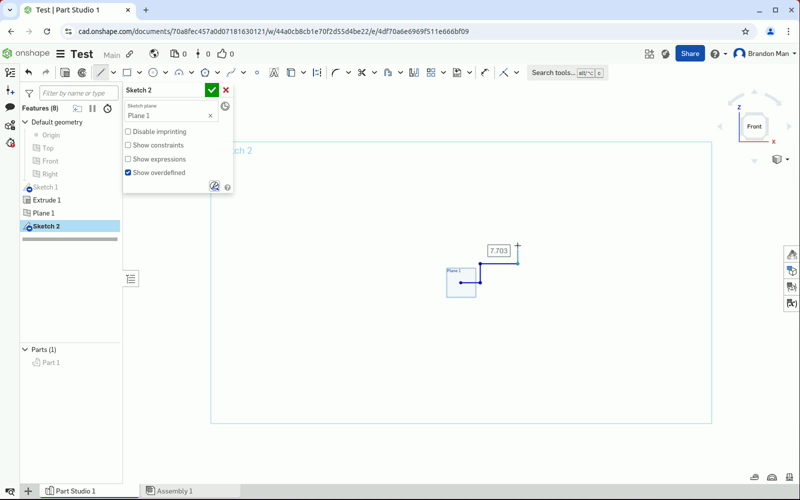
click(517, 245)
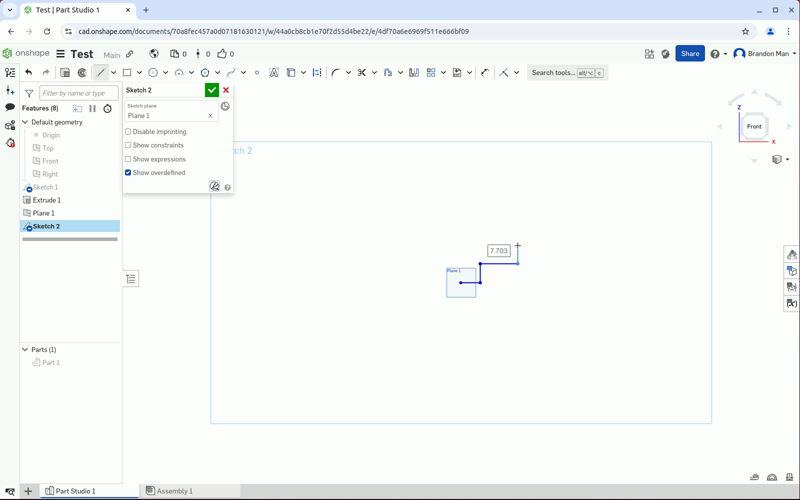
key_up(shift)
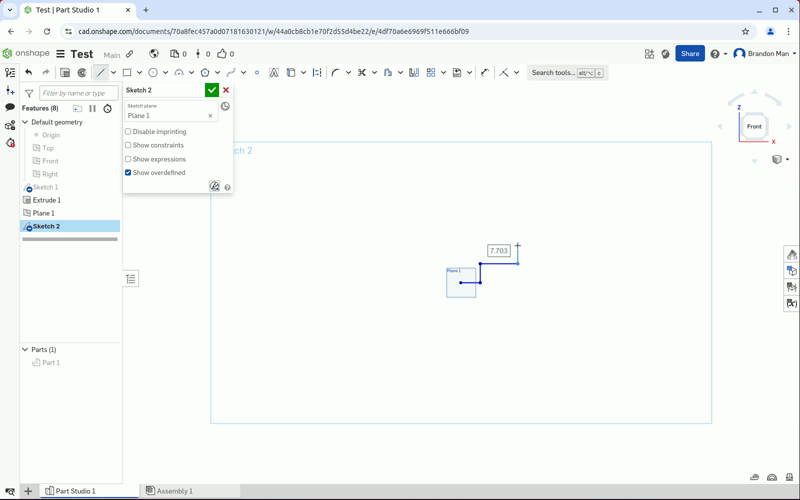
key_down(shift)
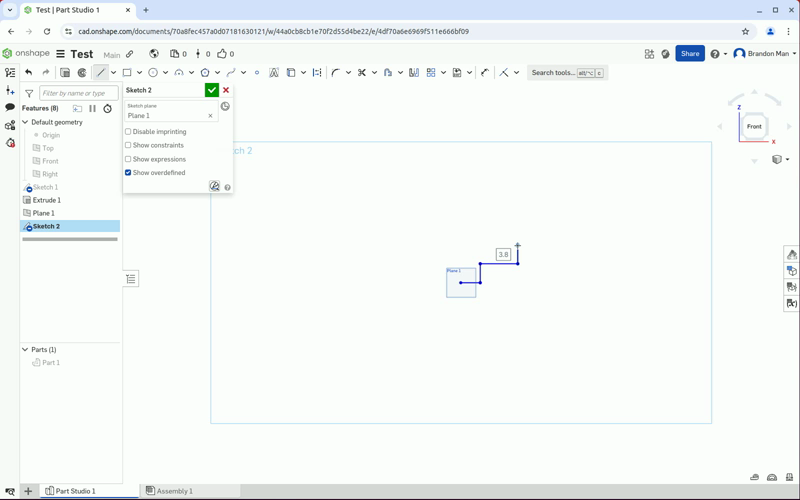
mouse_move(547, 245)
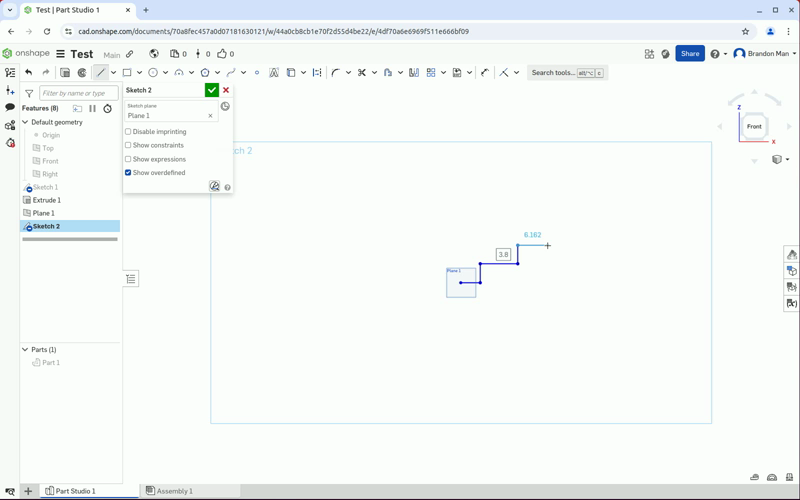
mouse_move(460, 245)
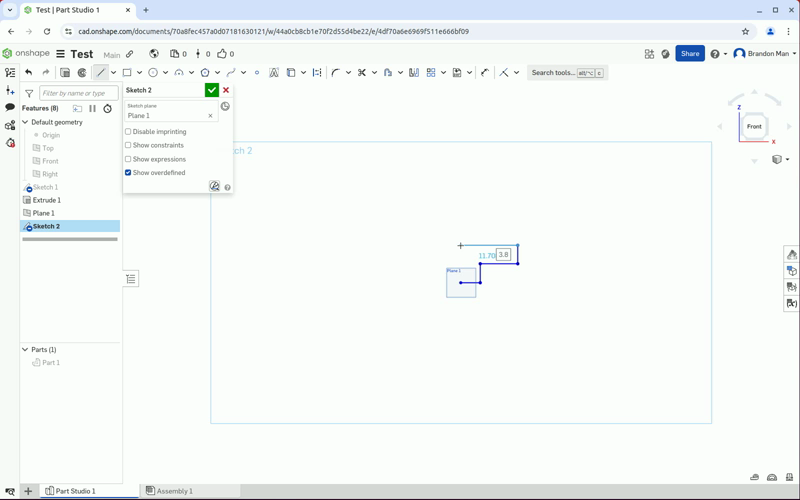
click(460, 245)
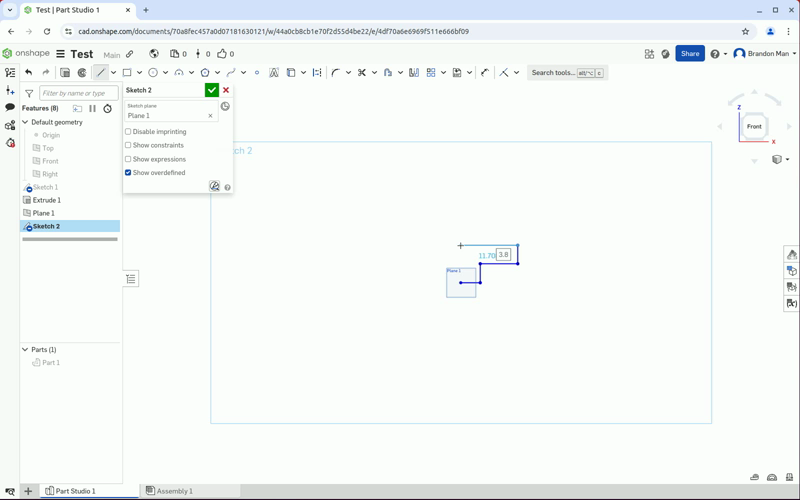
key_up(shift)
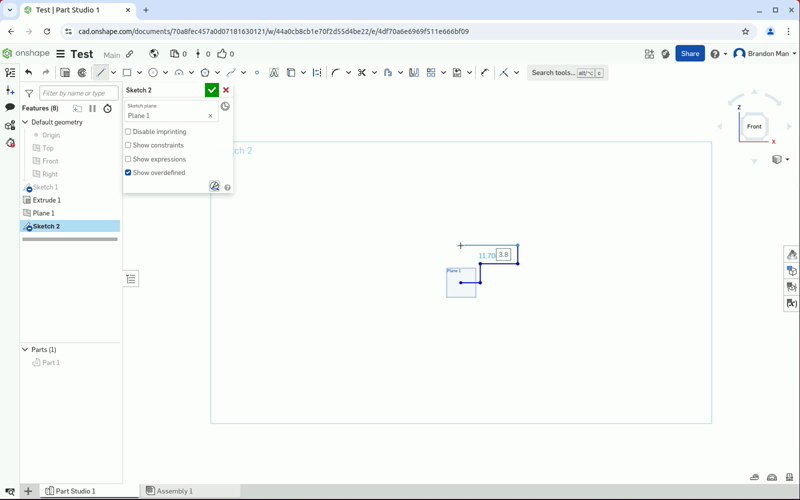
mouse_move(490, 245)
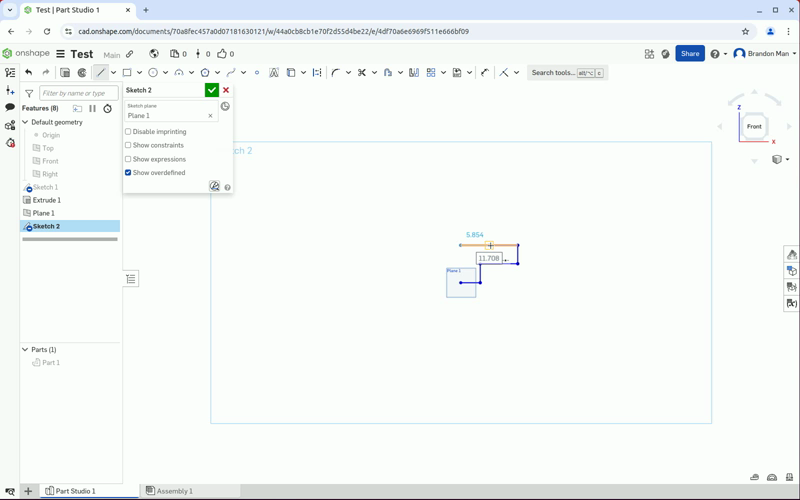
key_down(shift)
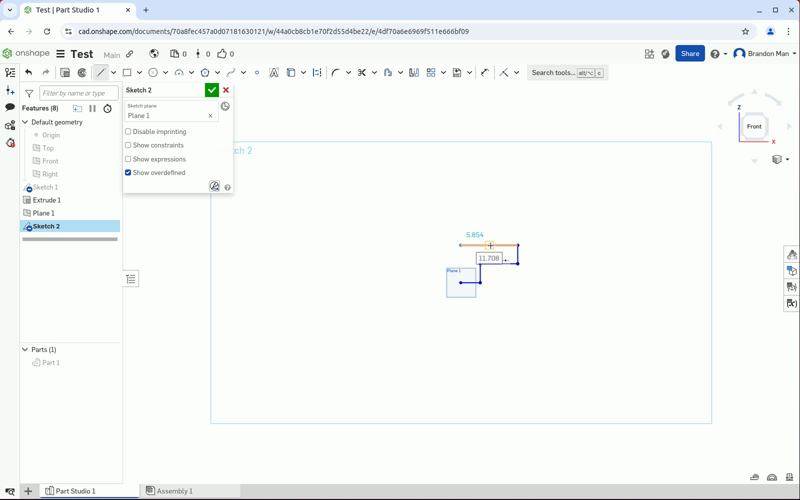
mouse_move(460, 282)
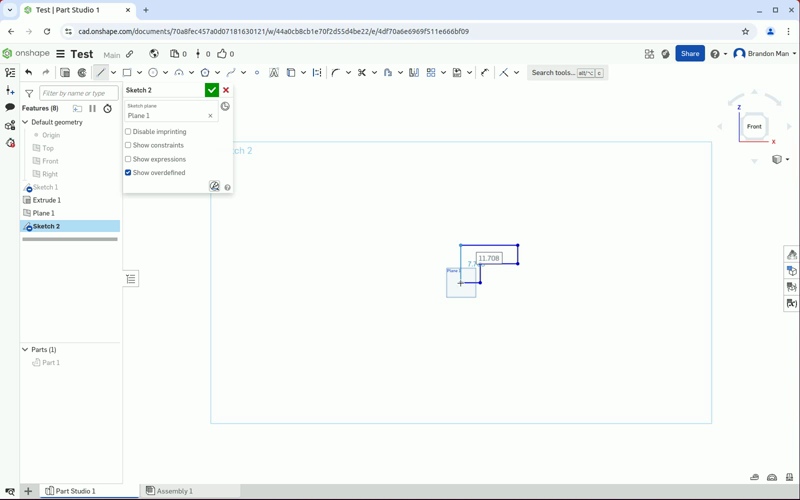
key_up(shift)
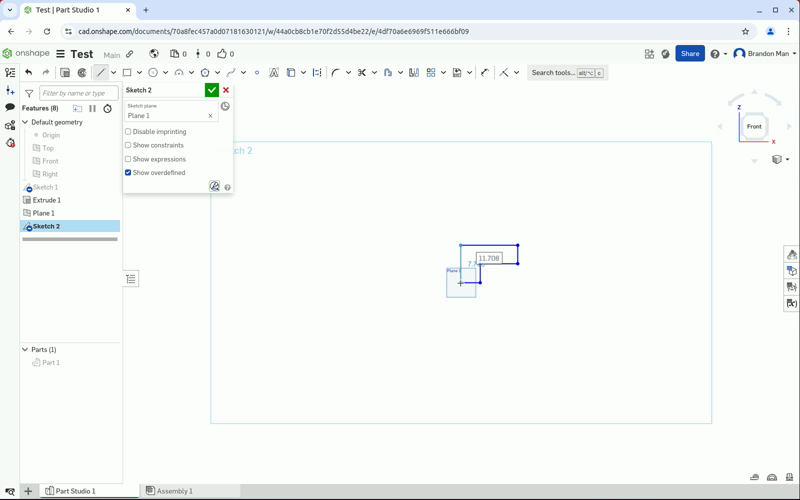
click(460, 282)
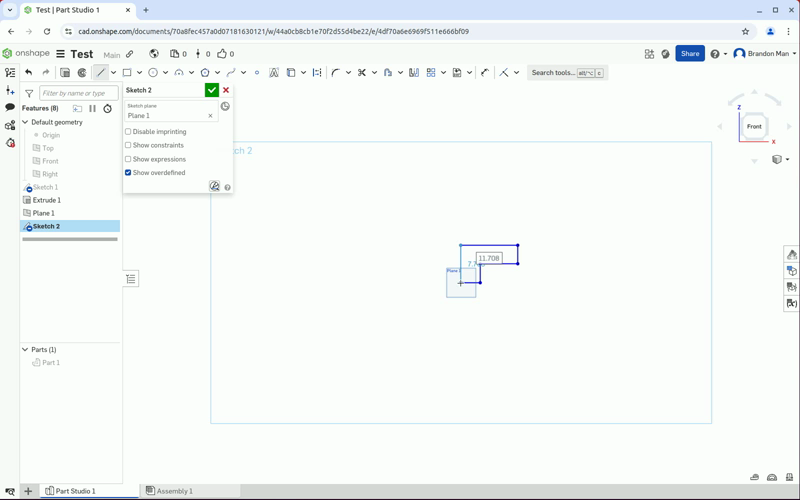
key(esc)
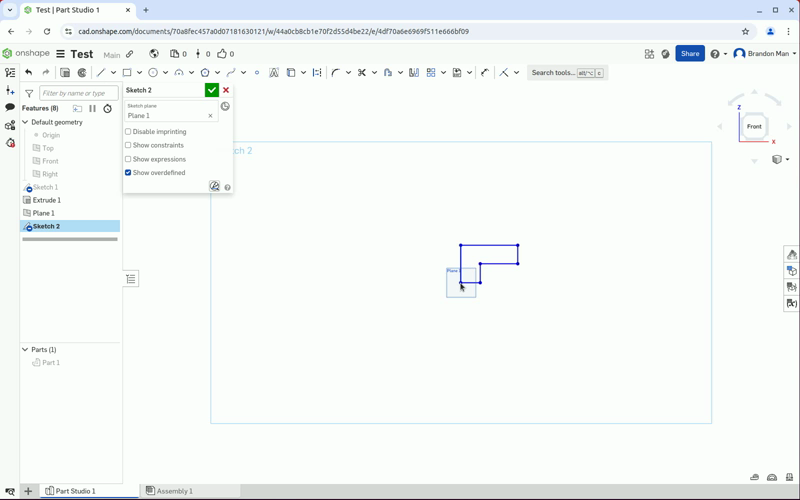
mouse_move(495, 251)
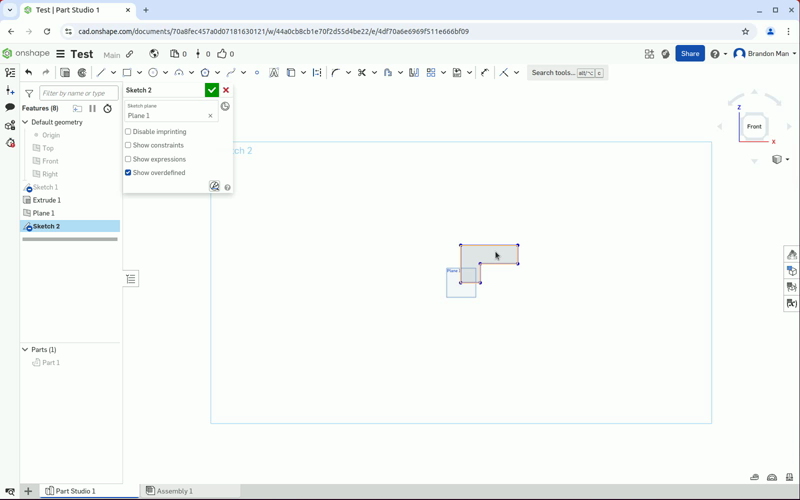
scroll(6)
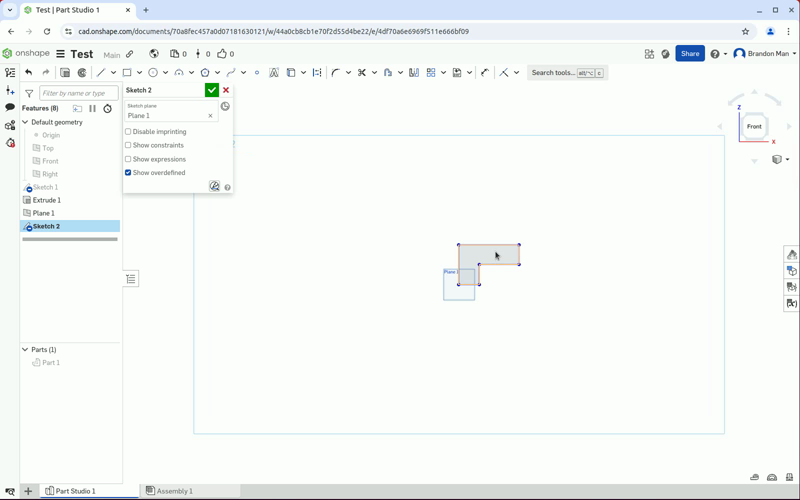
scroll(6)
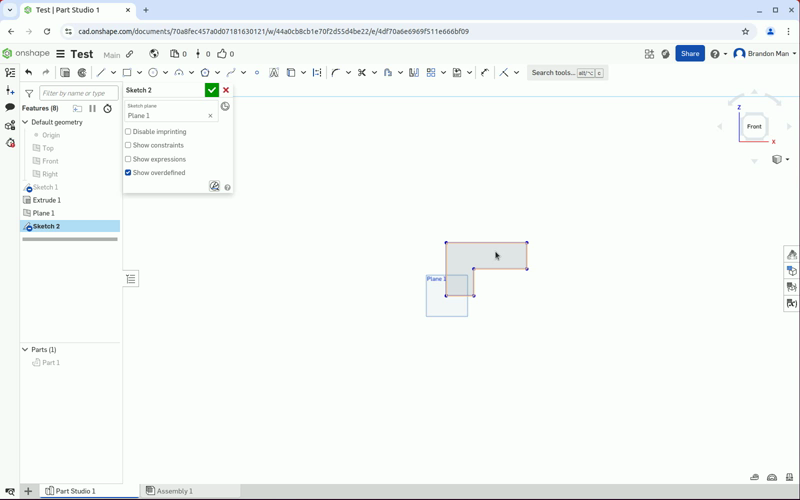
scroll(6)
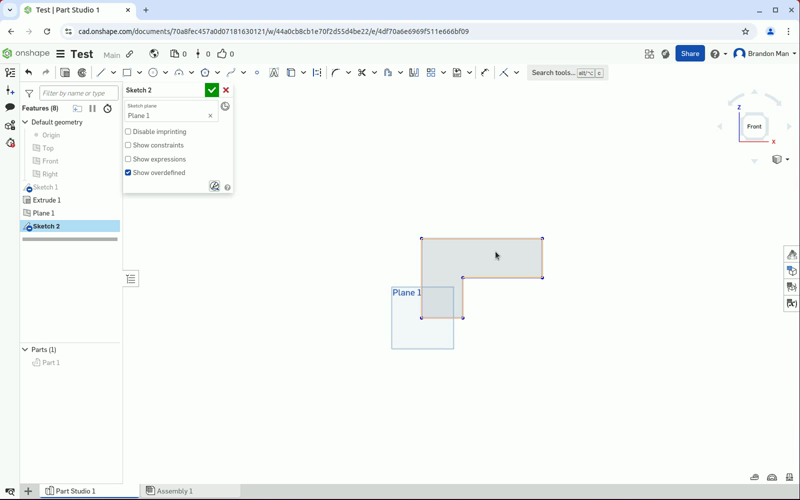
scroll(6)
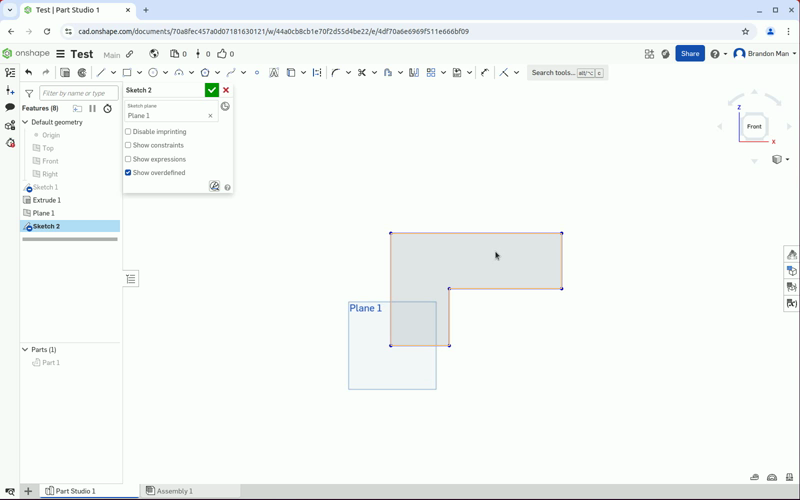
scroll(6)
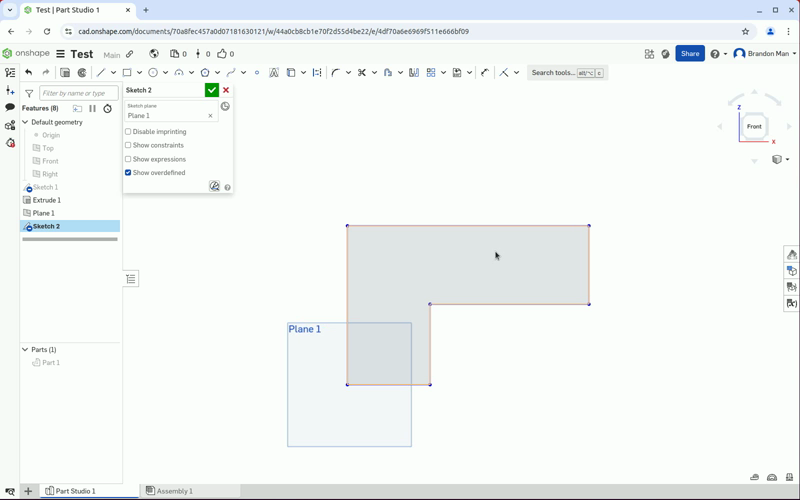
scroll(6)
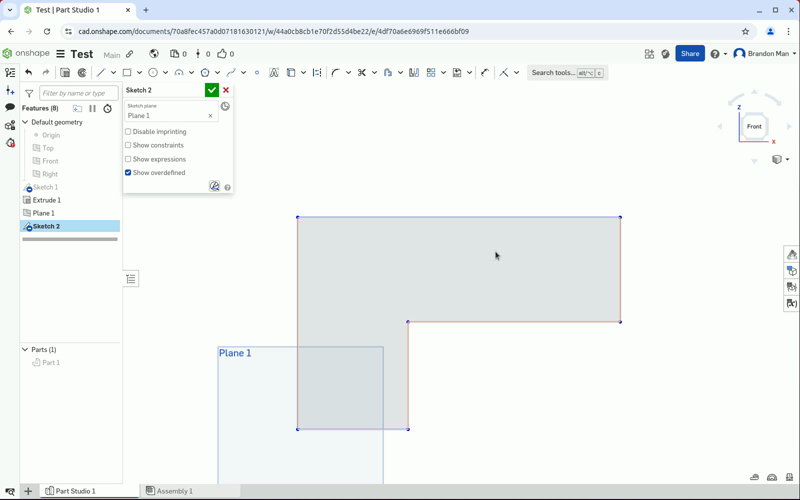
scroll(6)
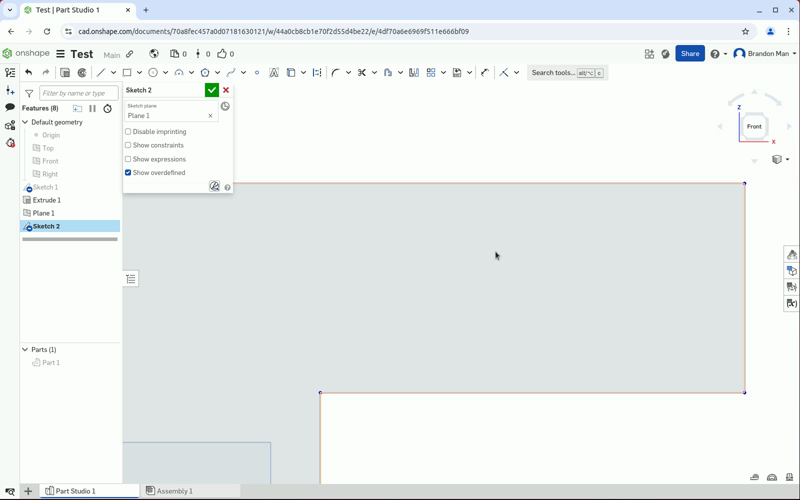
click(495, 251)
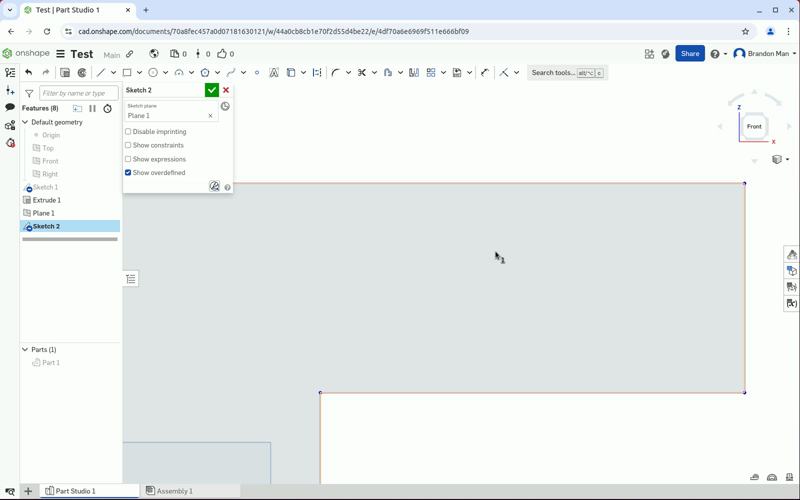
scroll(-6)
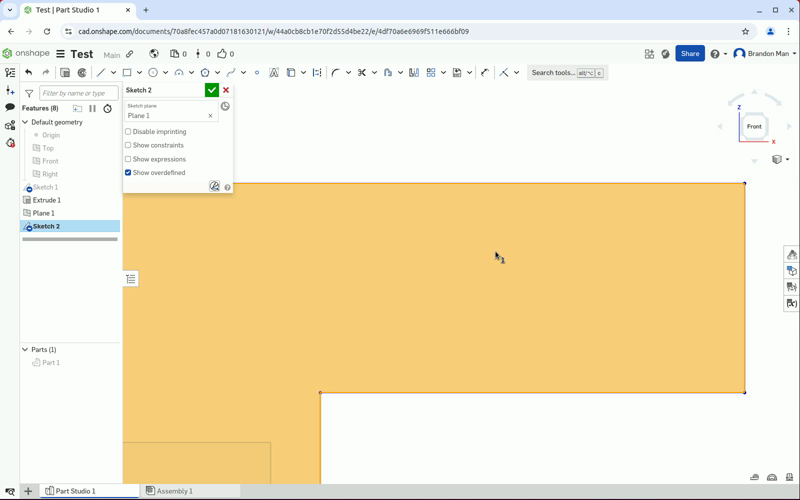
scroll(-6)
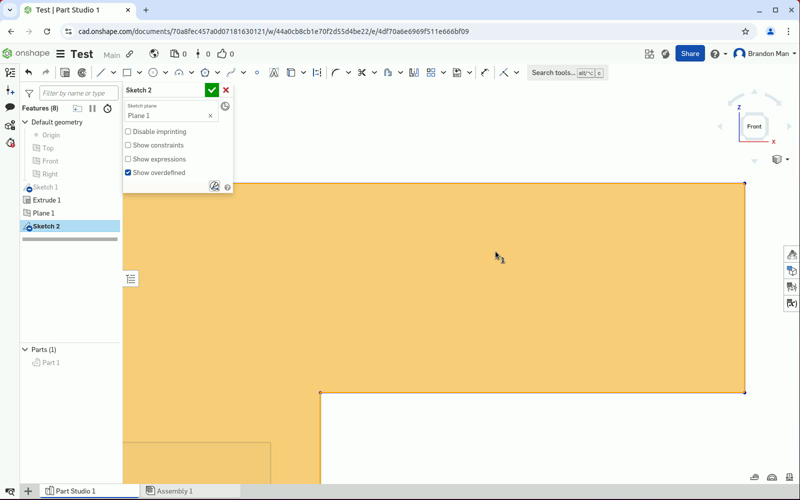
scroll(-6)
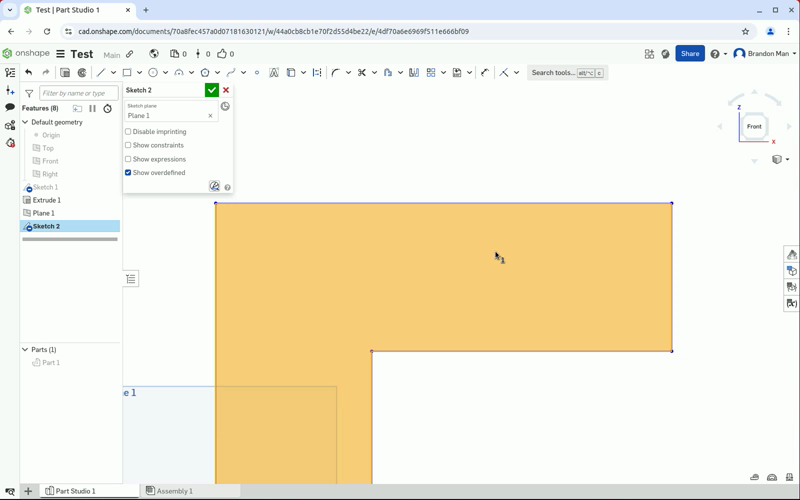
scroll(-6)
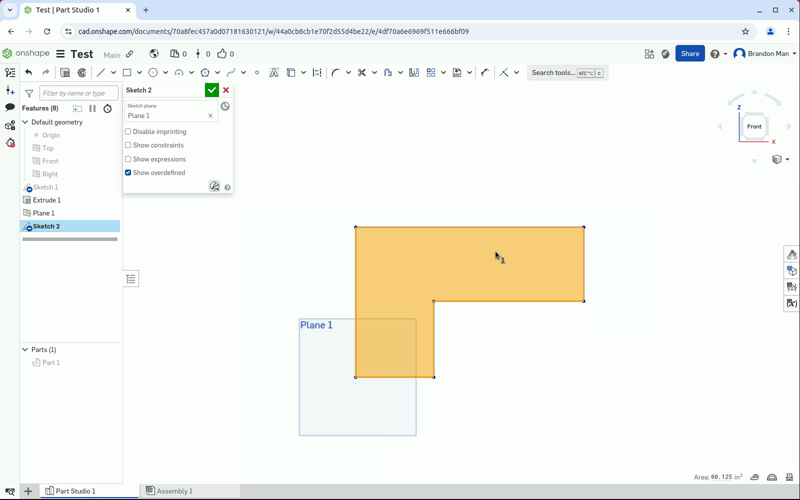
scroll(-6)
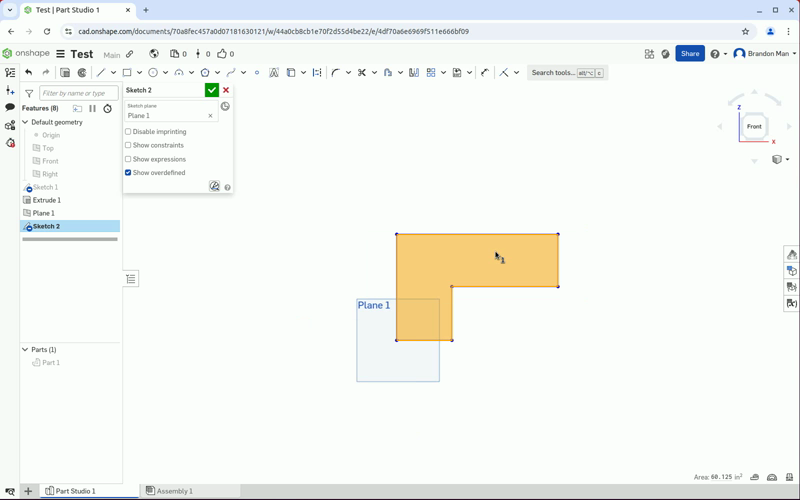
scroll(-6)
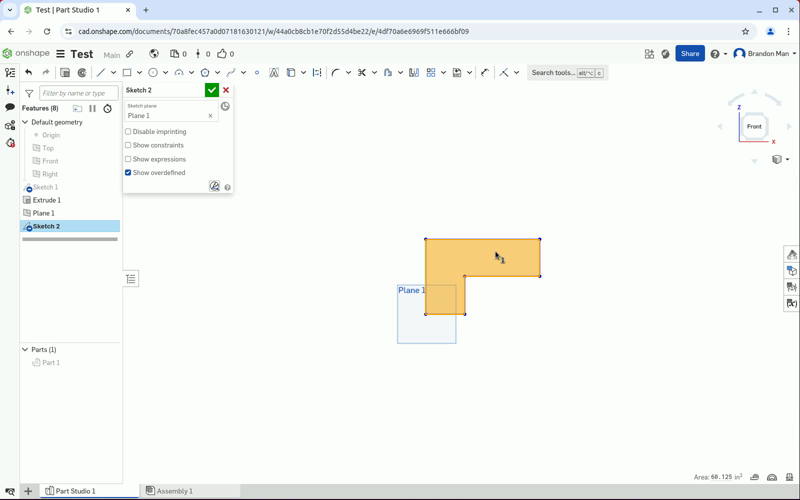
scroll(-6)
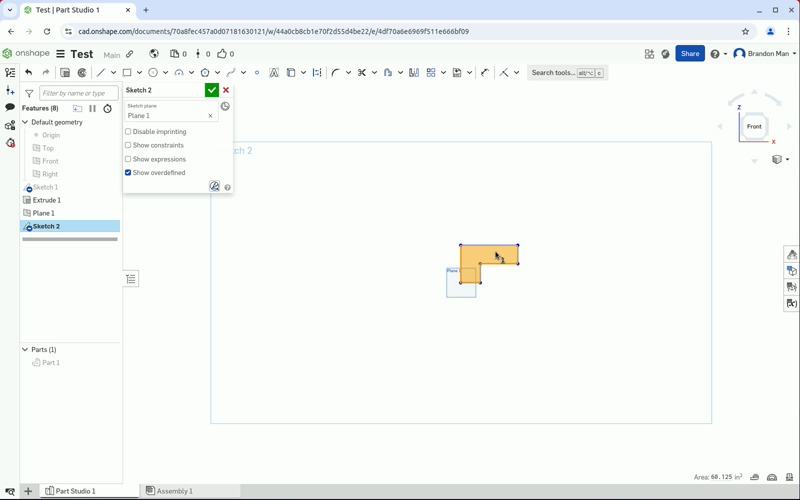
mouse_move(73, 352)
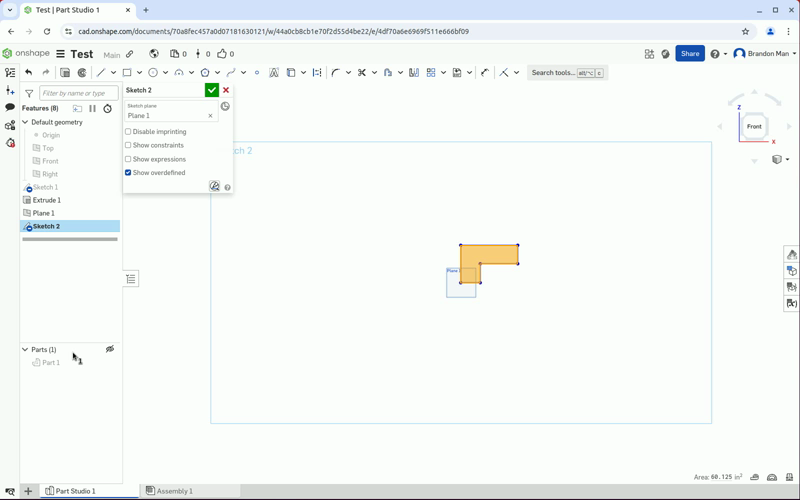
key(shift+y)
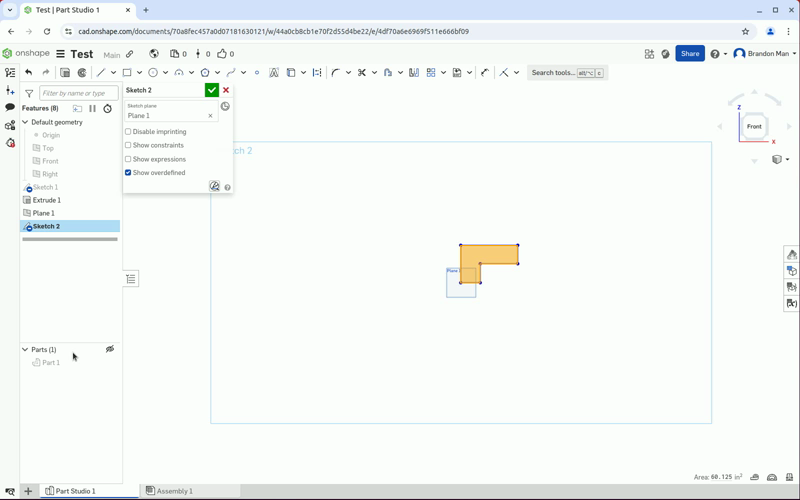
key(shift+e)
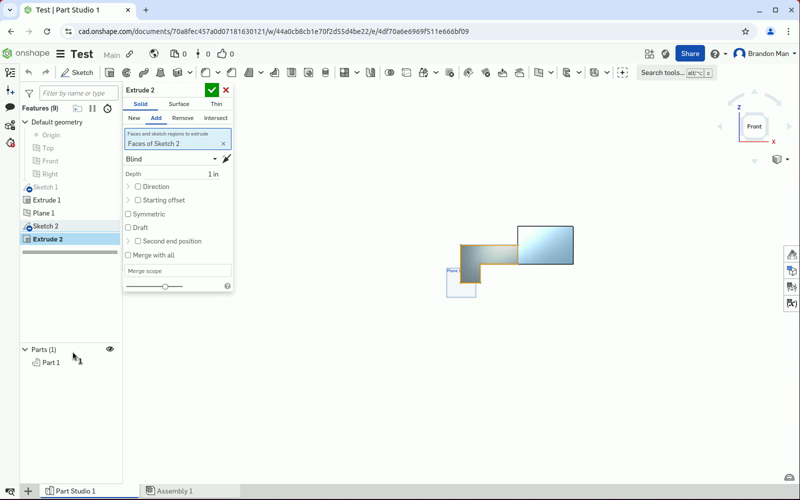
mouse_move(143, 106)
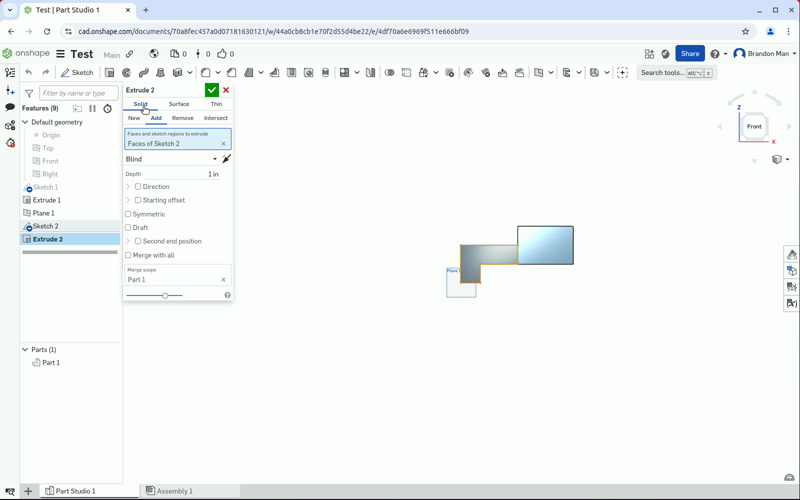
click(143, 106)
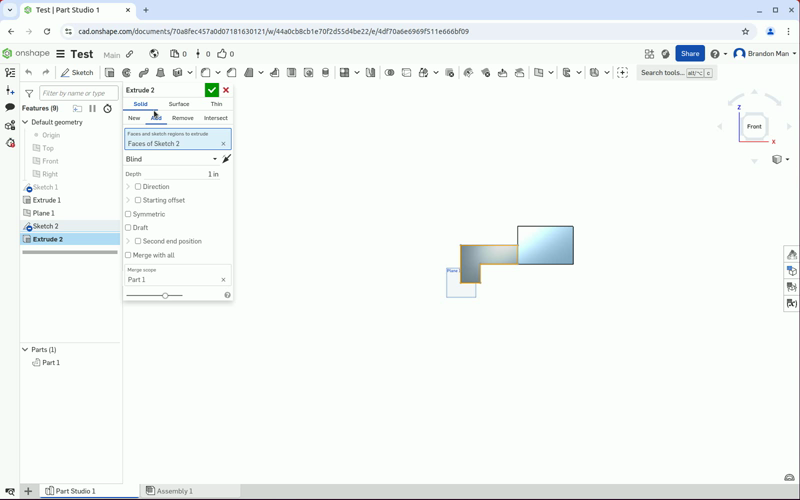
mouse_move(186, 120)
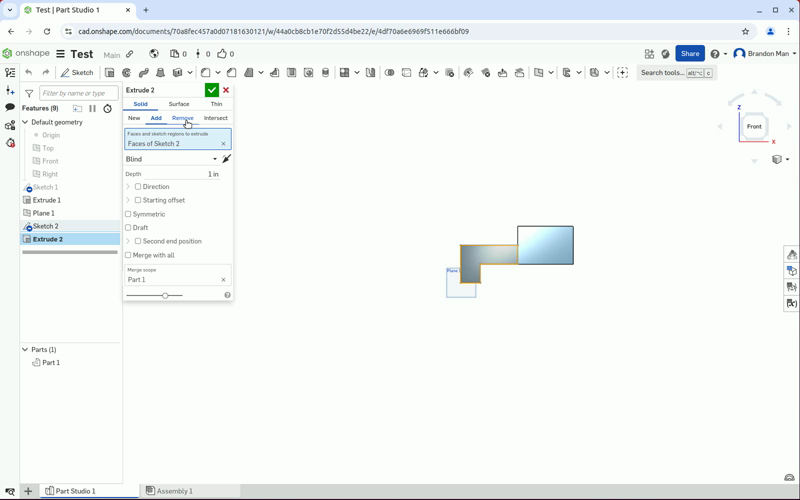
click(186, 120)
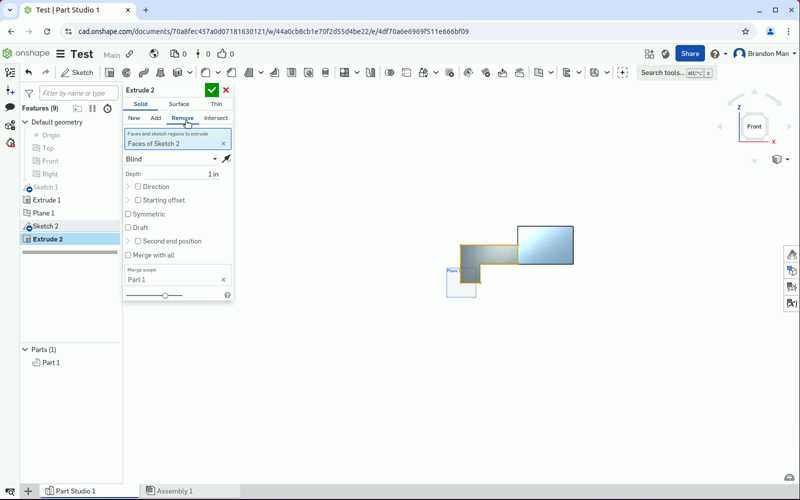
key(tab, 4)
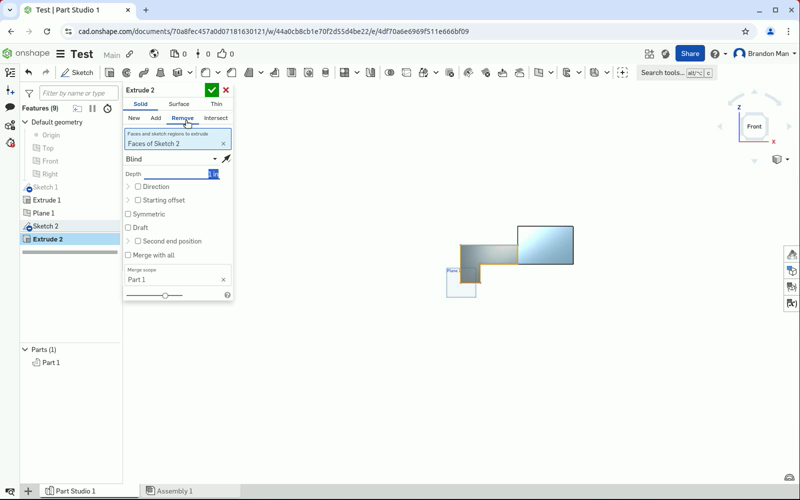
text(3.851)
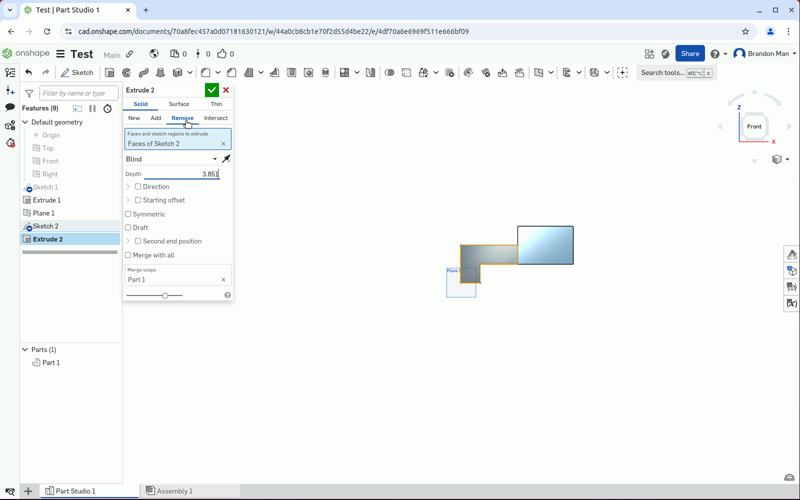
key(tab, 6)
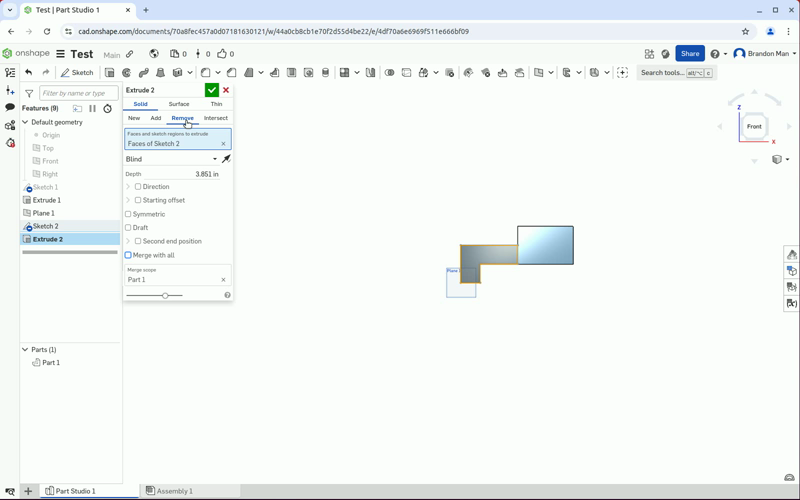
key(space)
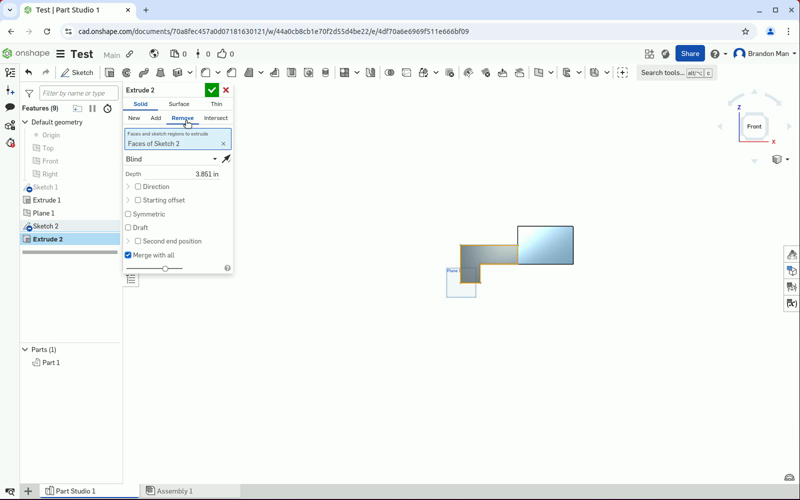
key(enter)
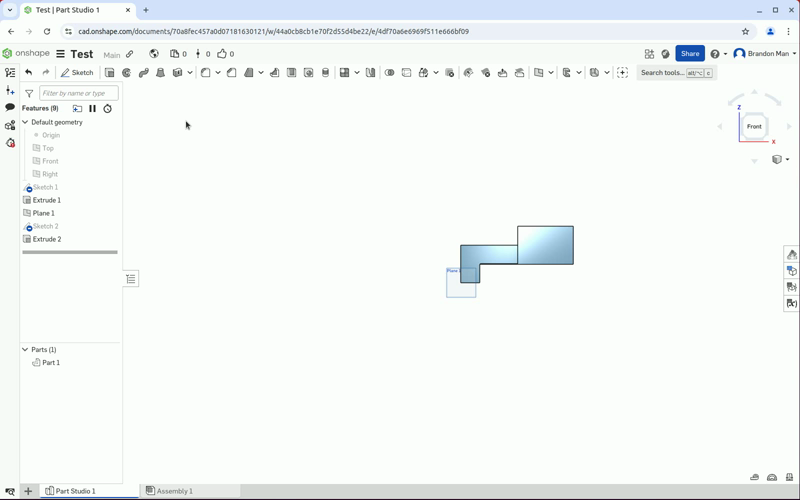
key(shift+h)
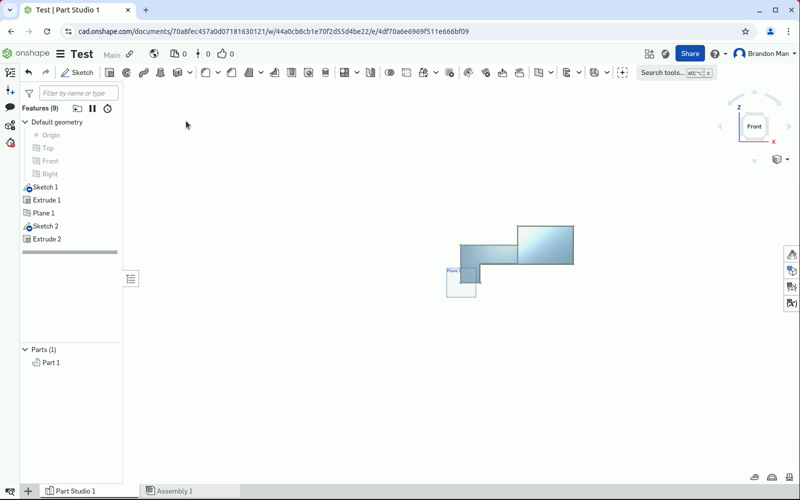
key(shift+h)
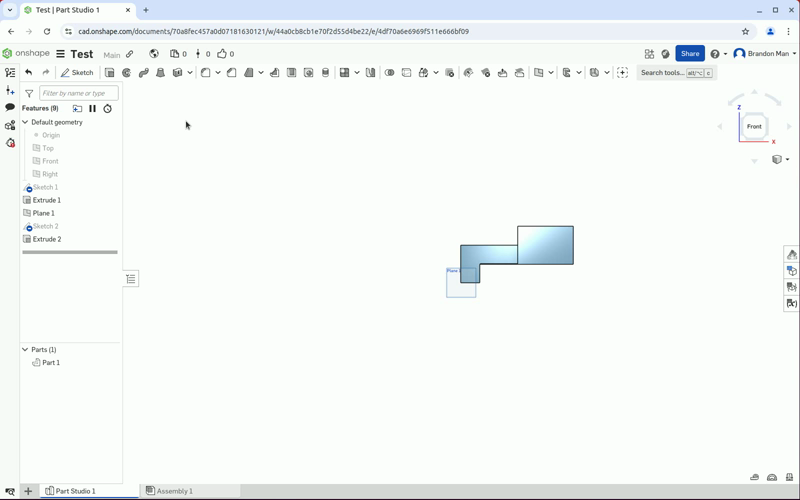
mouse_move(73, 189)
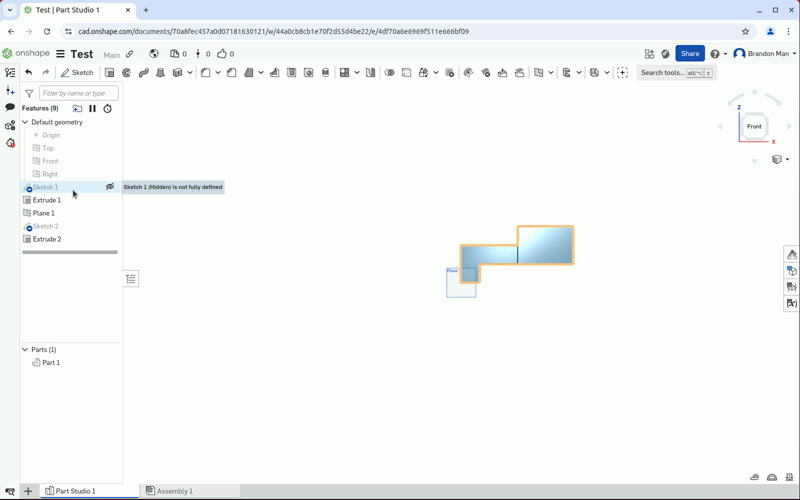
click(73, 189)
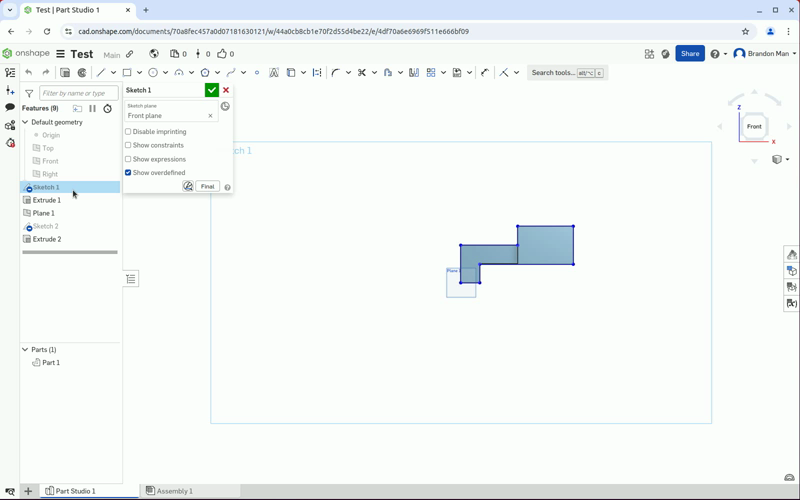
mouse_move(229, 92)
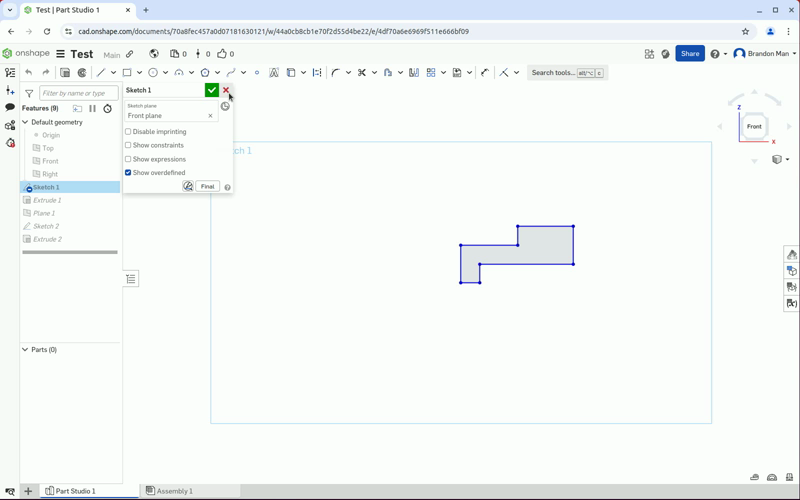
click(229, 92)
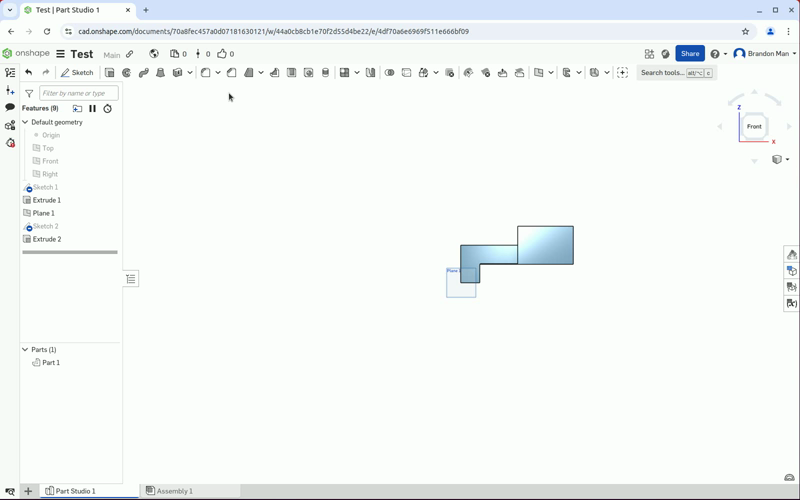
mouse_move(73, 352)
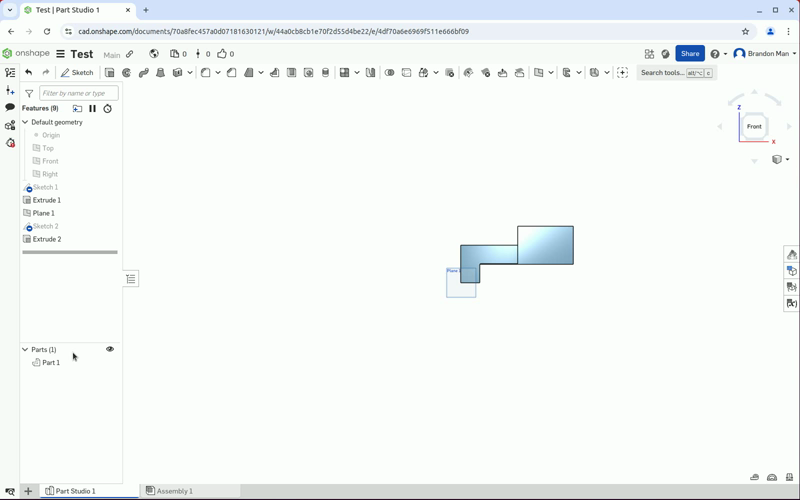
key(y)
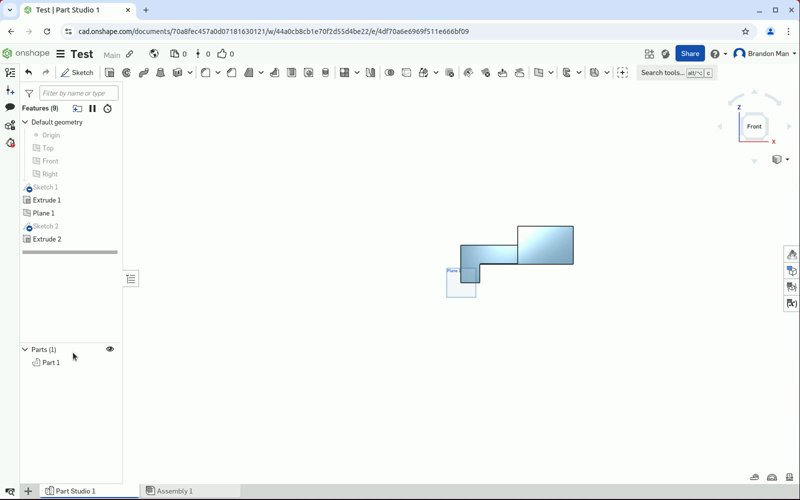
key(shift+p)
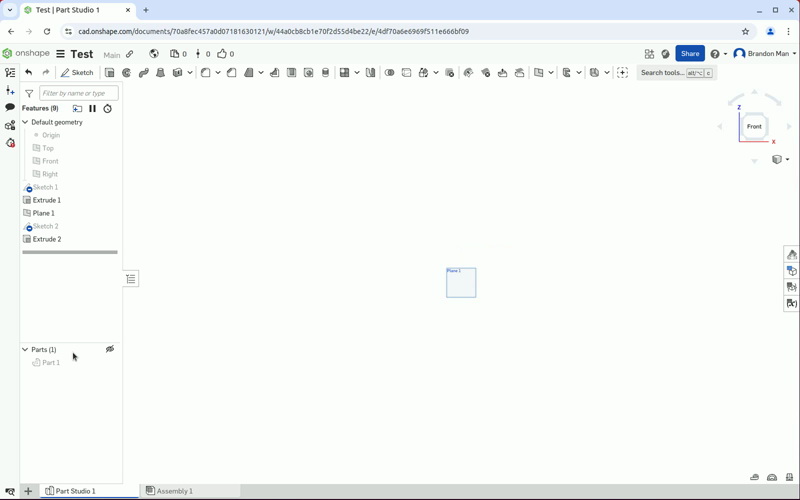
key(space)
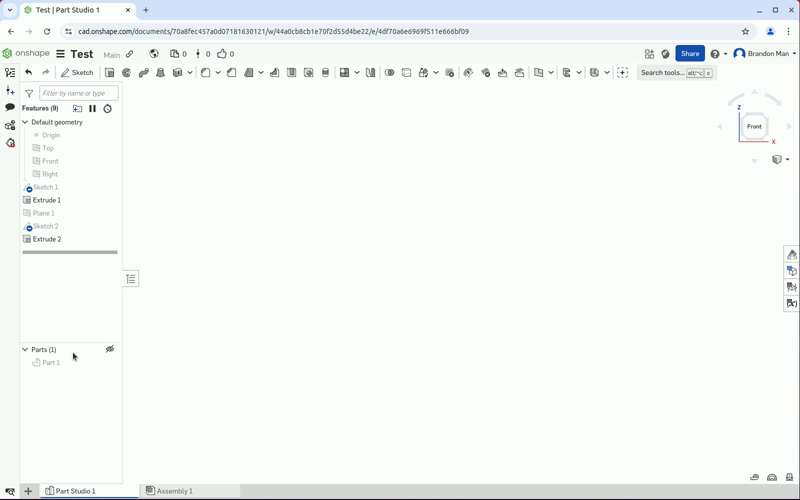
key_down(shift)
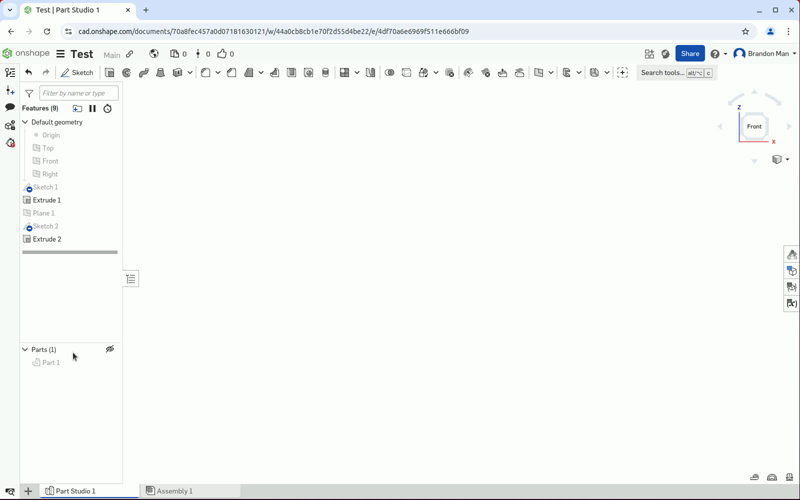
key(down)
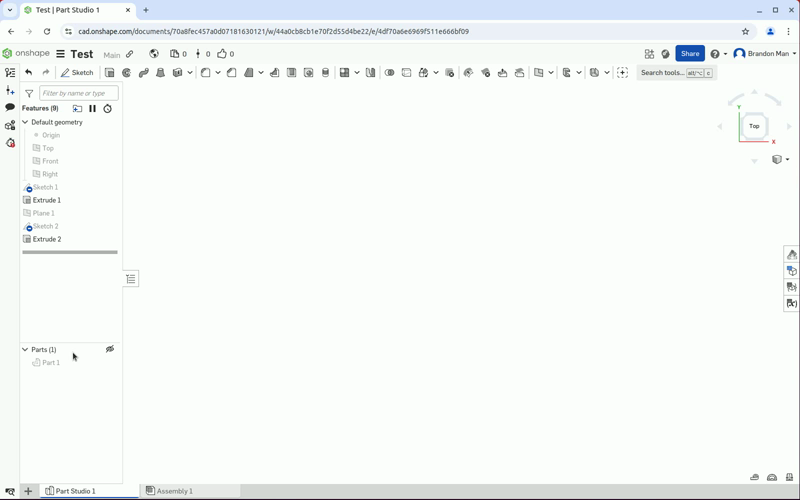
key_up(shift)
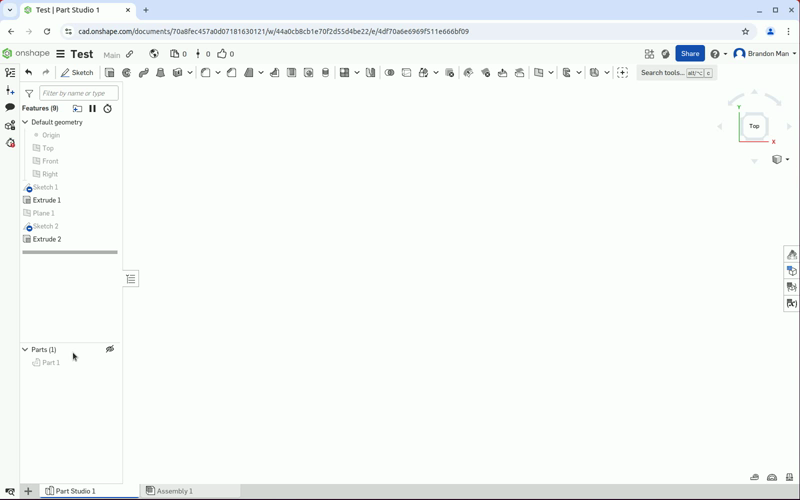
mouse_move(73, 352)
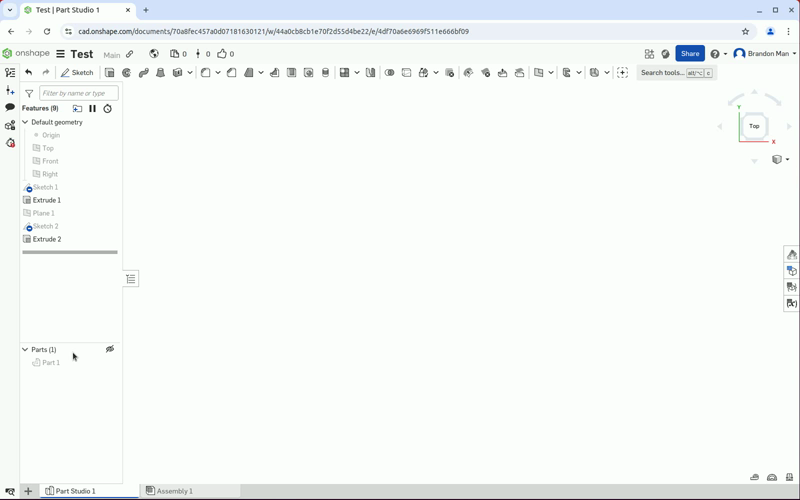
key(shift+y)
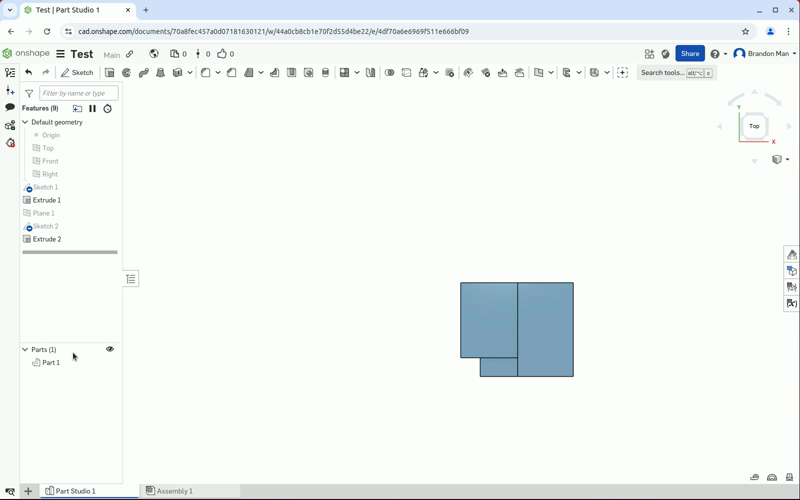
mouse_move(541, 75)
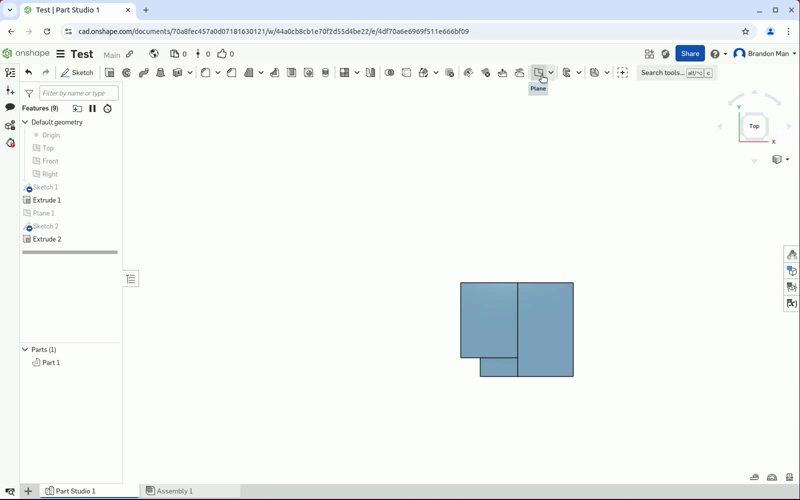
click(541, 75)
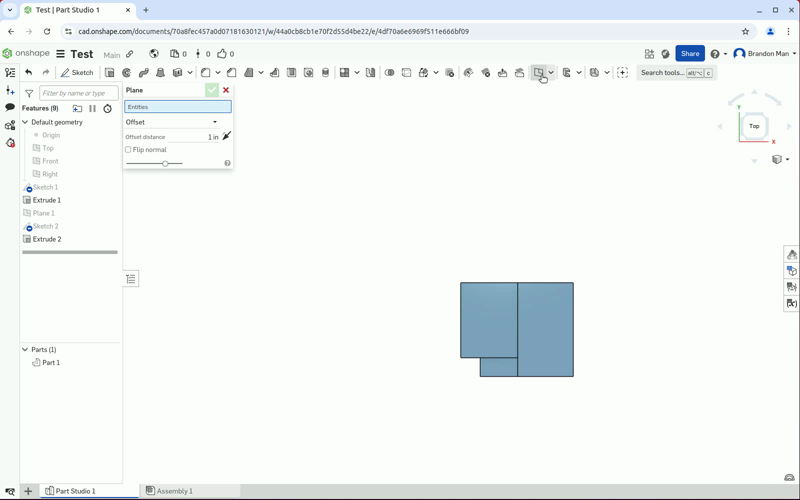
mouse_move(73, 150)
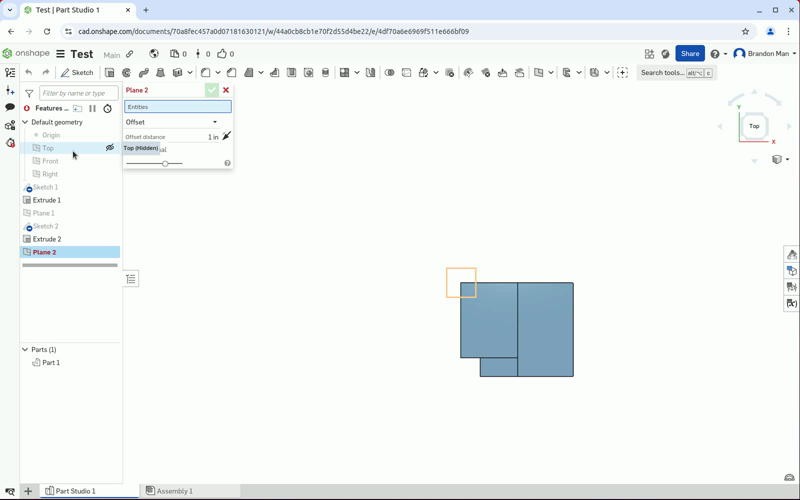
click(73, 150)
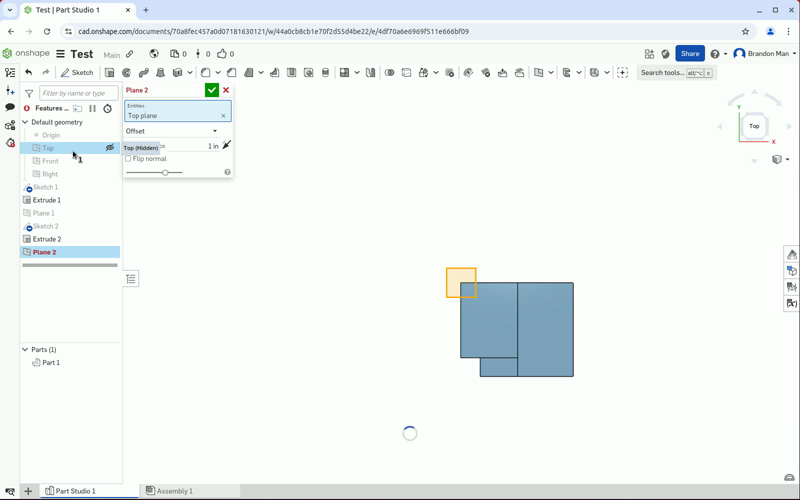
key(tab, 2)
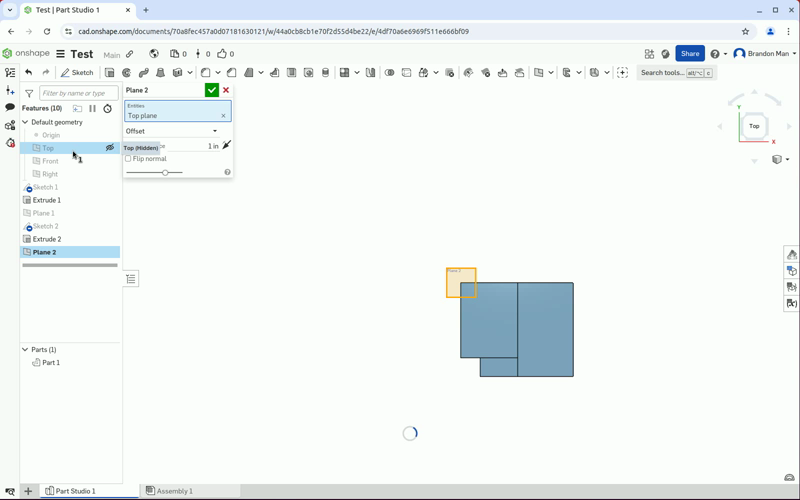
text(11.554)
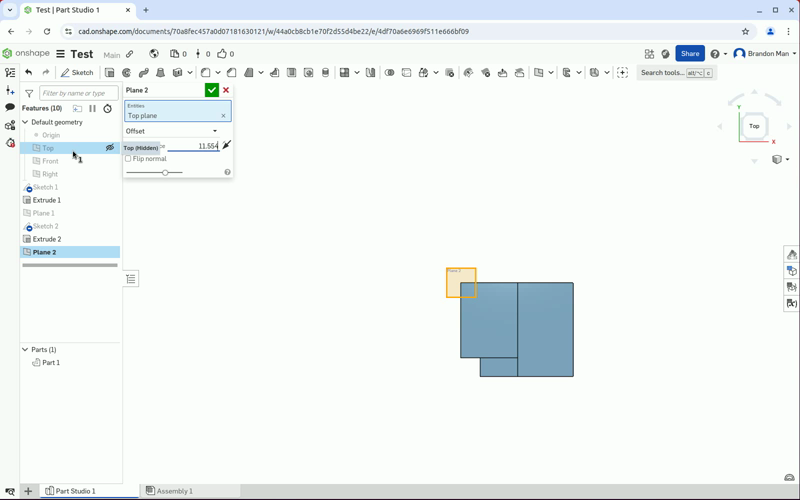
key(enter, 2)
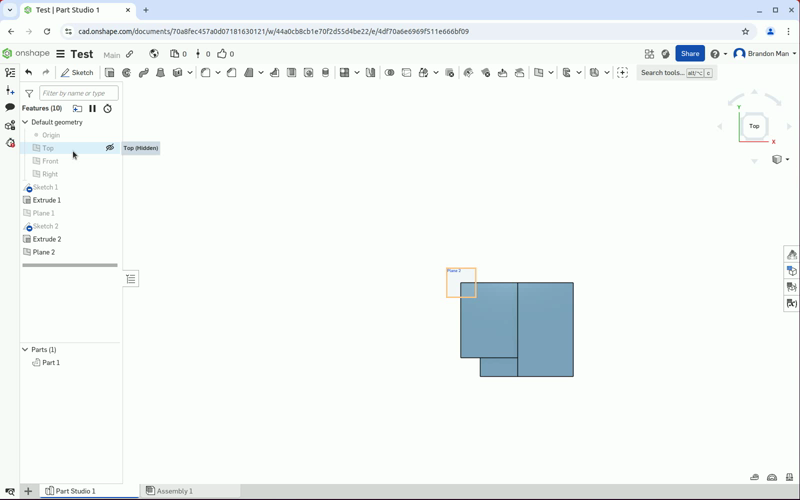
key(shift+s)
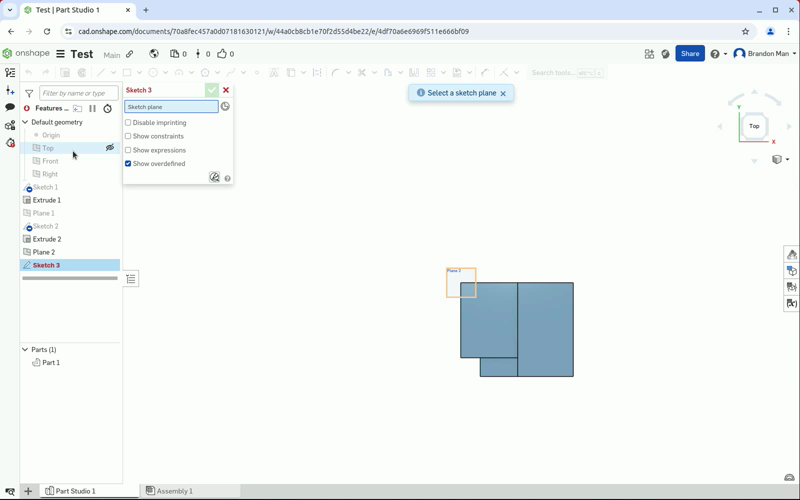
mouse_move(73, 254)
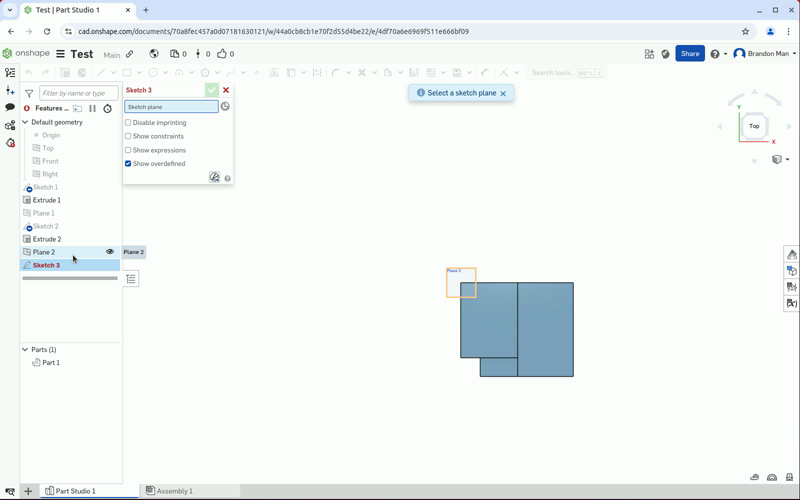
click(73, 254)
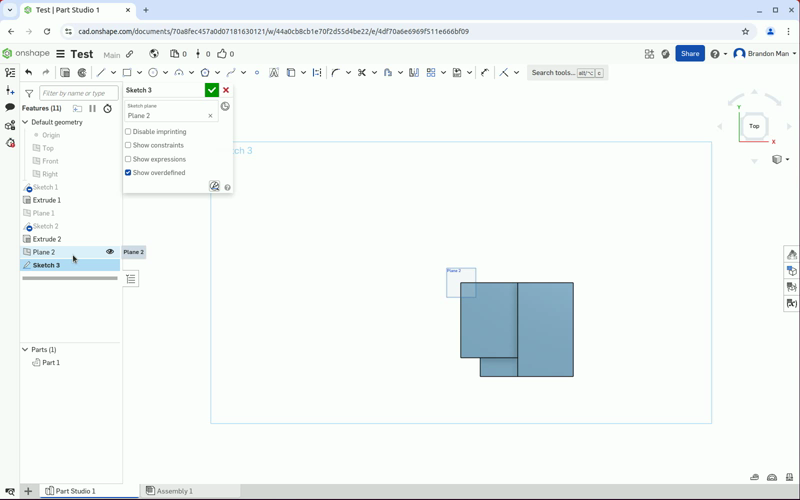
mouse_move(73, 352)
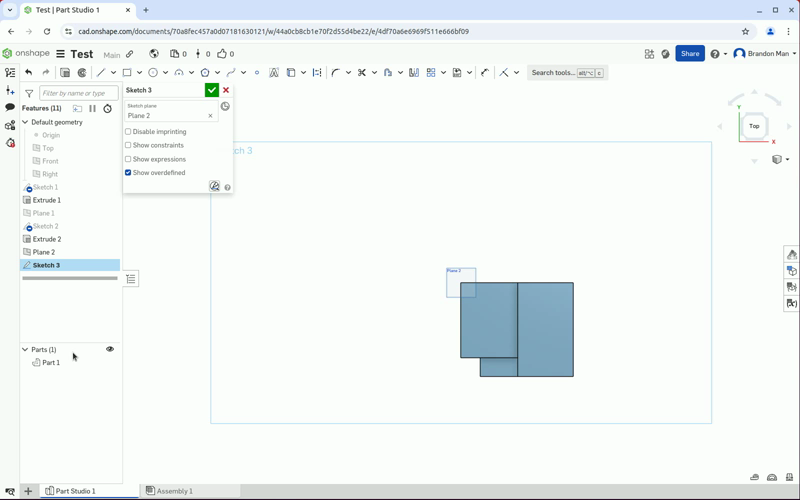
key(y)
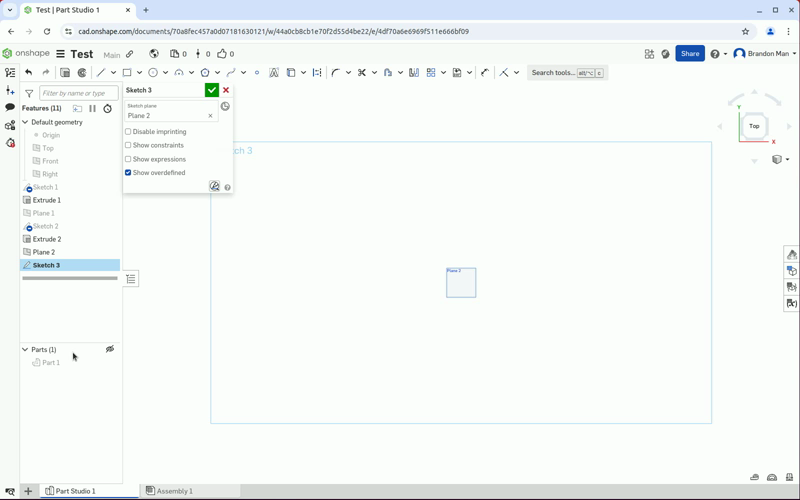
key(l)
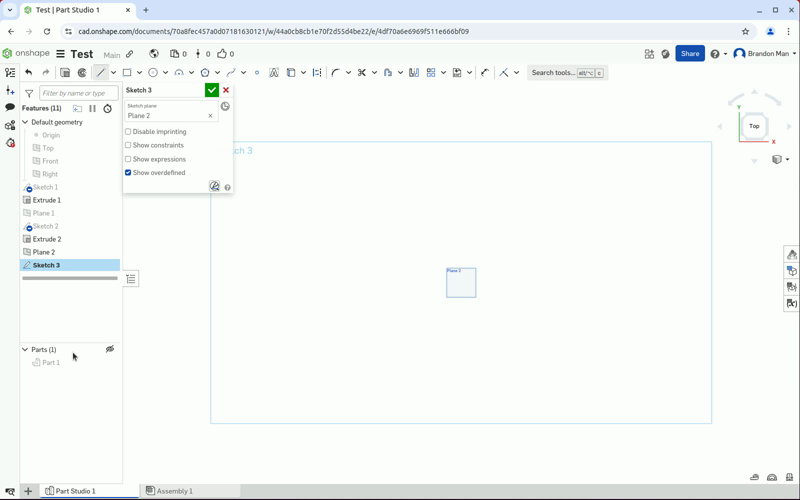
key_down(shift)
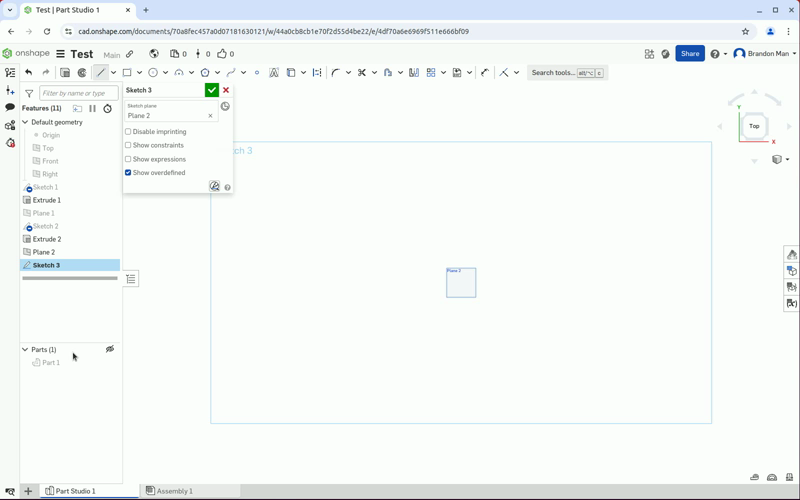
mouse_move(516, 301)
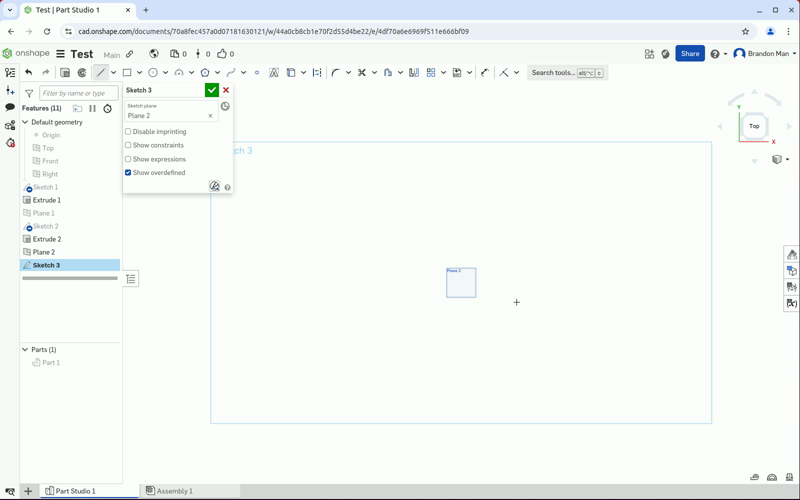
click(516, 301)
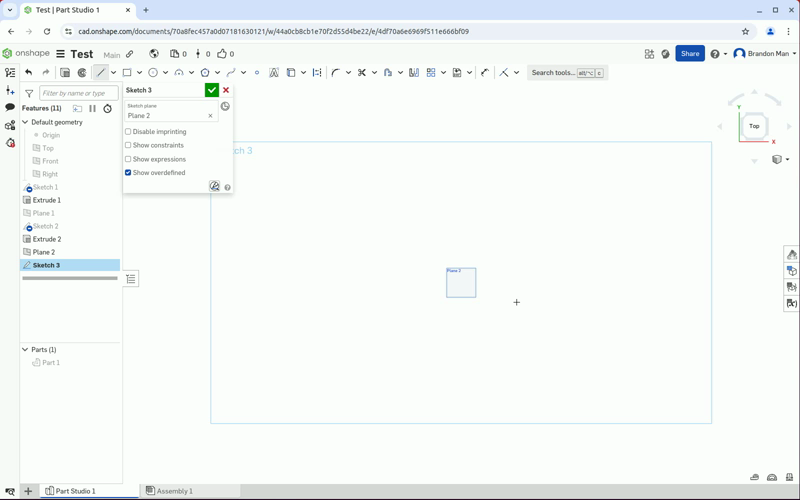
key_up(shift)
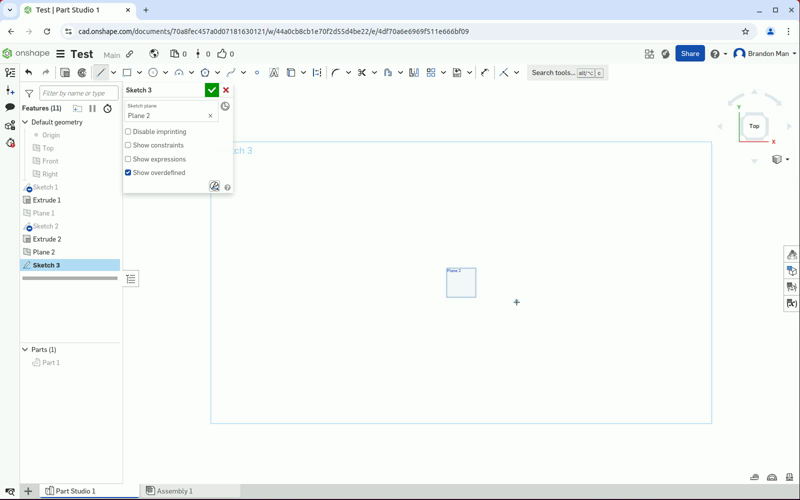
key_down(shift)
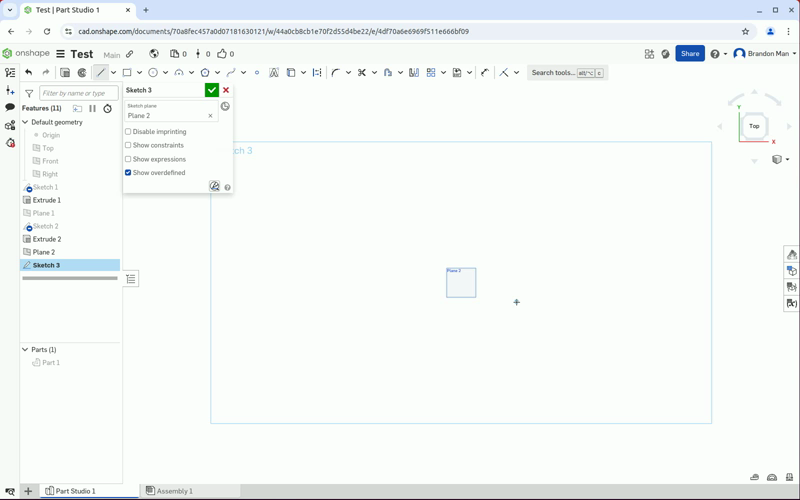
mouse_move(546, 301)
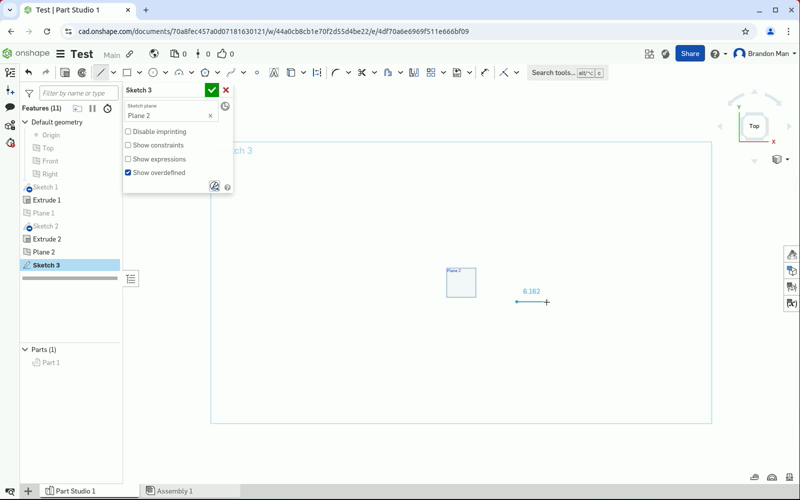
mouse_move(573, 301)
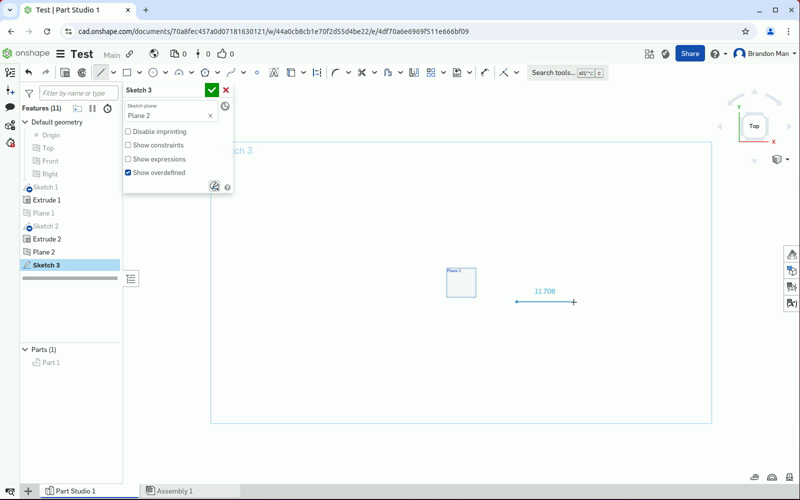
click(573, 301)
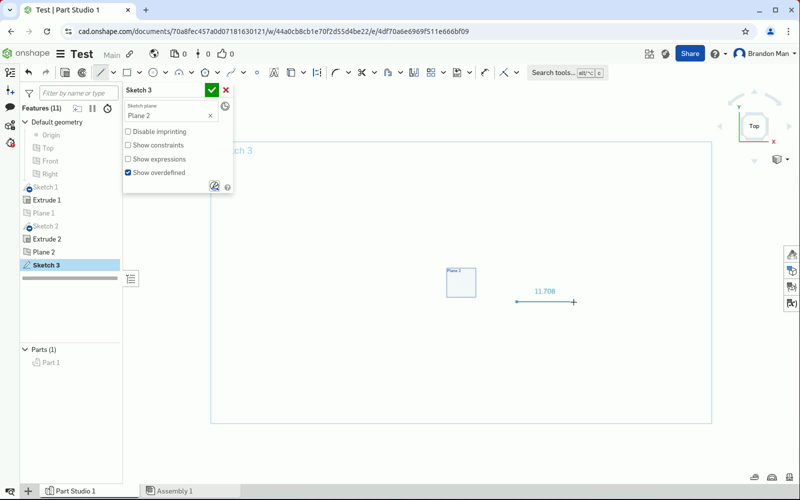
key_up(shift)
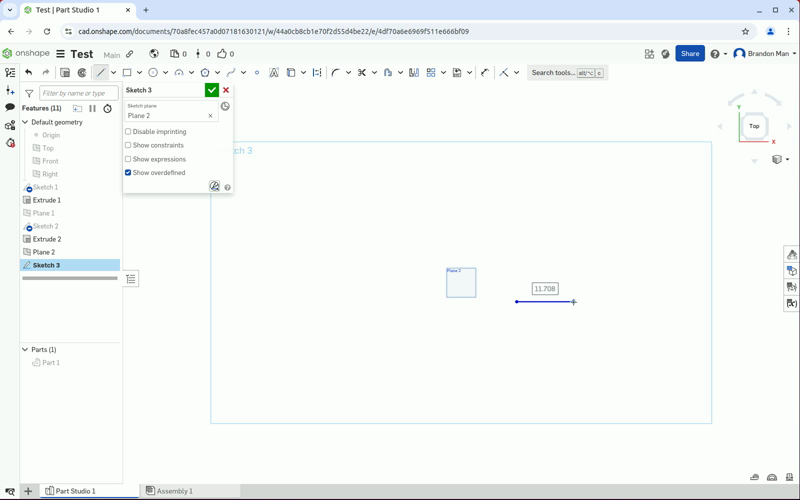
key_down(shift)
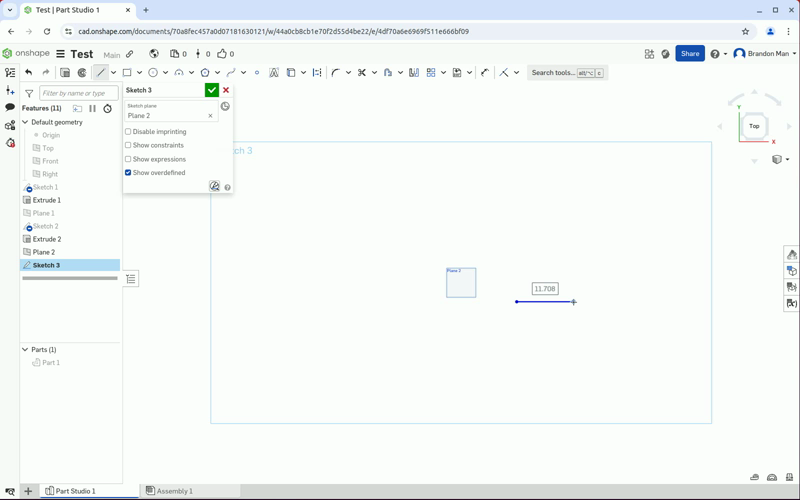
mouse_move(589, 301)
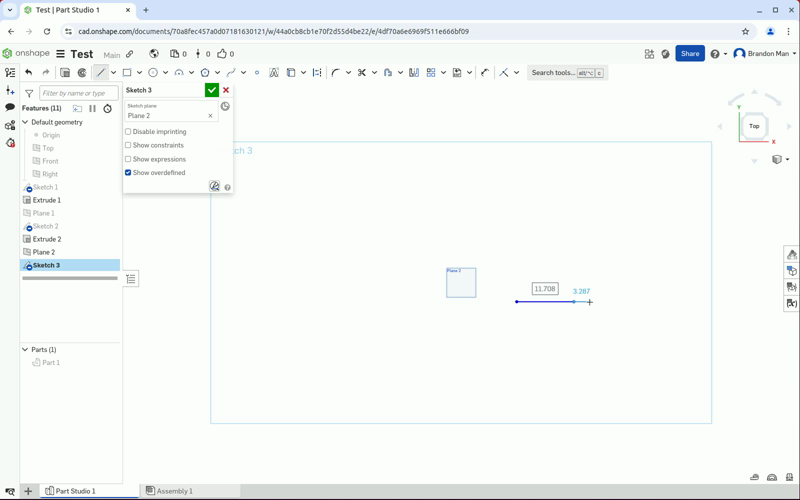
mouse_move(573, 282)
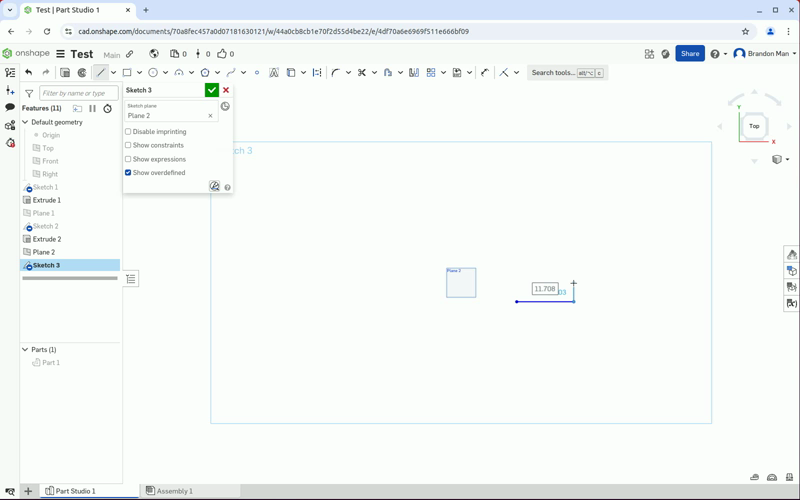
click(573, 282)
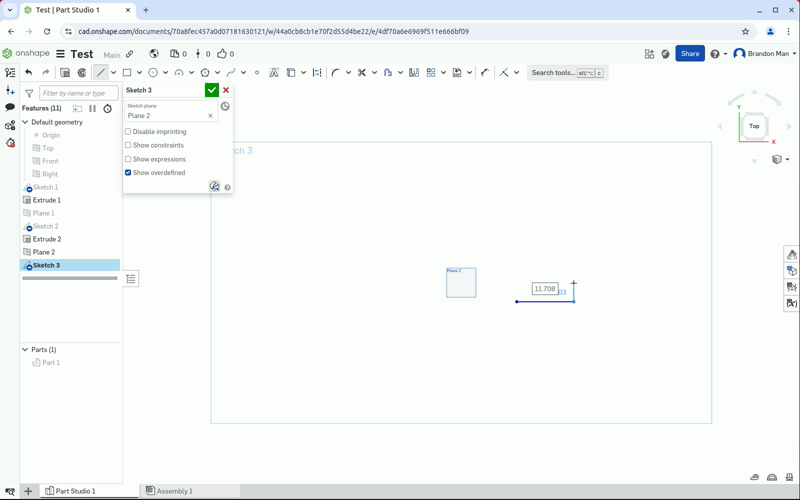
key_up(shift)
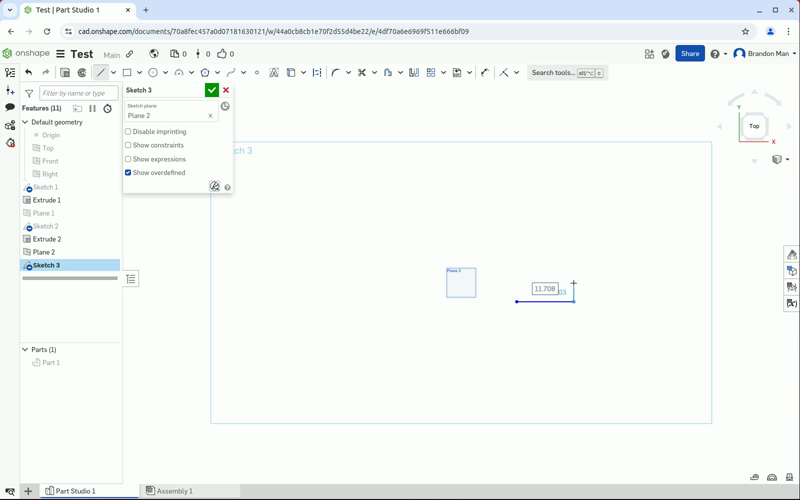
key_down(shift)
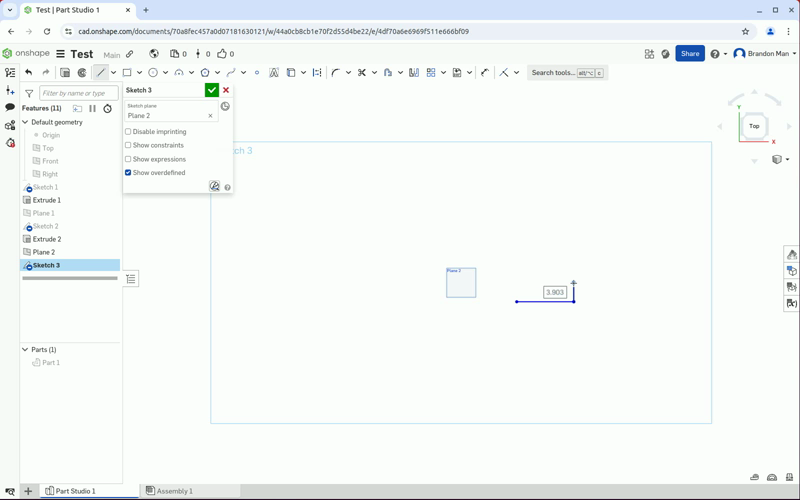
mouse_move(589, 282)
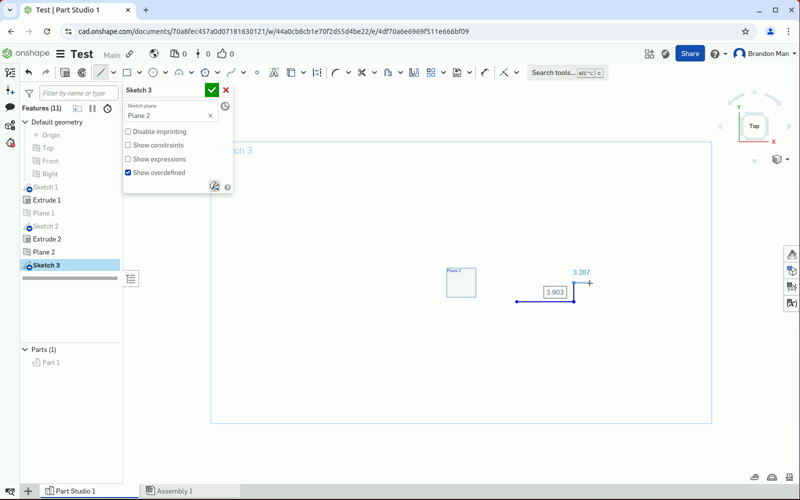
mouse_move(516, 282)
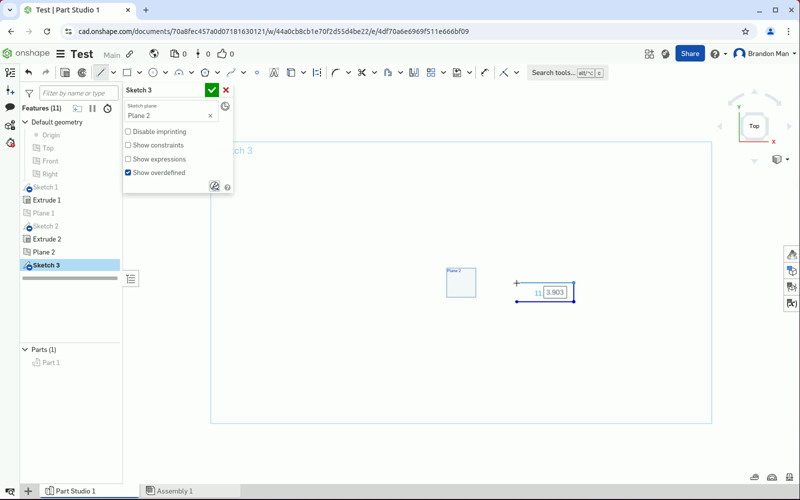
click(516, 282)
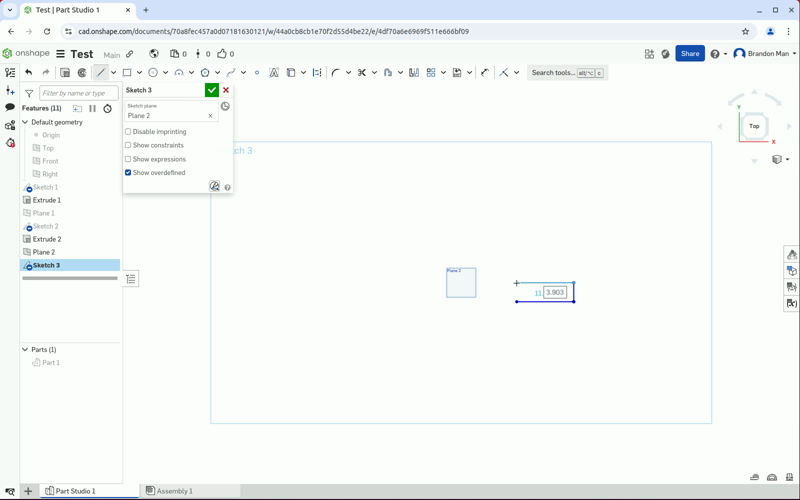
key_up(shift)
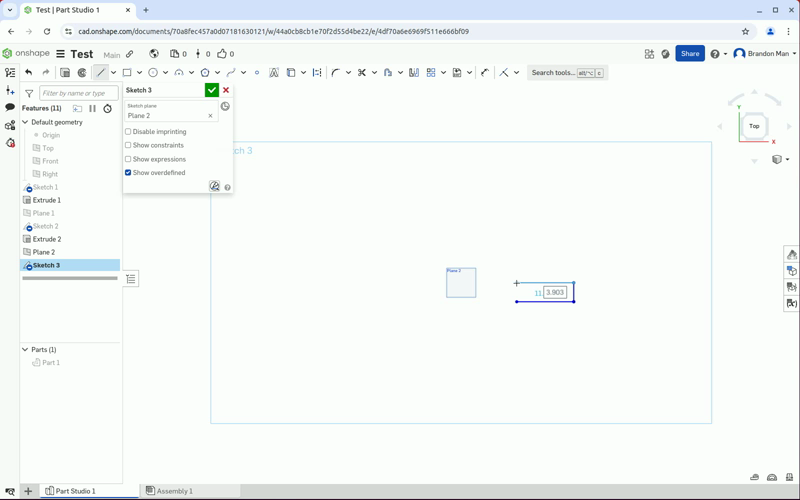
mouse_move(546, 282)
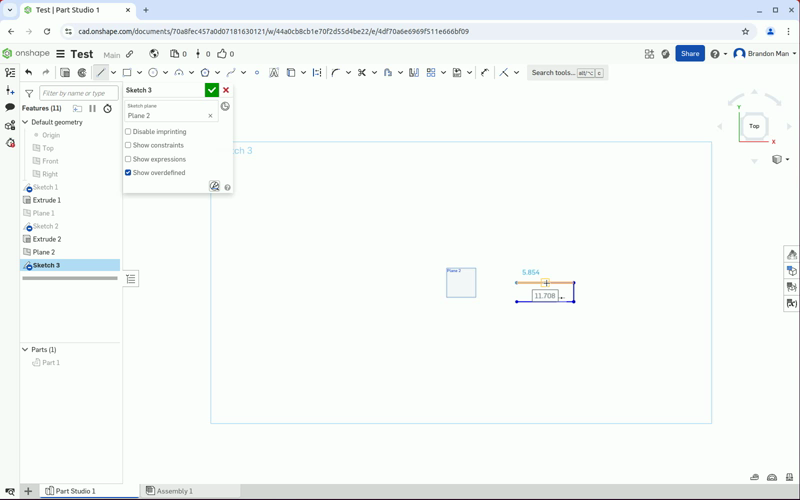
key_down(shift)
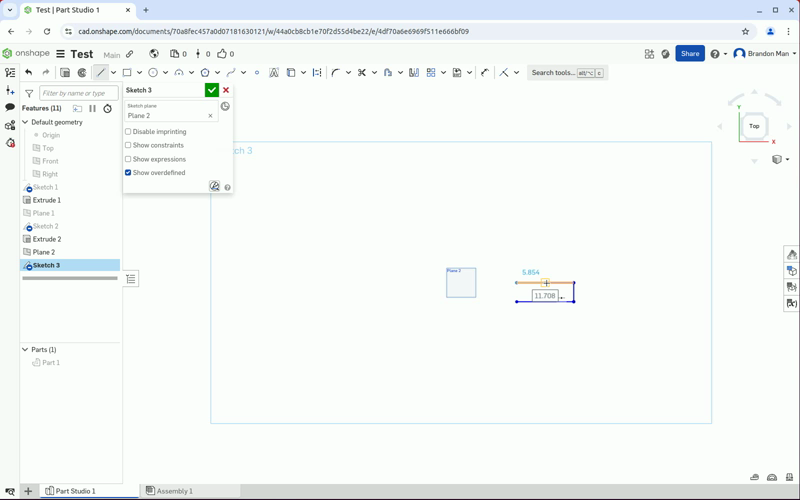
mouse_move(516, 301)
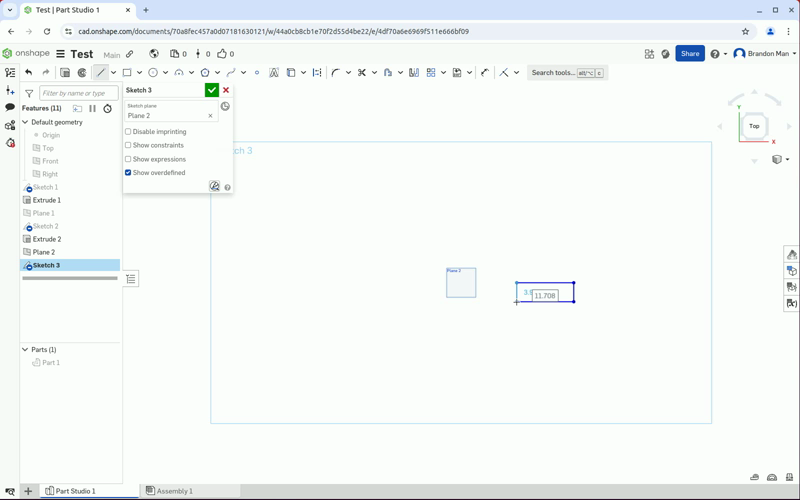
key_up(shift)
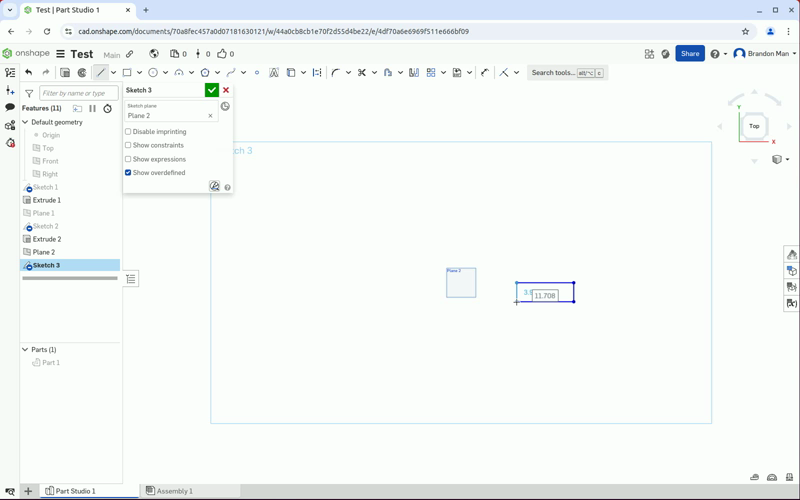
click(516, 301)
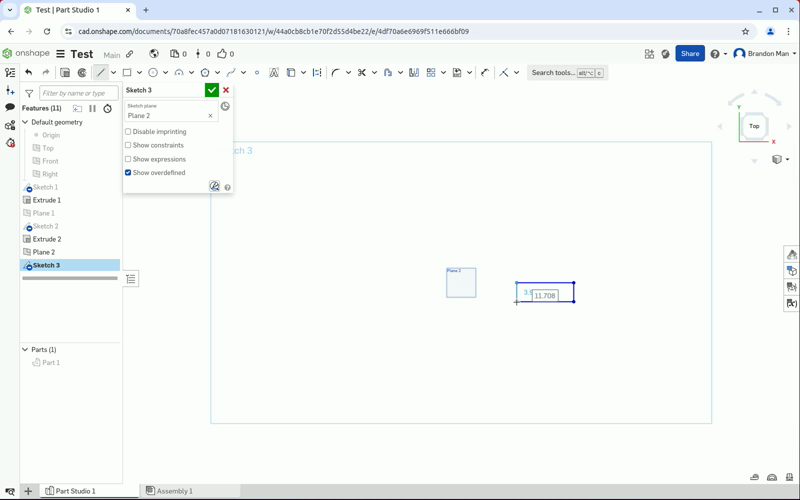
key(esc)
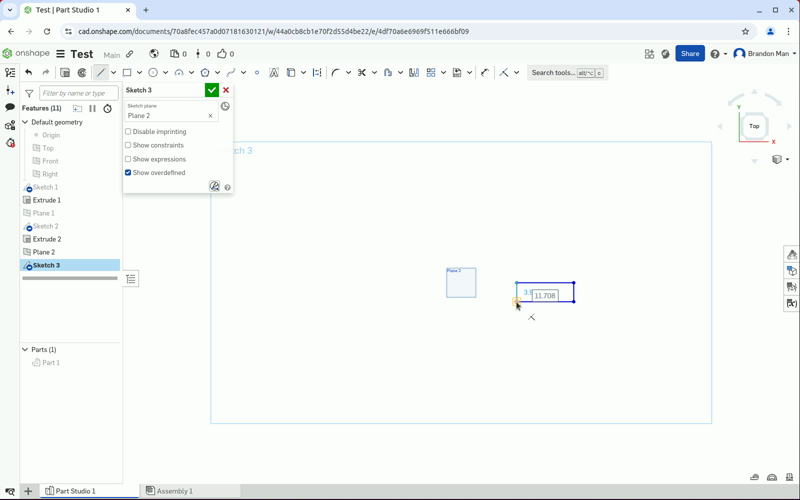
mouse_move(549, 293)
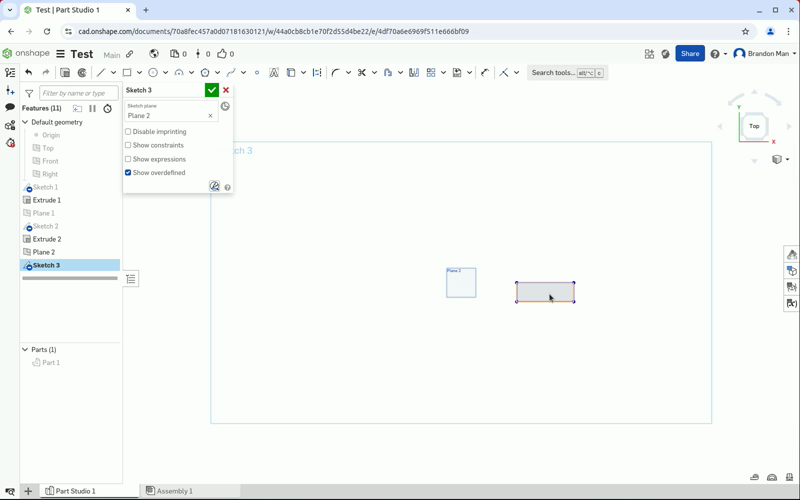
scroll(6)
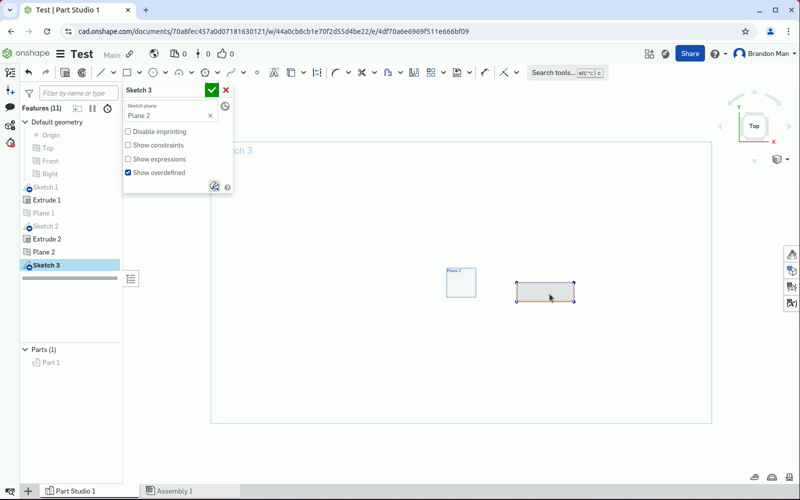
scroll(6)
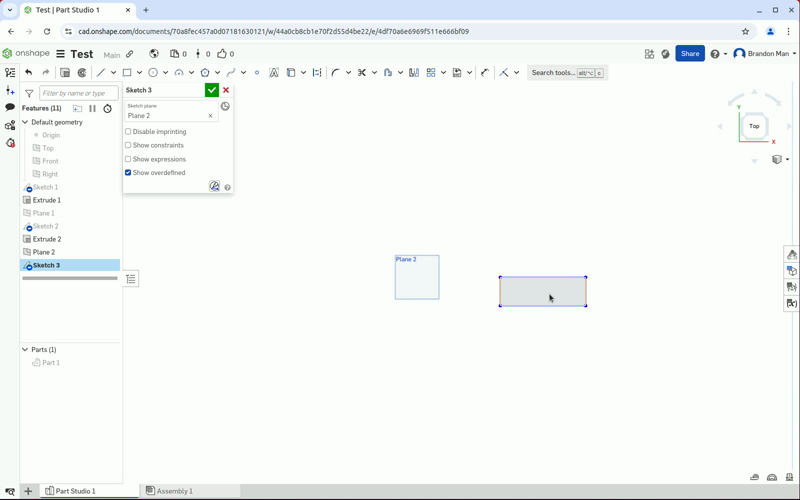
scroll(6)
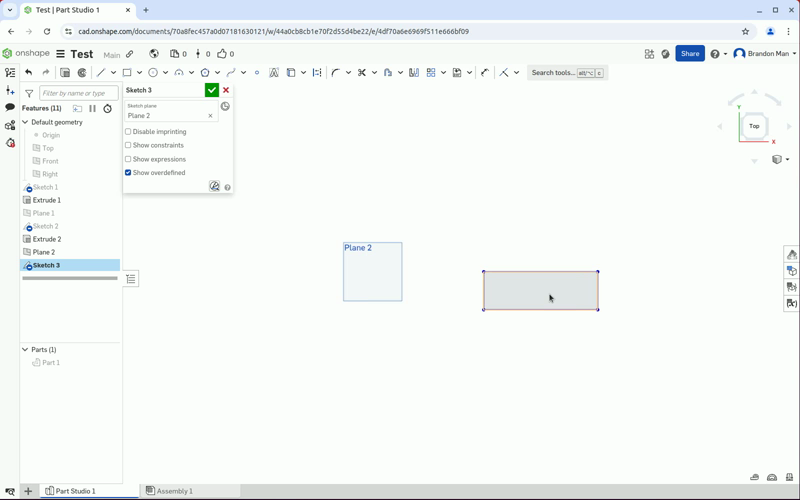
scroll(6)
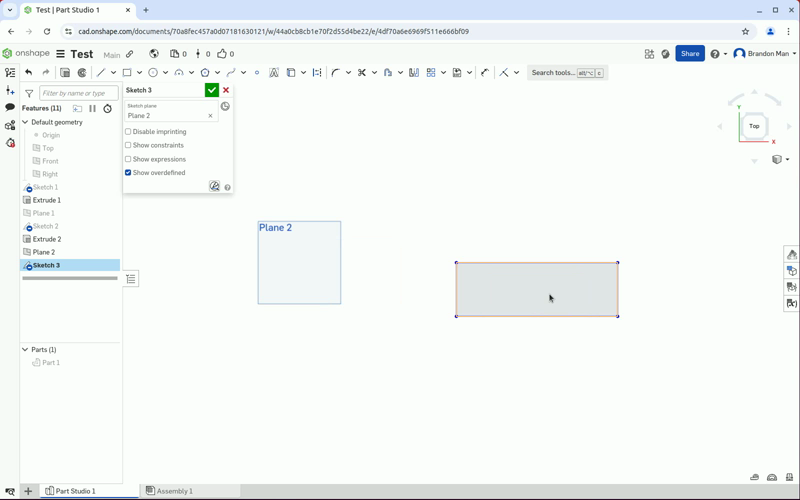
scroll(6)
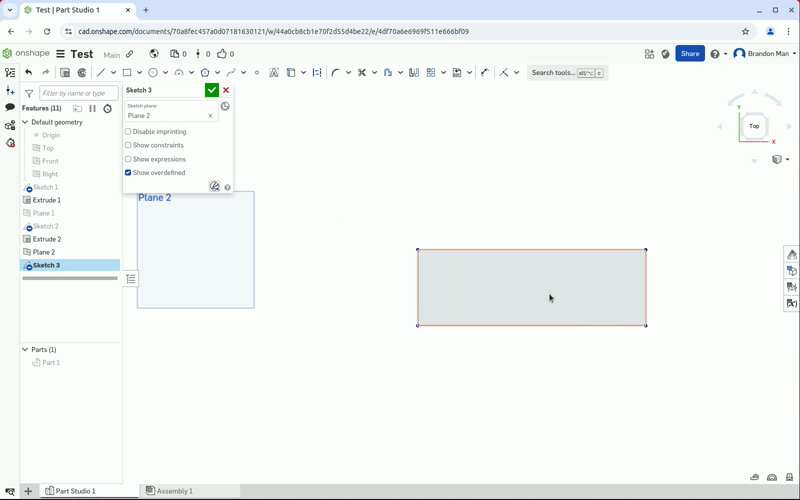
scroll(6)
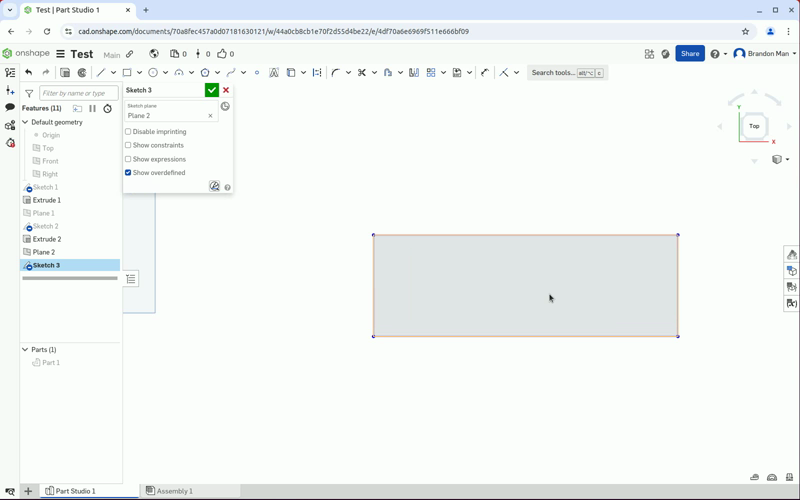
scroll(6)
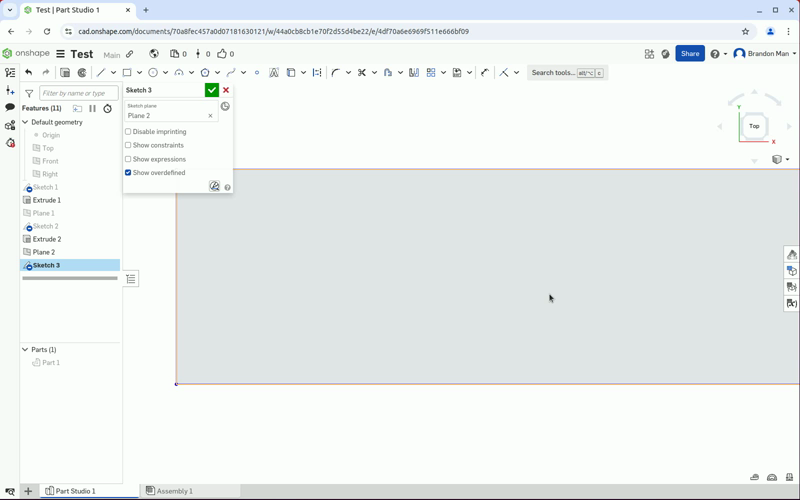
click(549, 293)
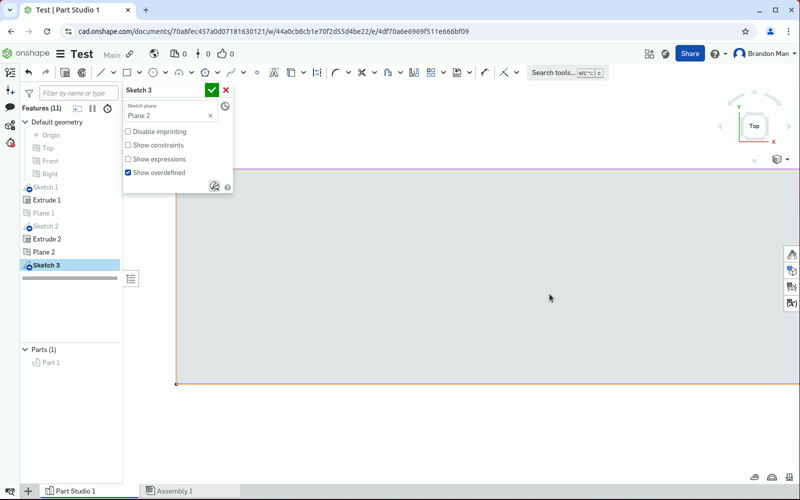
scroll(-6)
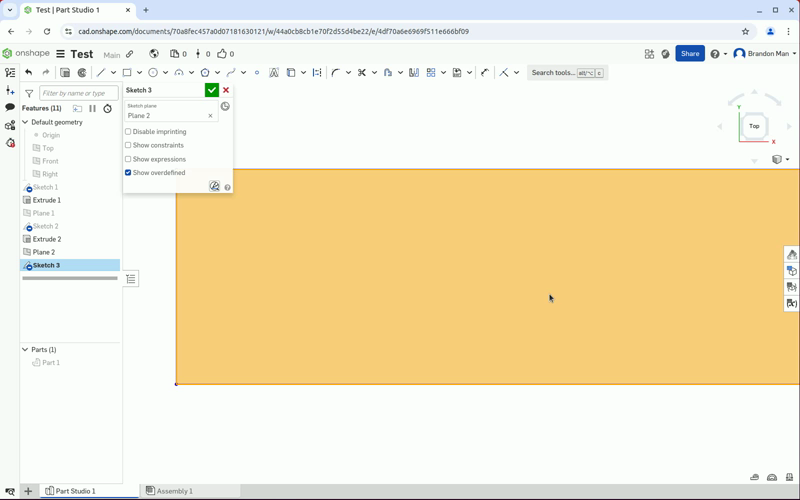
scroll(-6)
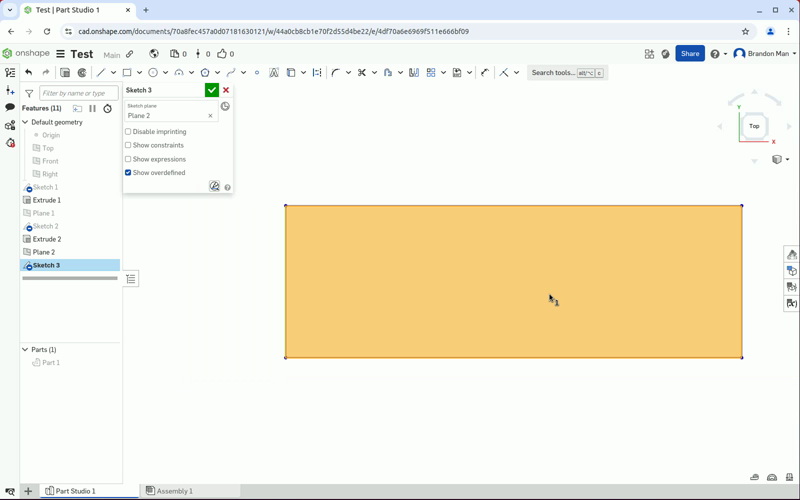
scroll(-6)
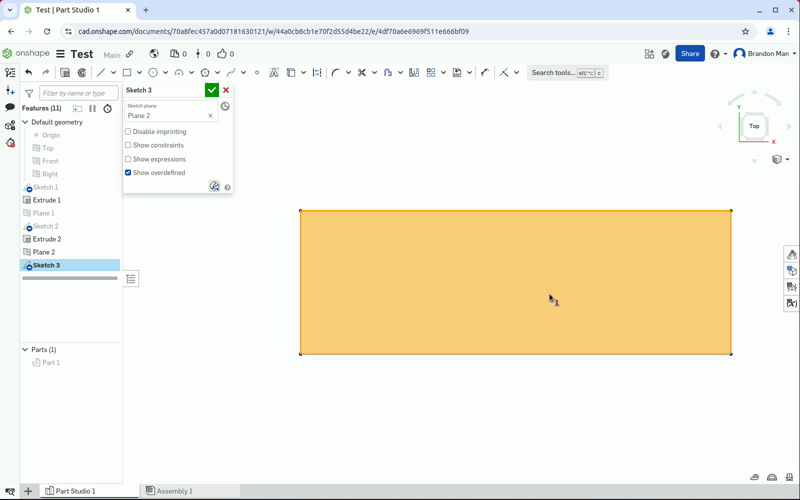
scroll(-6)
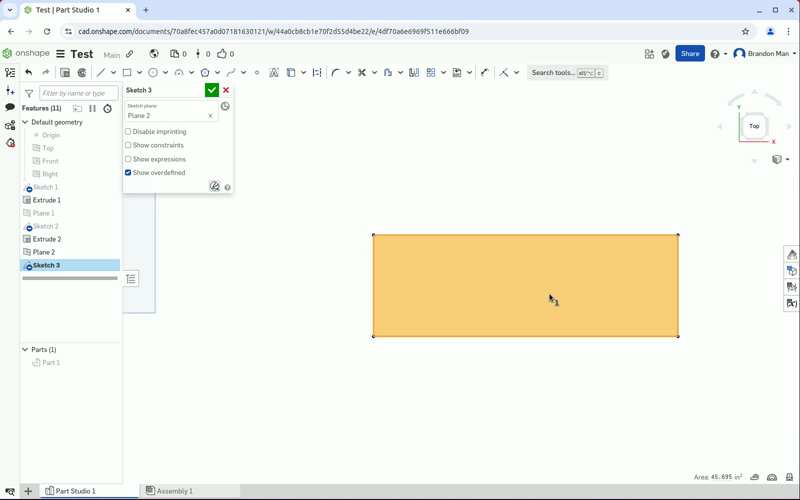
scroll(-6)
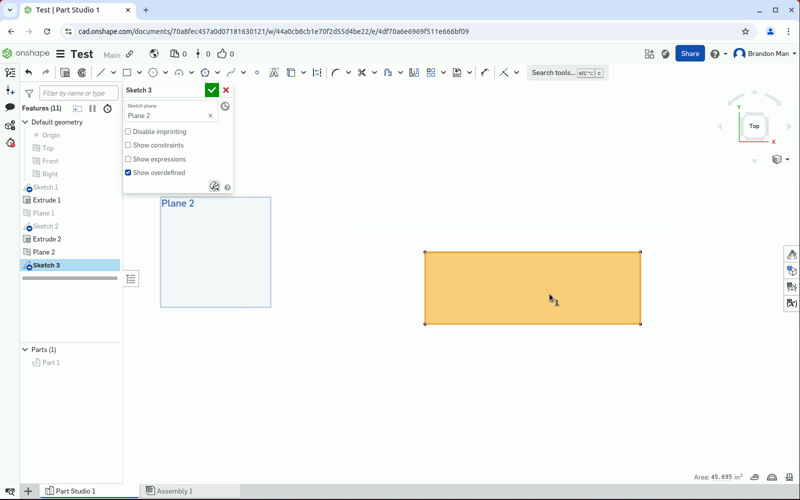
scroll(-6)
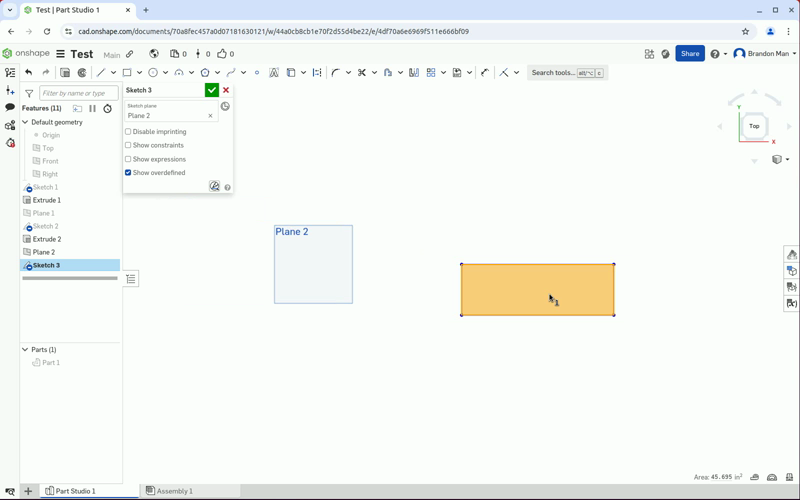
scroll(-6)
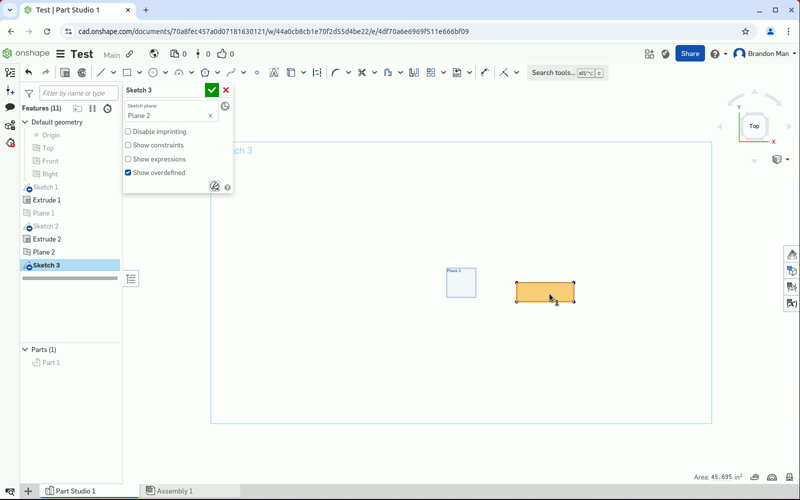
mouse_move(73, 352)
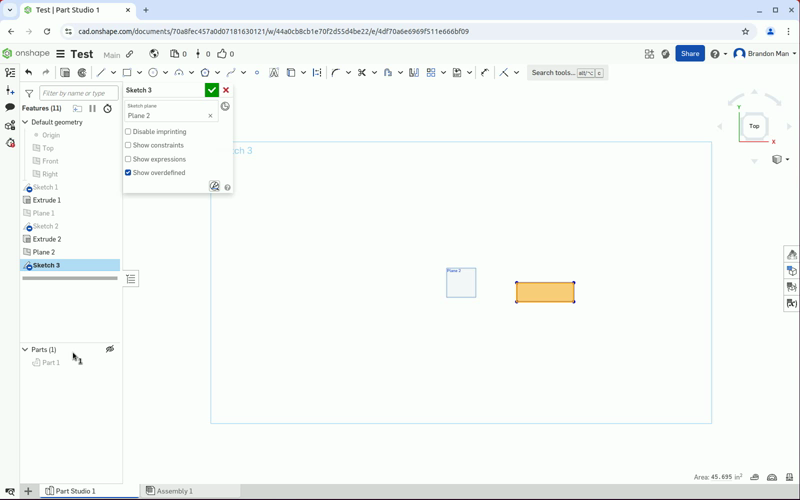
key(shift+y)
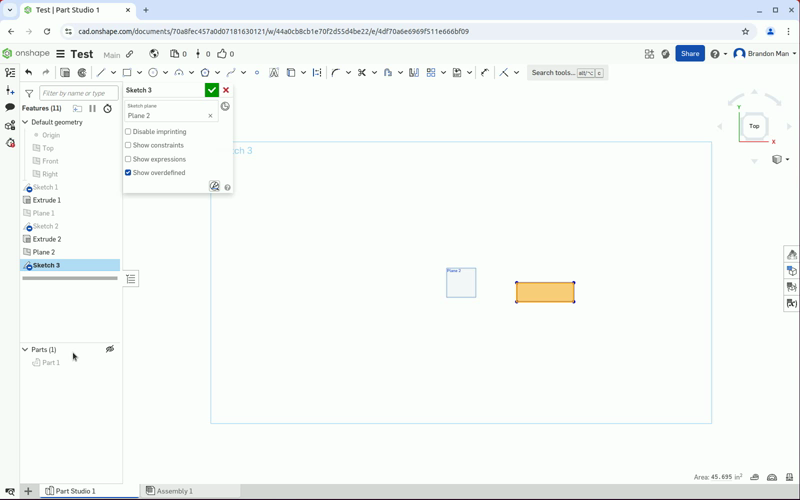
key(shift+e)
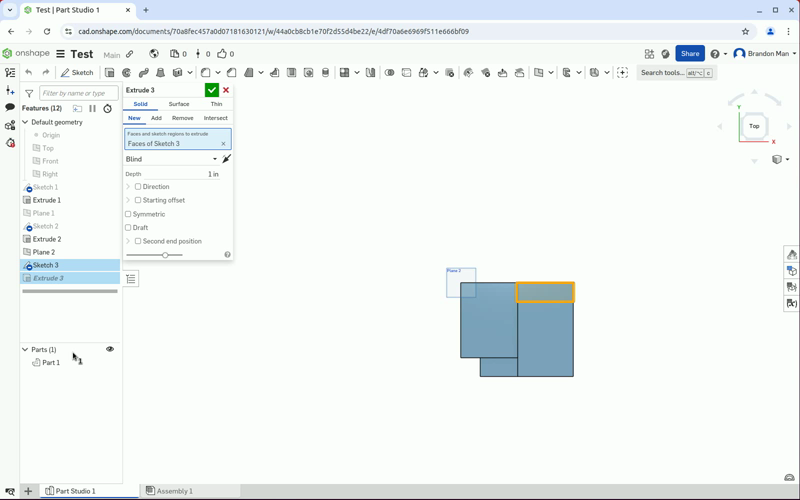
mouse_move(143, 106)
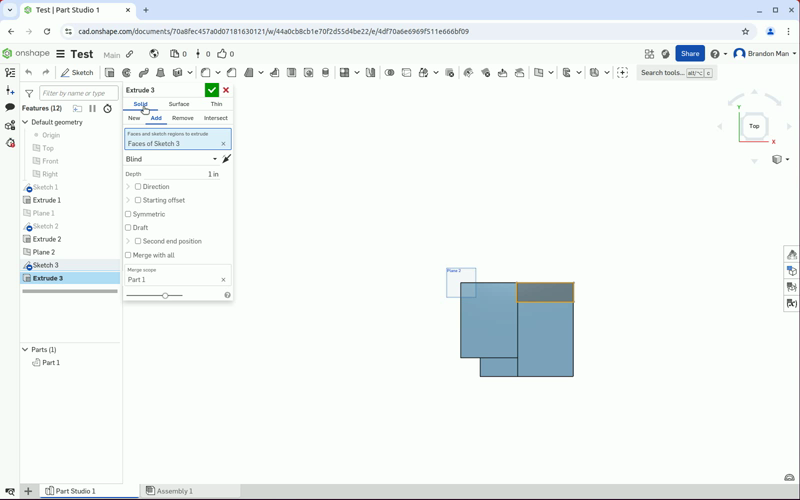
click(143, 106)
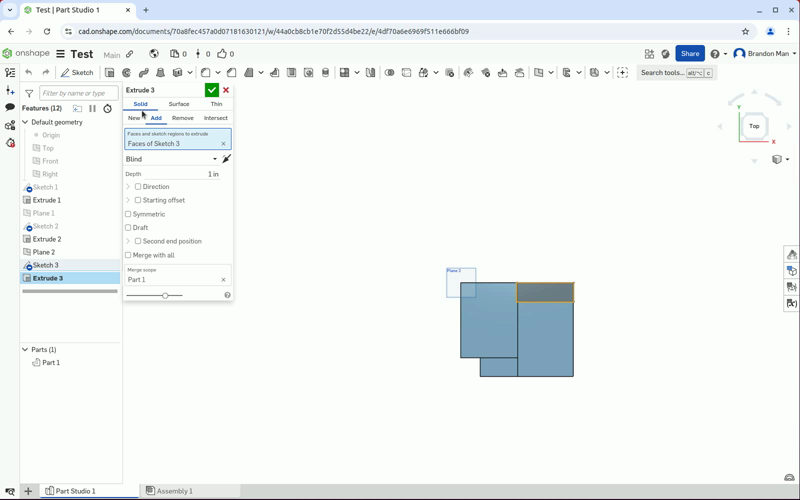
mouse_move(137, 120)
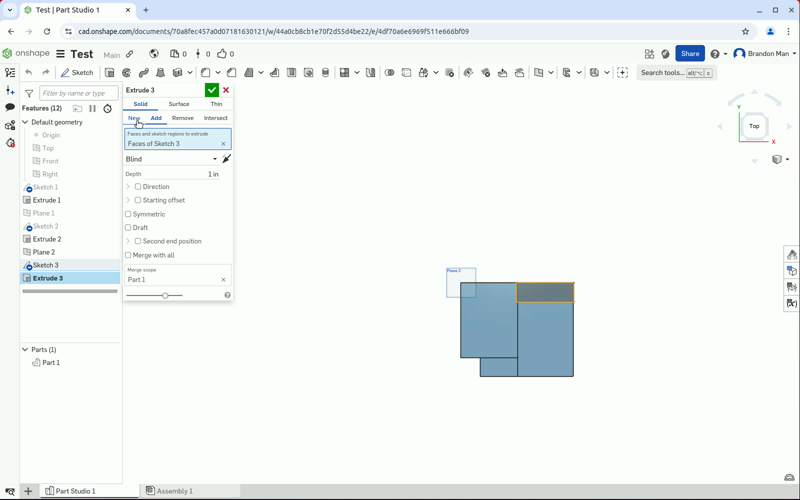
click(137, 120)
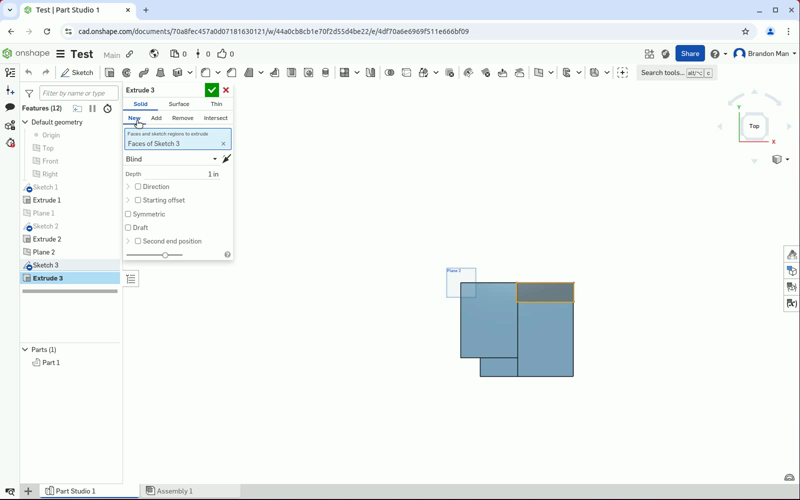
key(tab, 4)
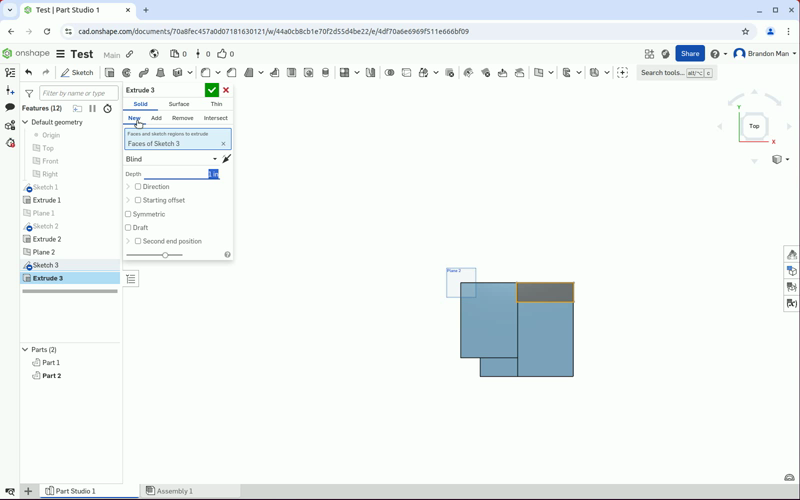
text(3.851)
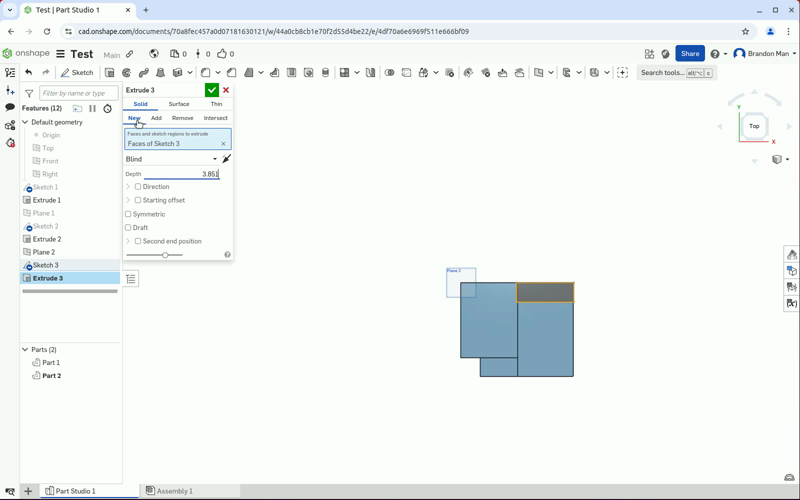
key(enter)
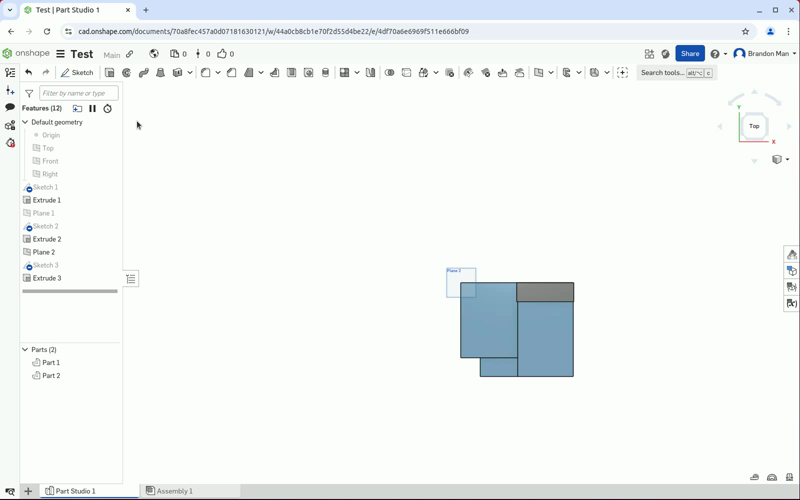
key(shift+h)
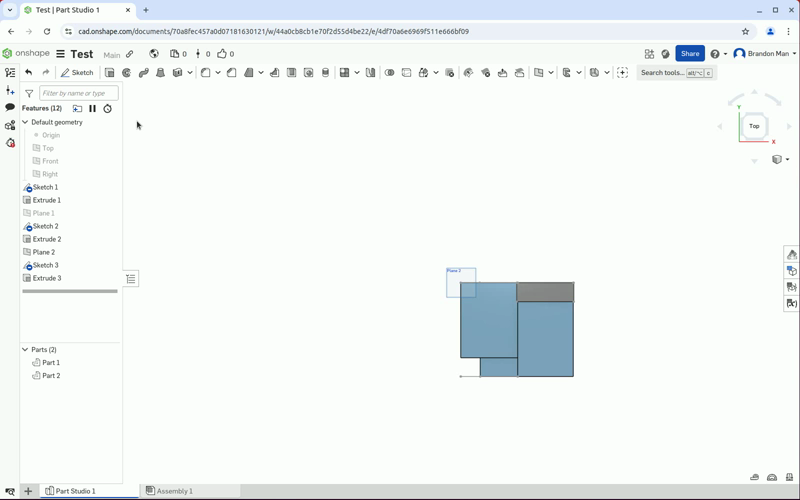
key(shift+h)
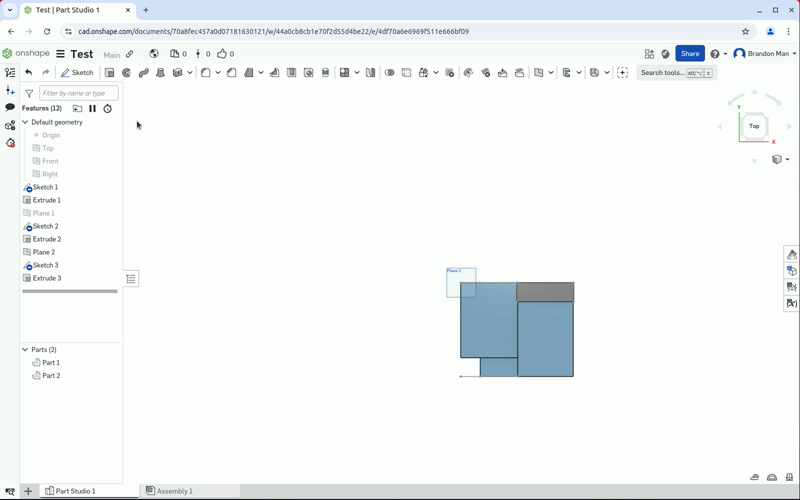
key(shift+7)
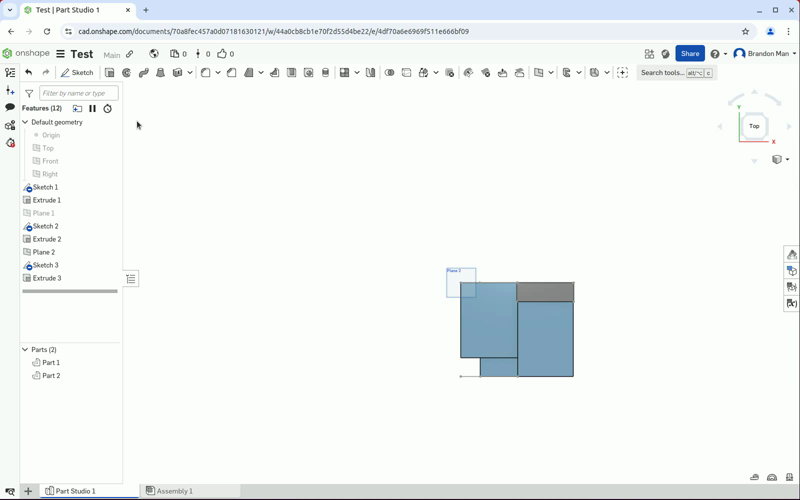
key(up, 3)
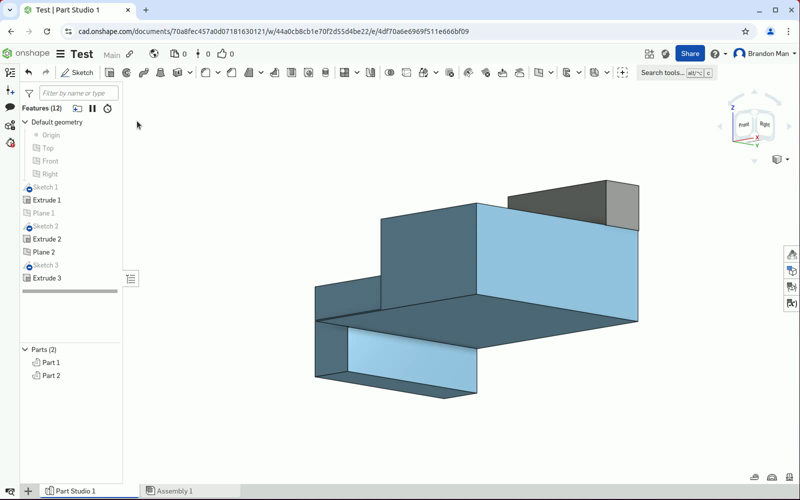
key(left, 3)
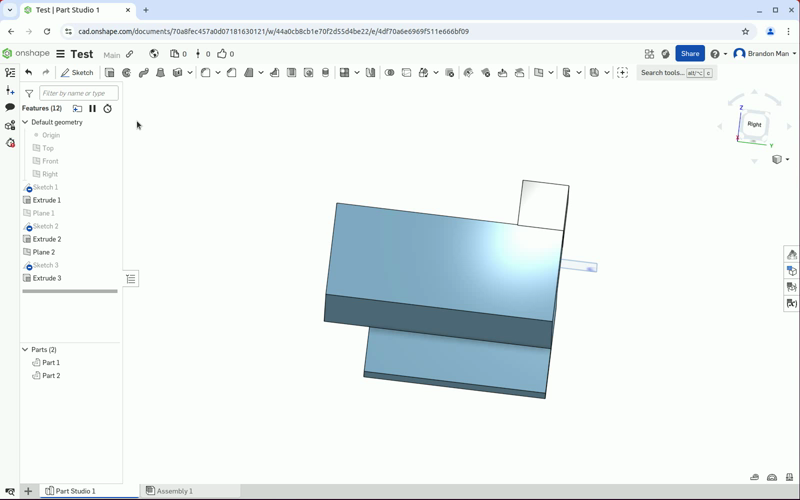
key(right, 3)
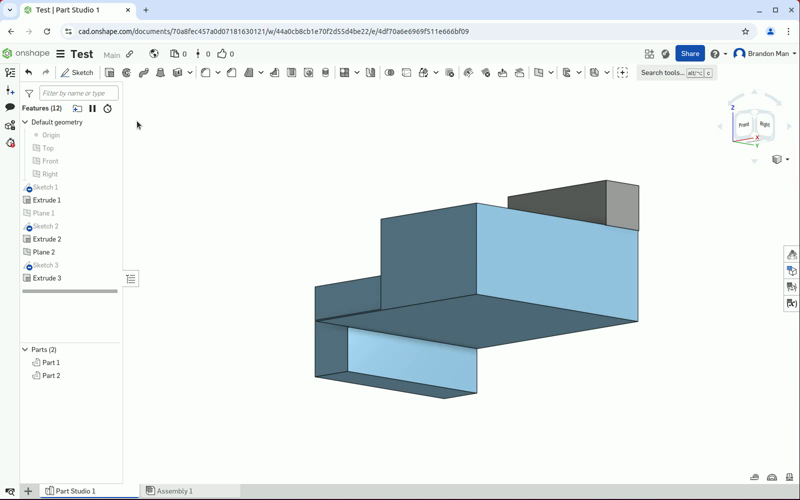
key(down, 3)
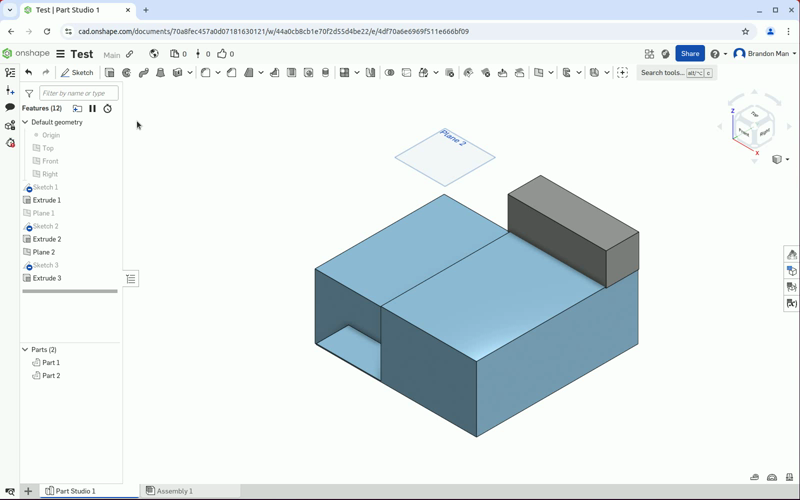
mouse_move(73, 189)
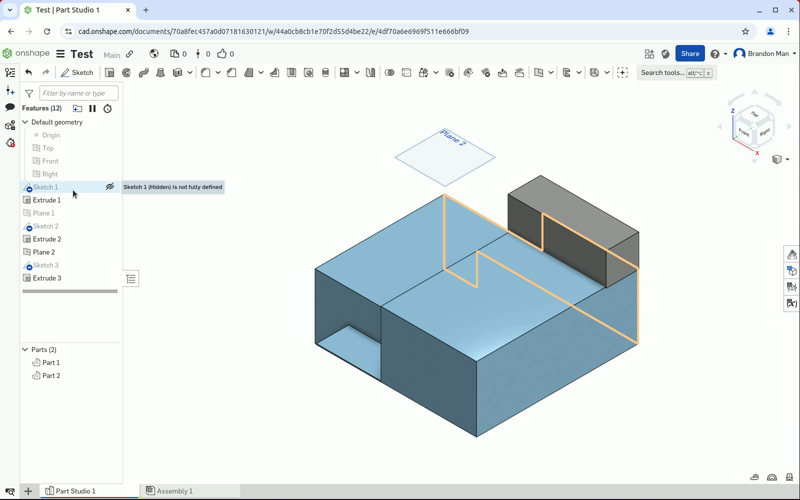
click(73, 189)